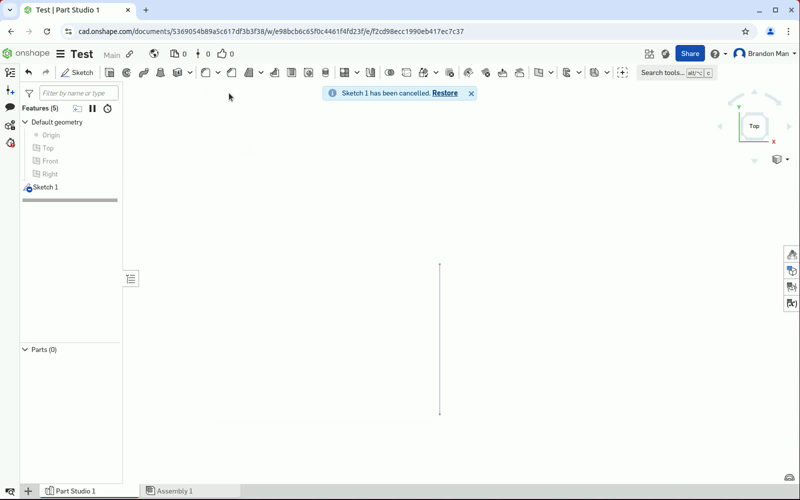
key(shift+h)
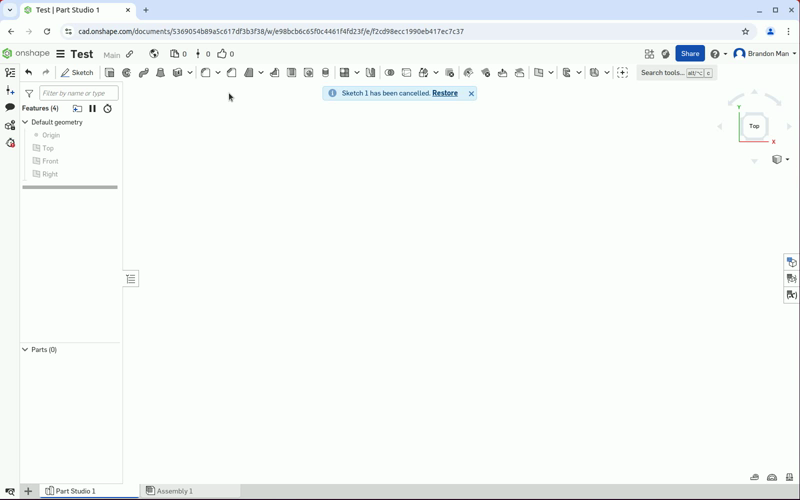
mouse_move(73, 352)
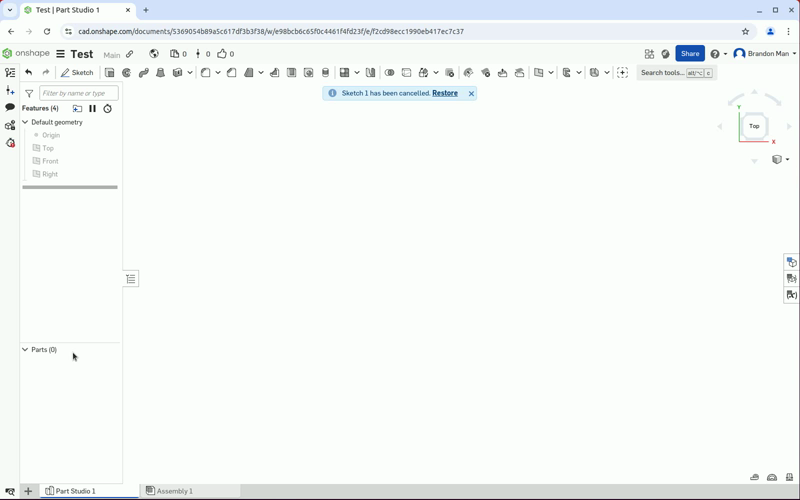
key(y)
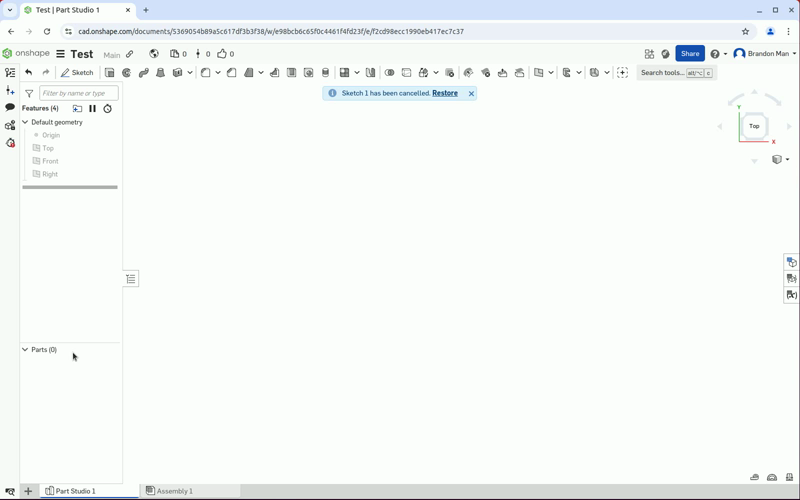
key(shift+p)
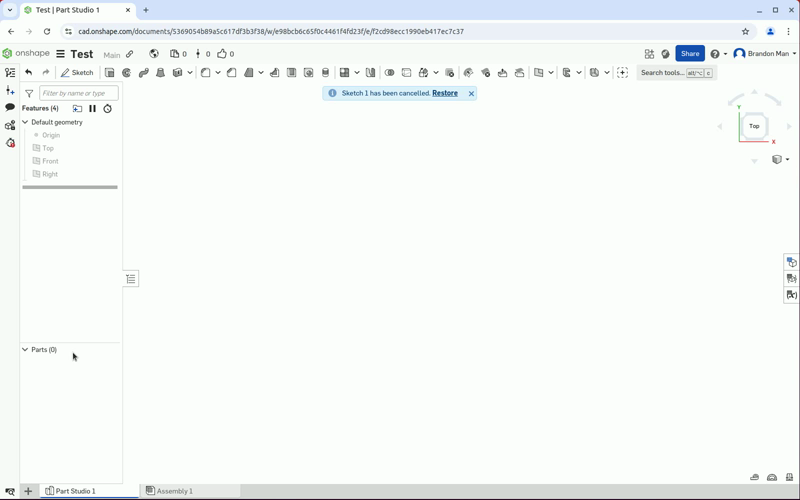
key(space)
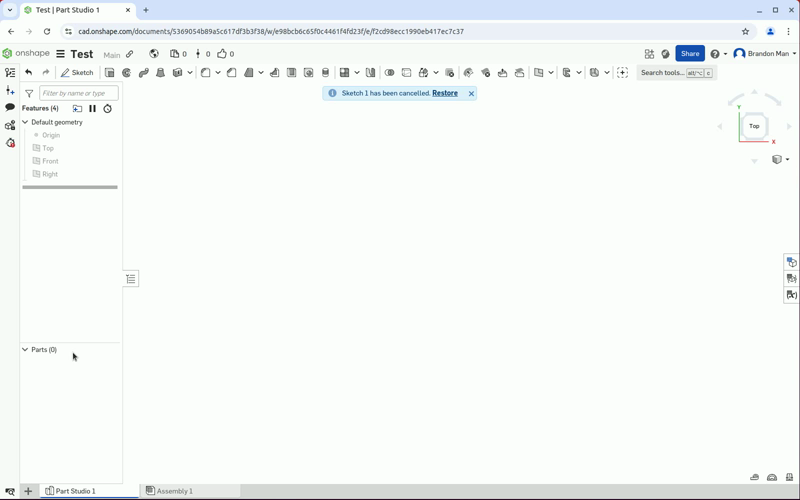
key_down(shift)
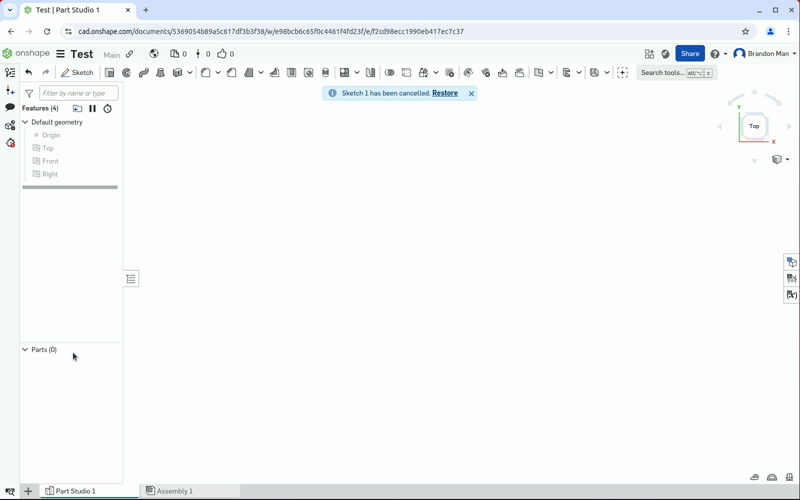
key(up)
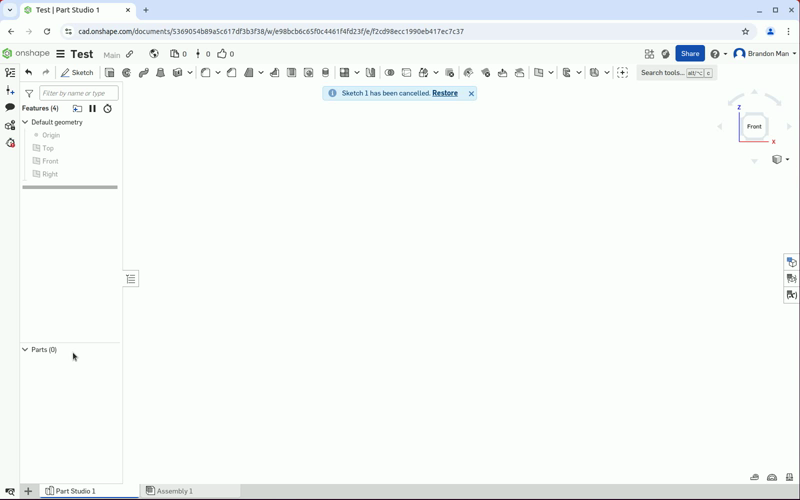
key_up(shift)
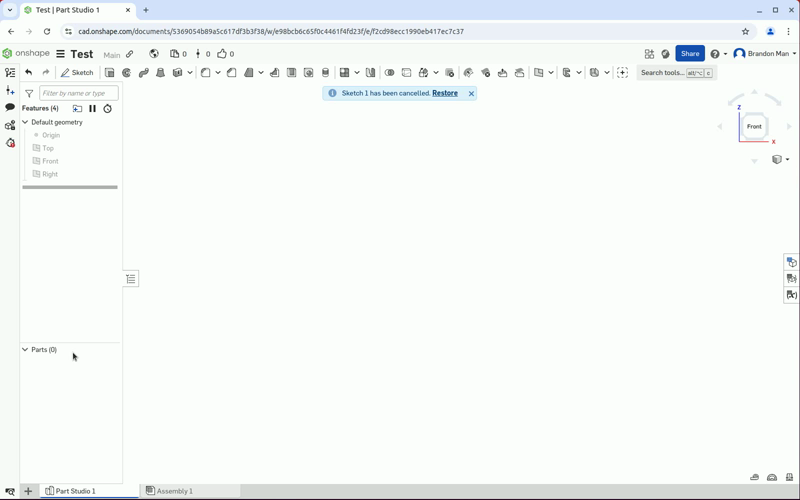
mouse_move(73, 352)
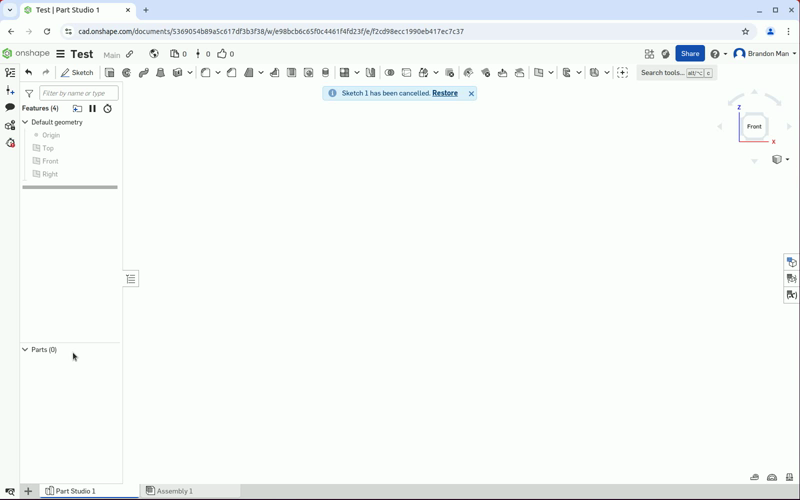
key(shift+y)
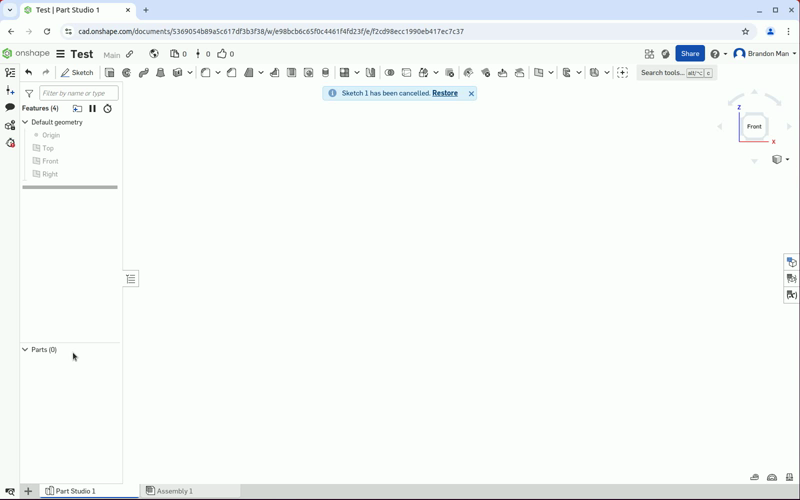
key(shift+s)
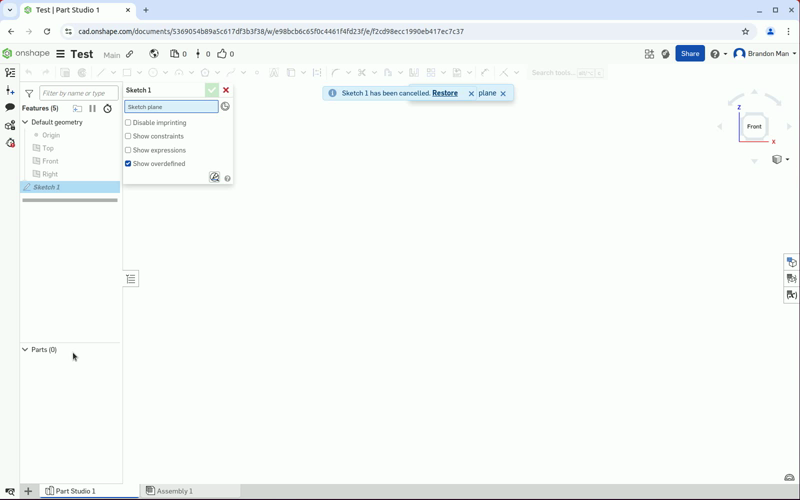
mouse_move(73, 163)
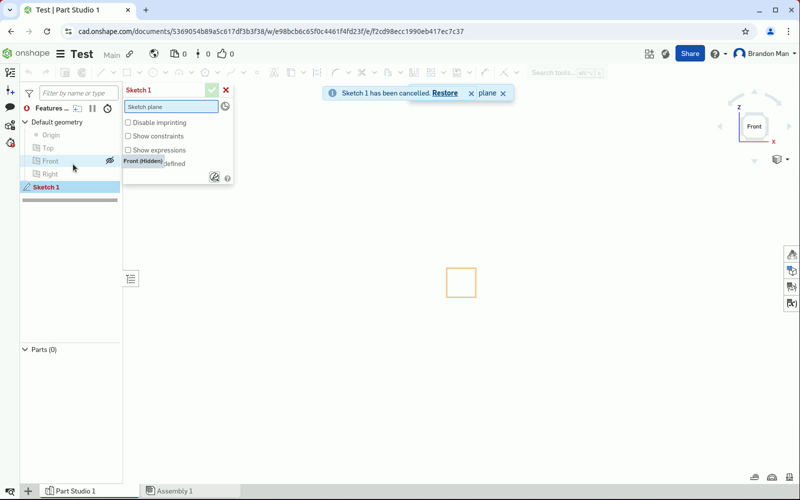
click(73, 163)
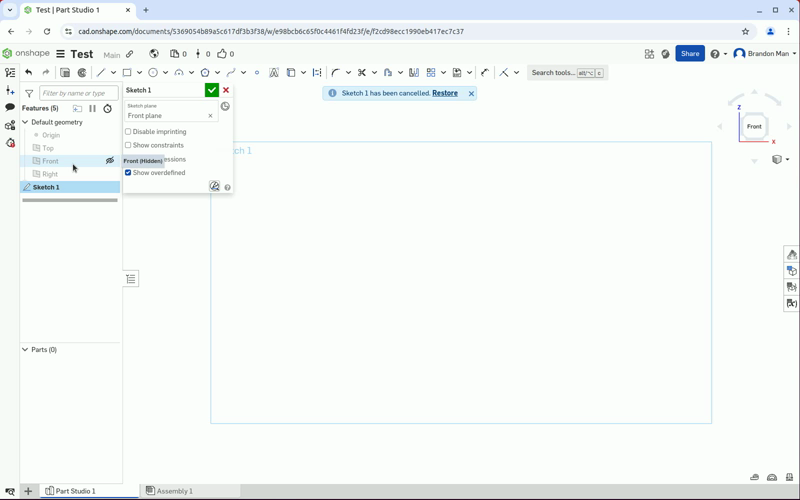
mouse_move(73, 352)
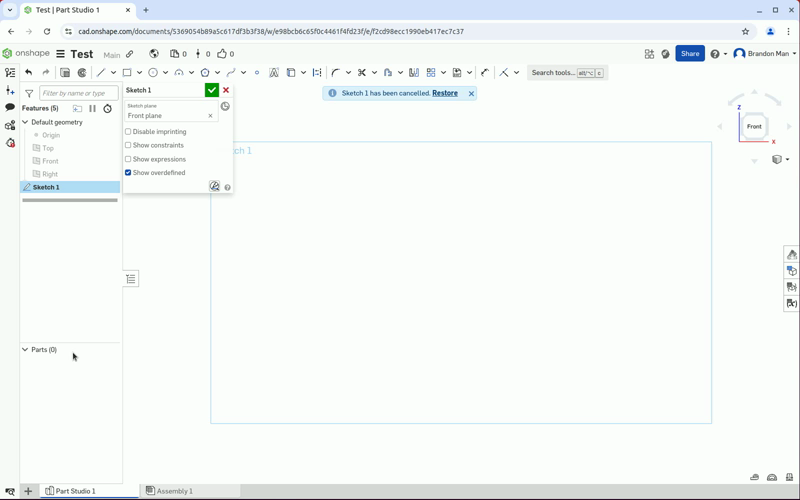
key(y)
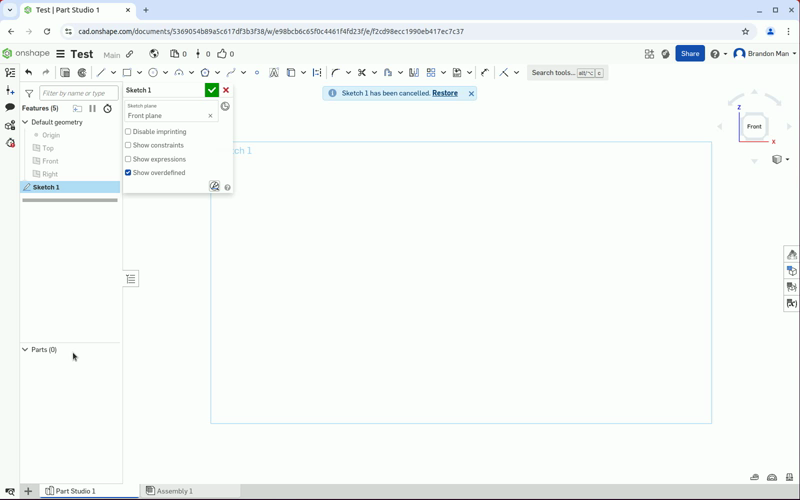
key(l)
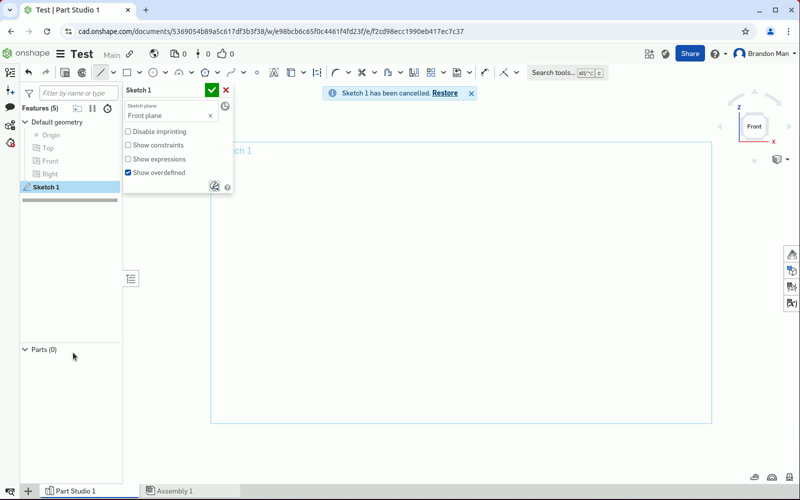
key_down(shift)
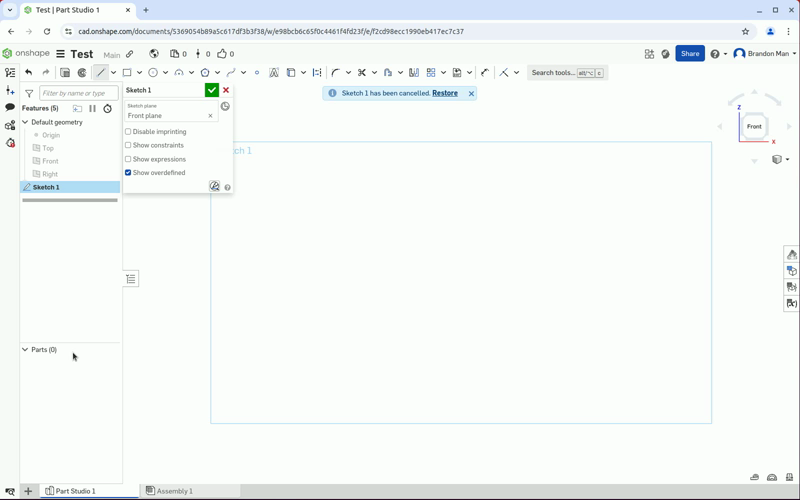
mouse_move(460, 271)
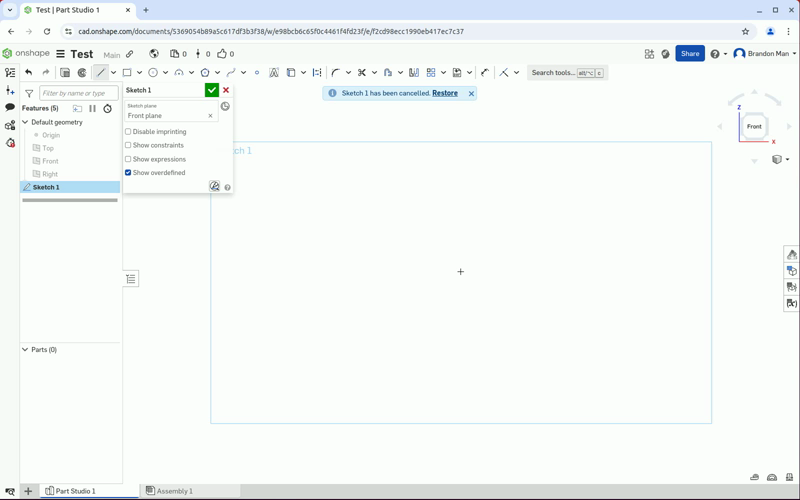
click(460, 271)
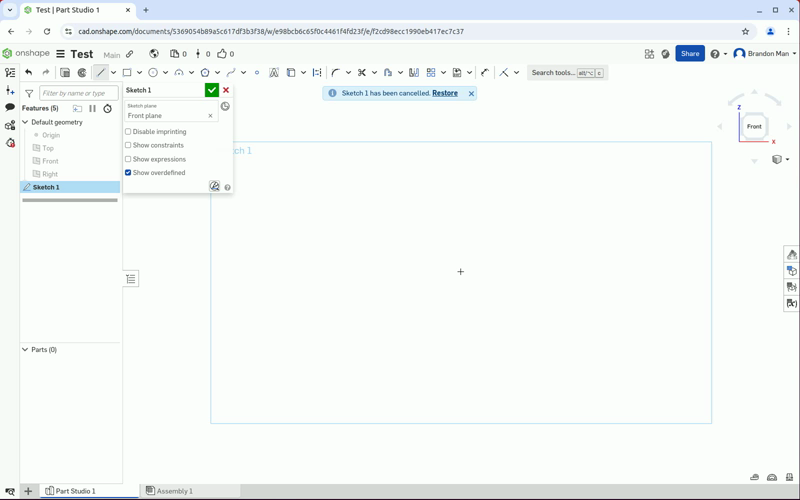
key_up(shift)
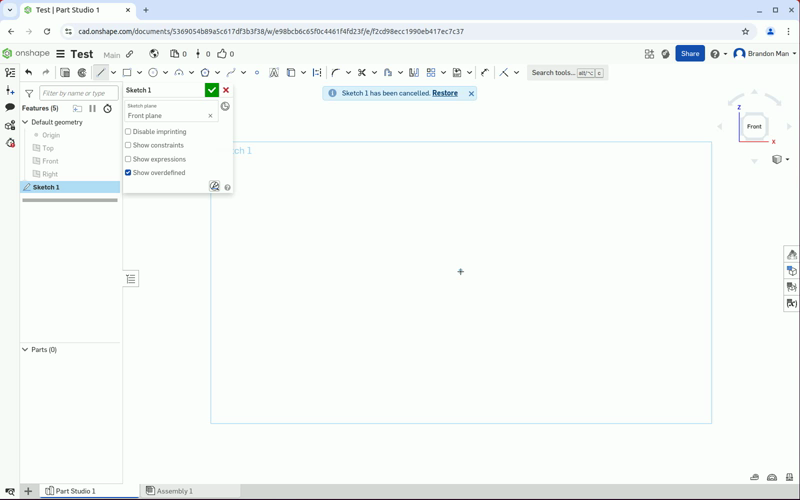
key_down(shift)
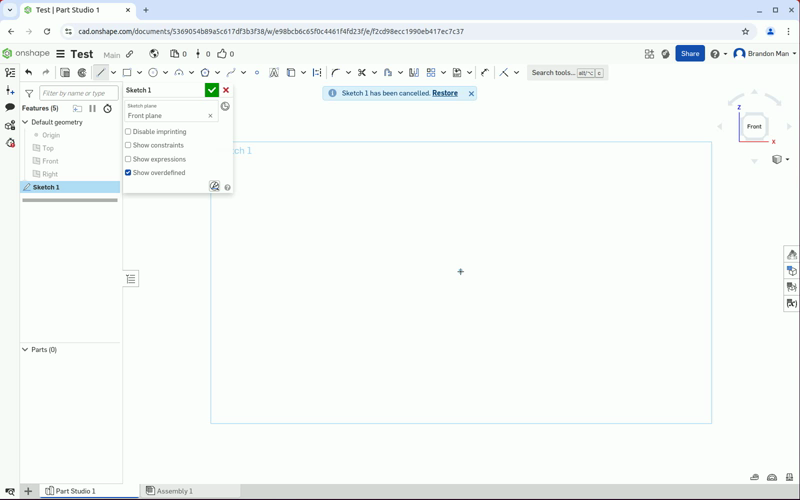
mouse_move(490, 271)
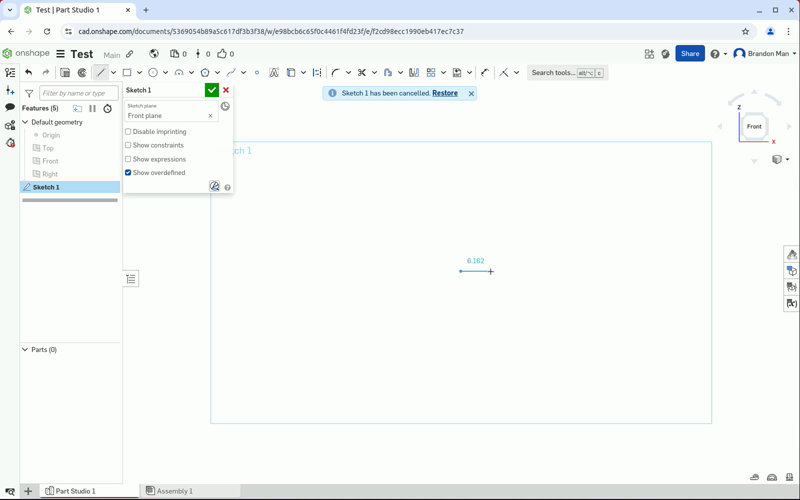
mouse_move(477, 271)
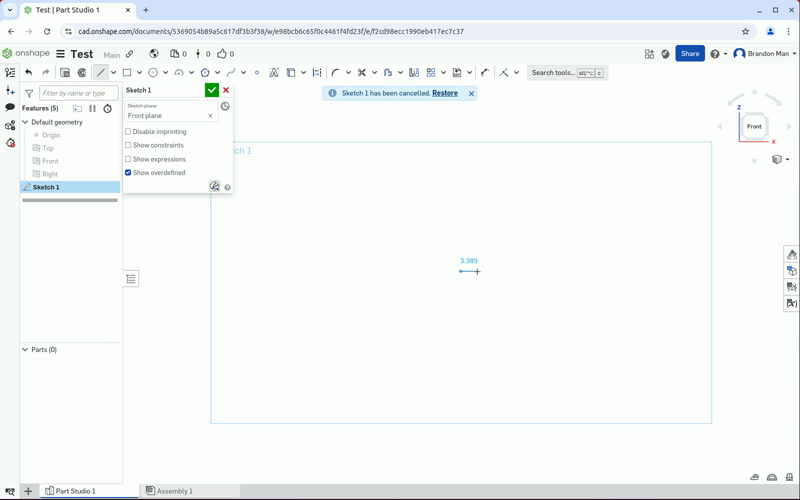
click(477, 271)
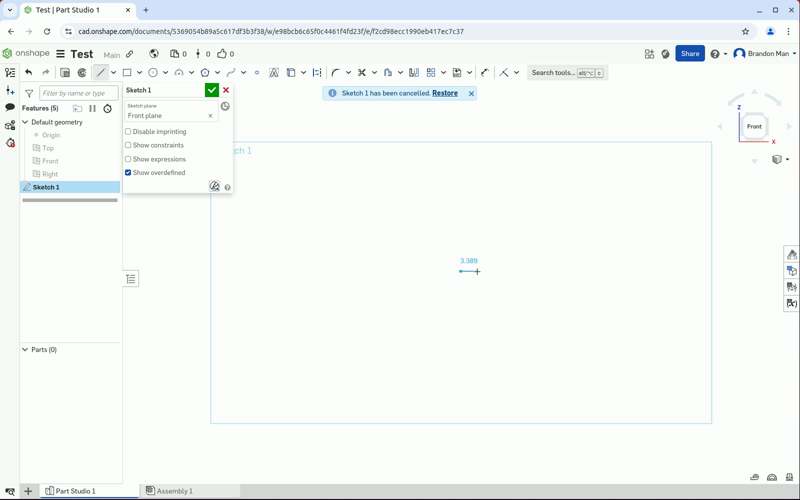
key_up(shift)
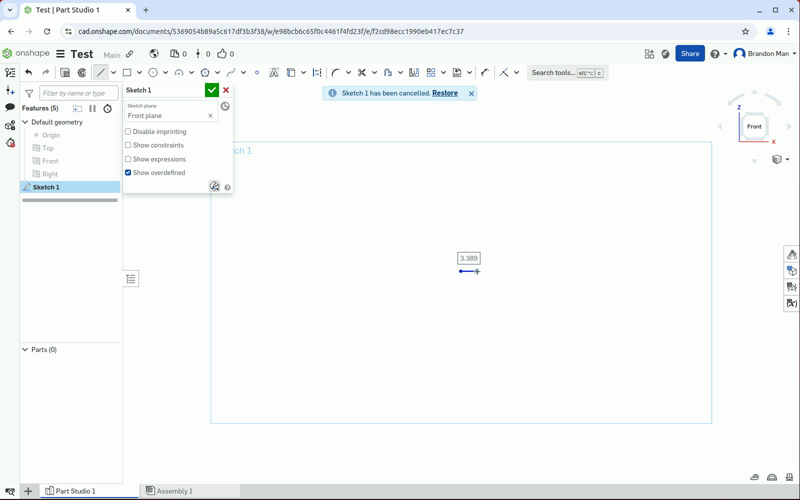
key_down(shift)
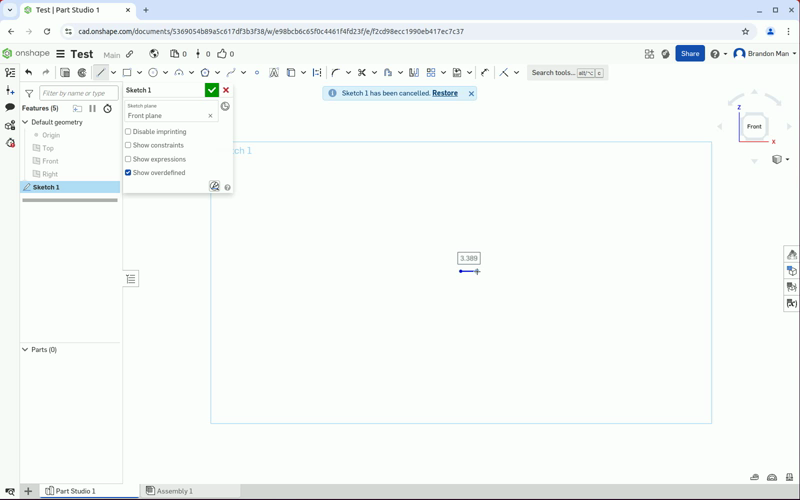
mouse_move(507, 271)
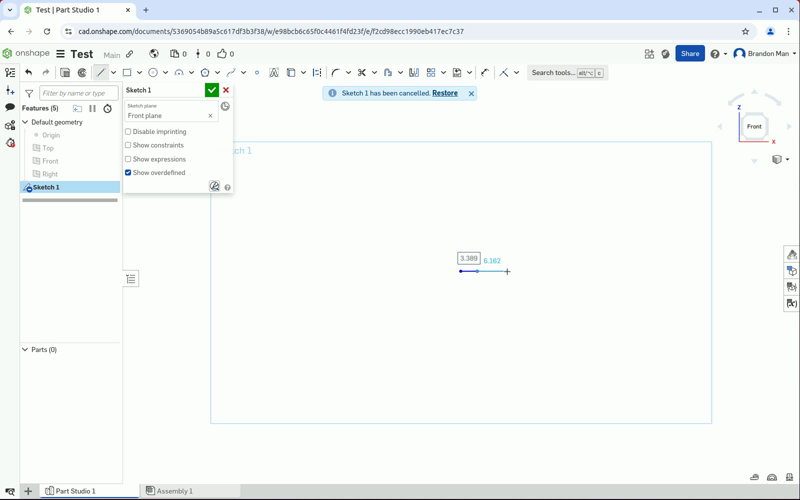
mouse_move(477, 282)
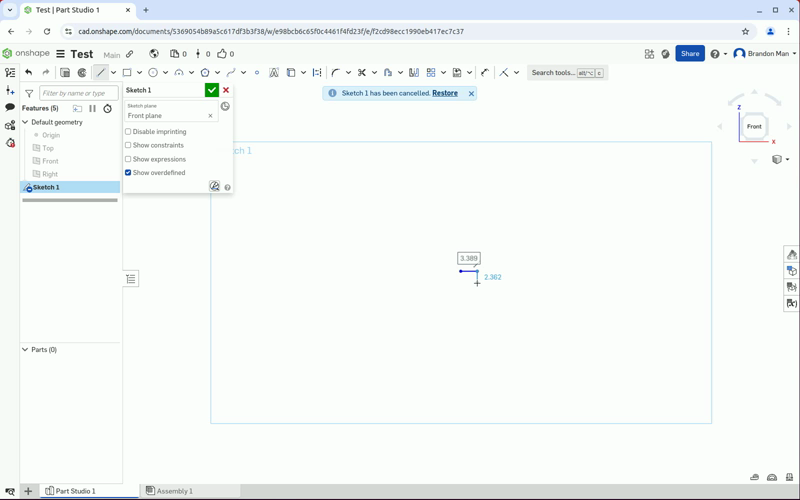
click(477, 282)
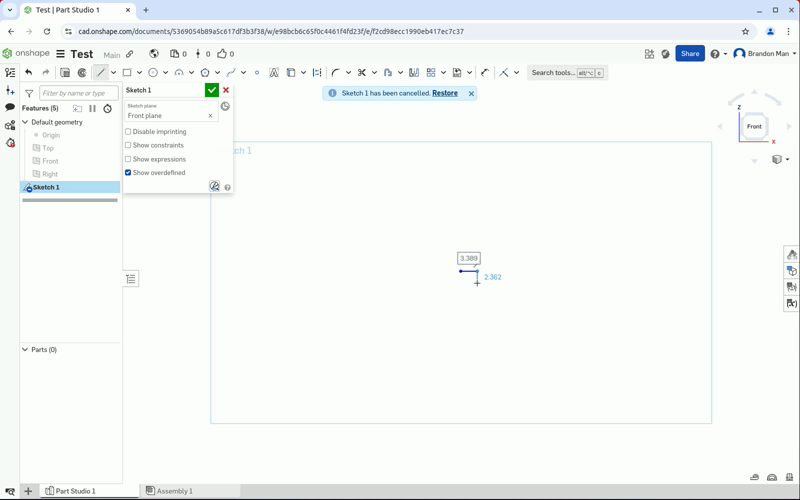
key_up(shift)
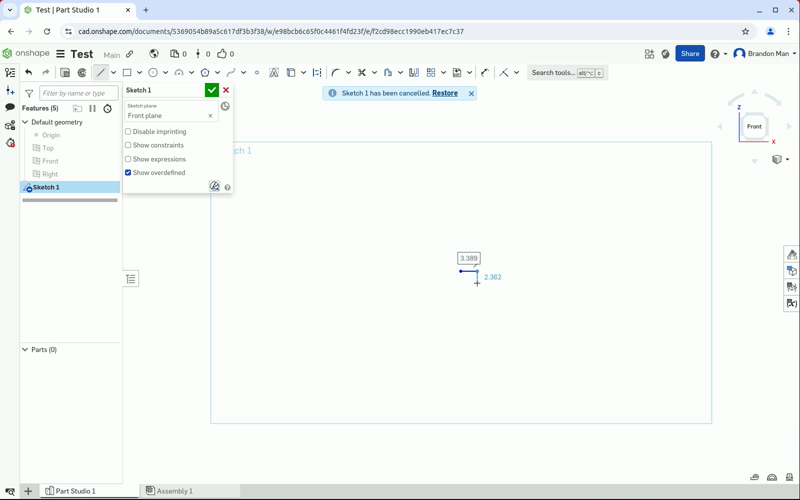
key_down(shift)
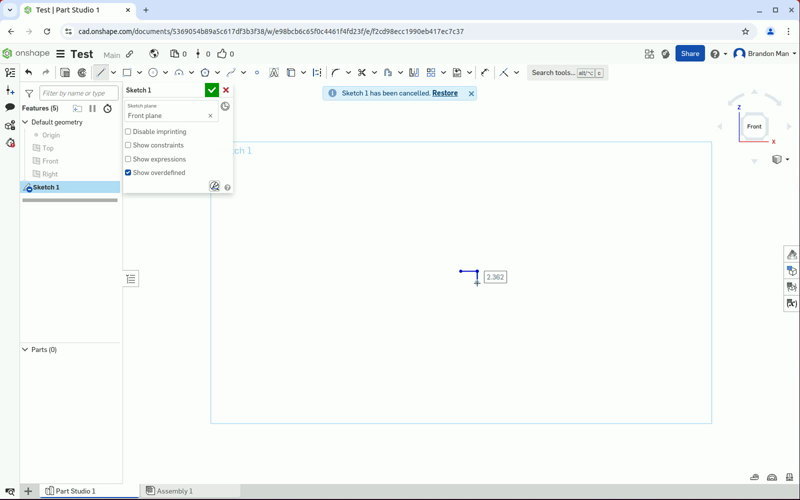
mouse_move(561, 282)
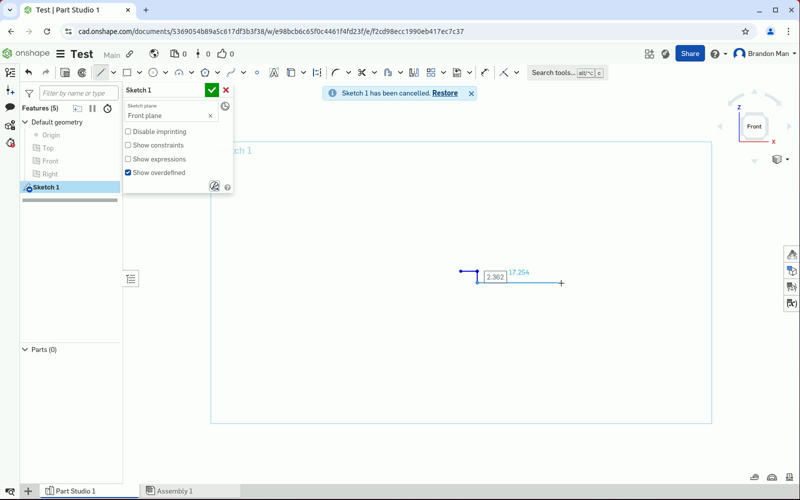
click(561, 282)
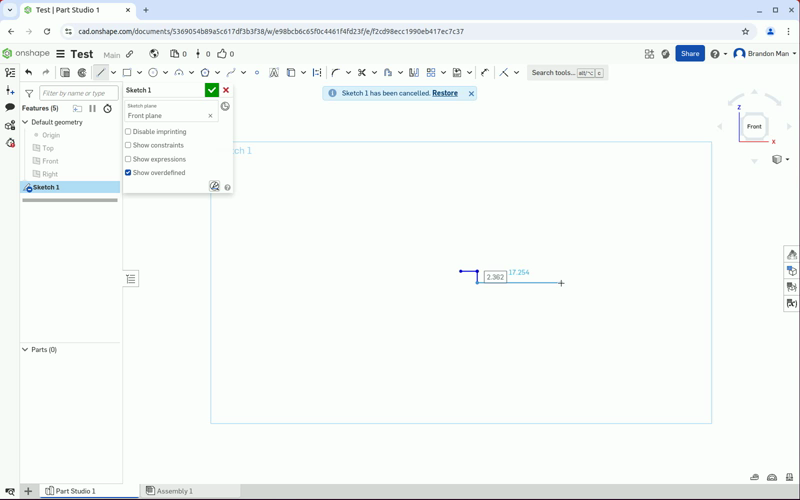
key_up(shift)
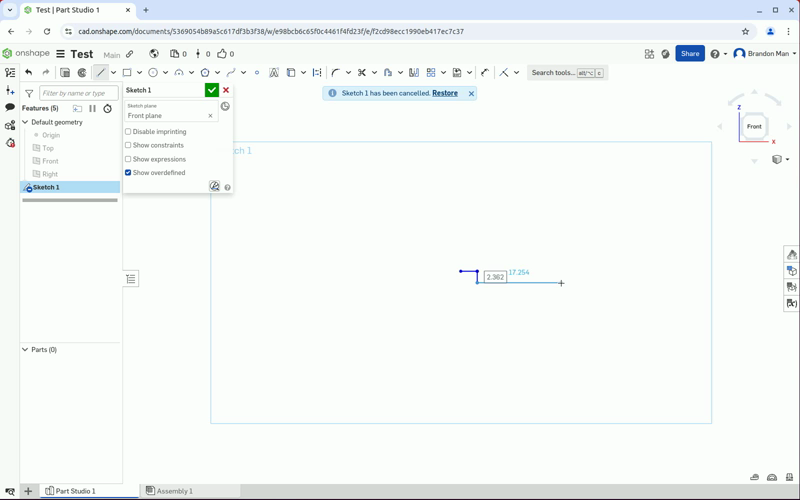
key_down(shift)
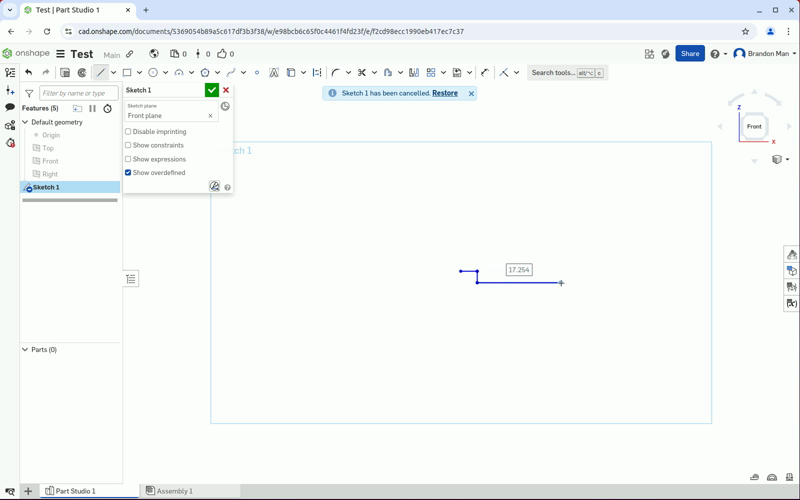
mouse_move(589, 282)
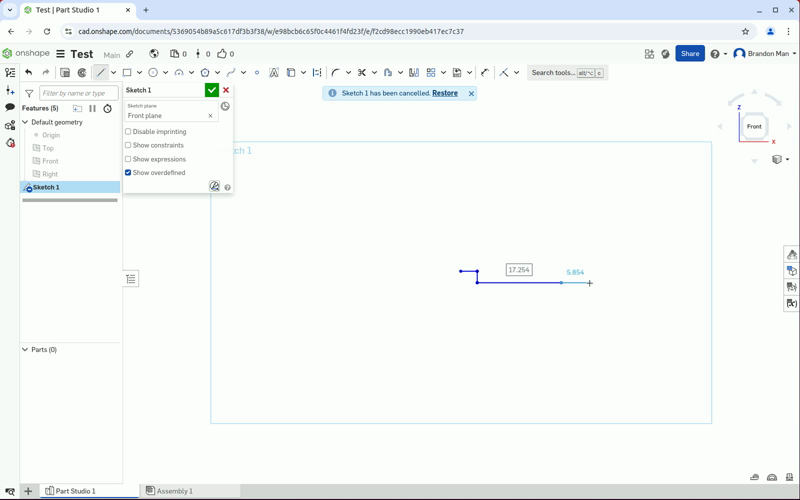
mouse_move(561, 271)
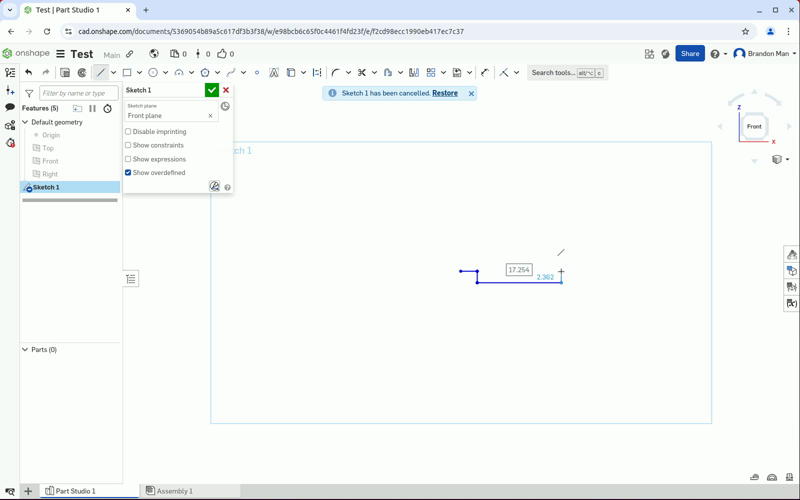
click(561, 271)
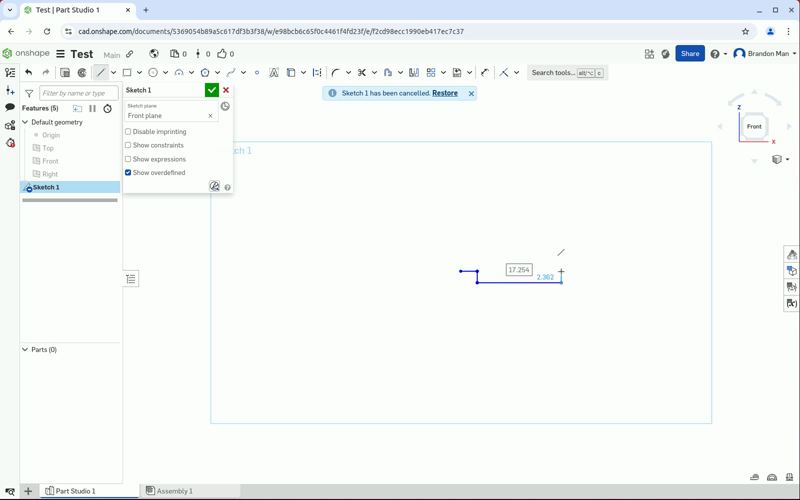
key_up(shift)
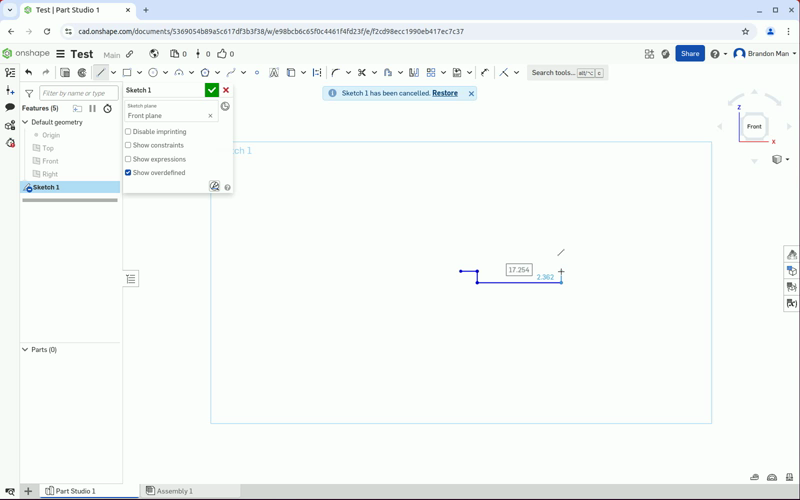
key_down(shift)
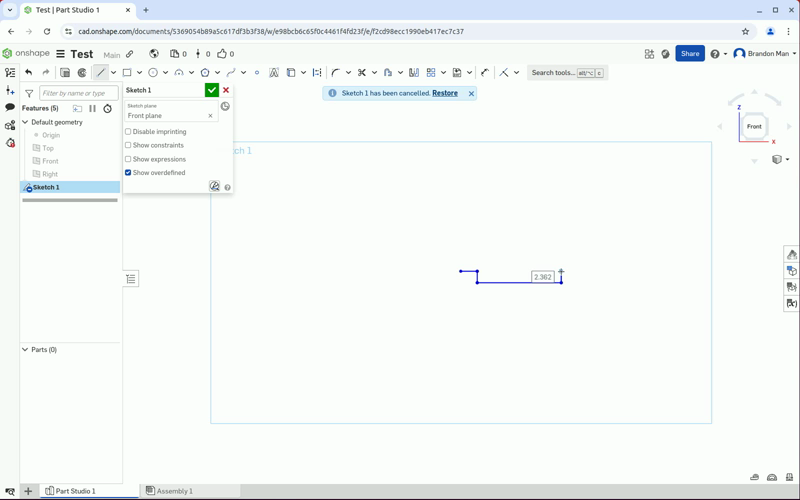
mouse_move(589, 271)
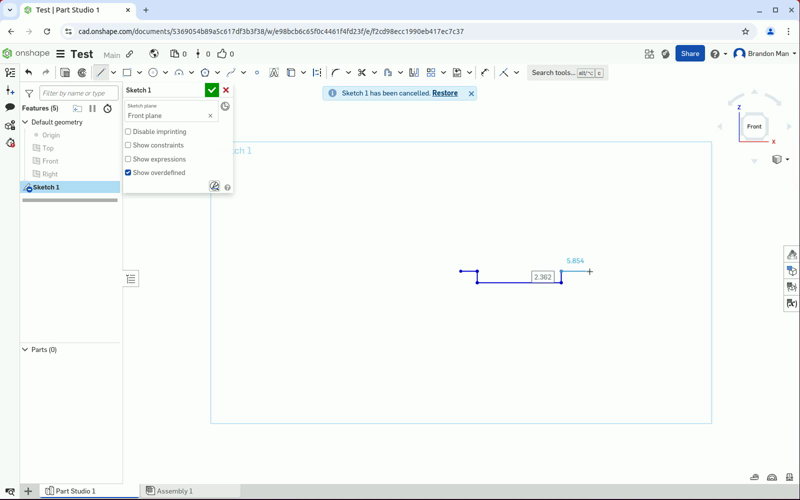
mouse_move(573, 271)
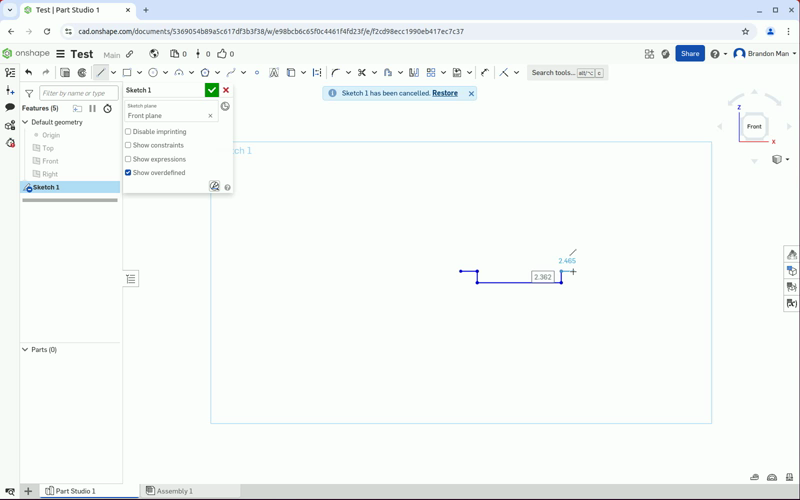
click(573, 271)
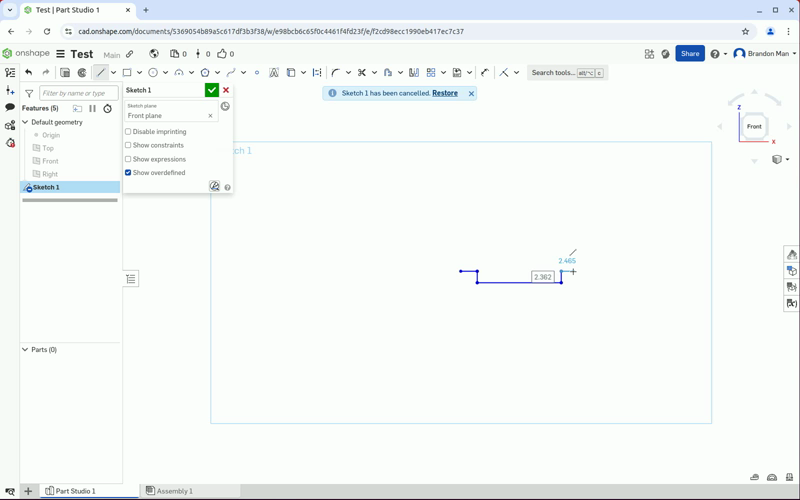
key_up(shift)
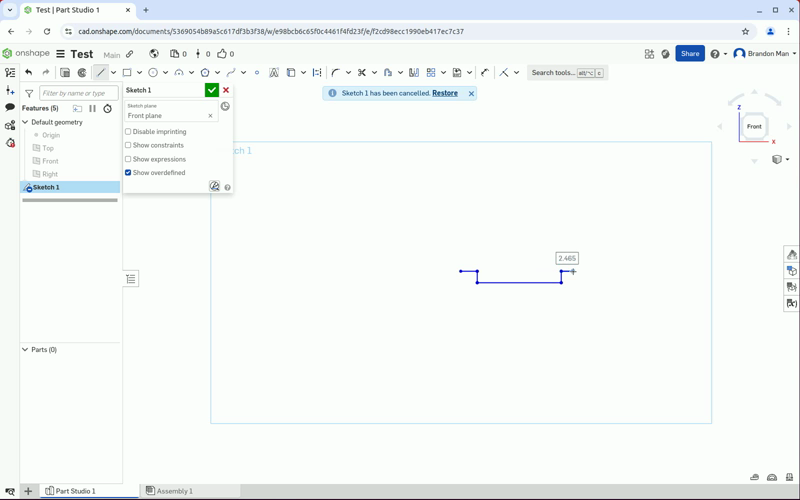
key_down(shift)
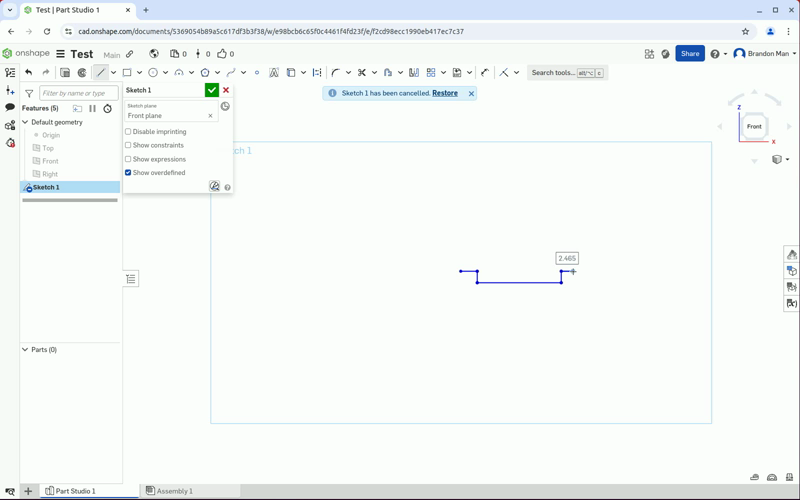
mouse_move(589, 271)
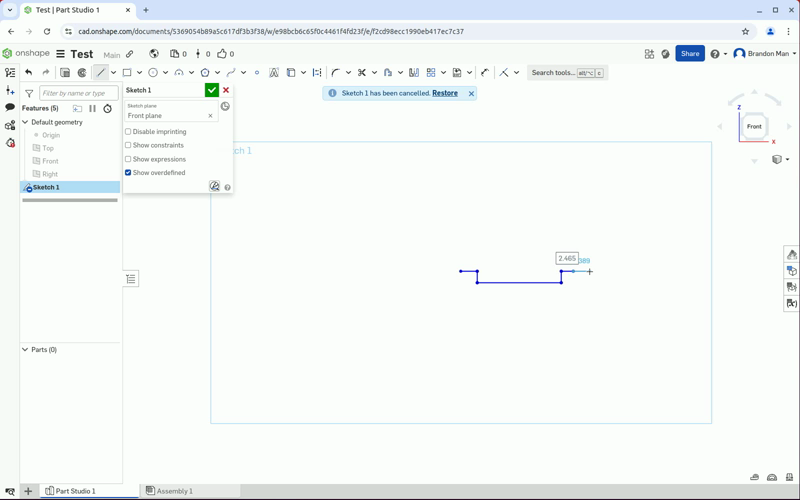
mouse_move(573, 235)
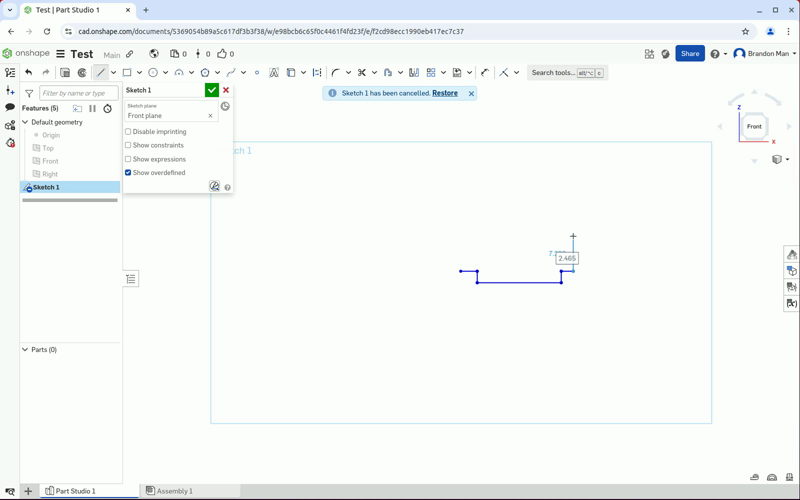
click(573, 235)
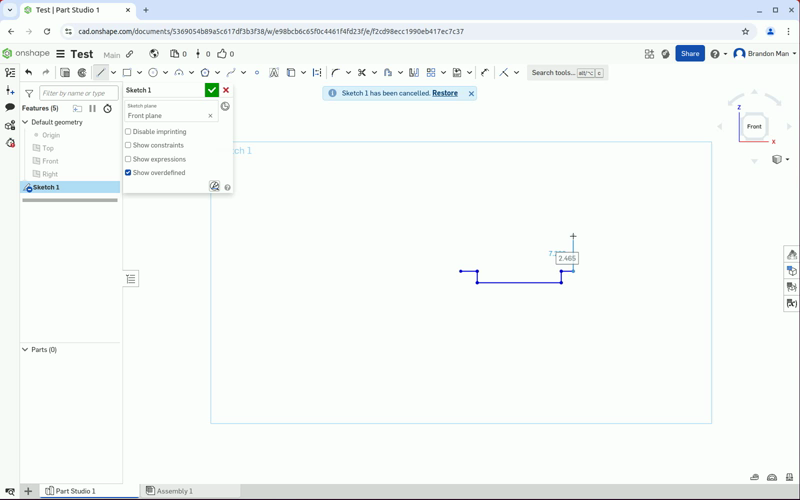
key_up(shift)
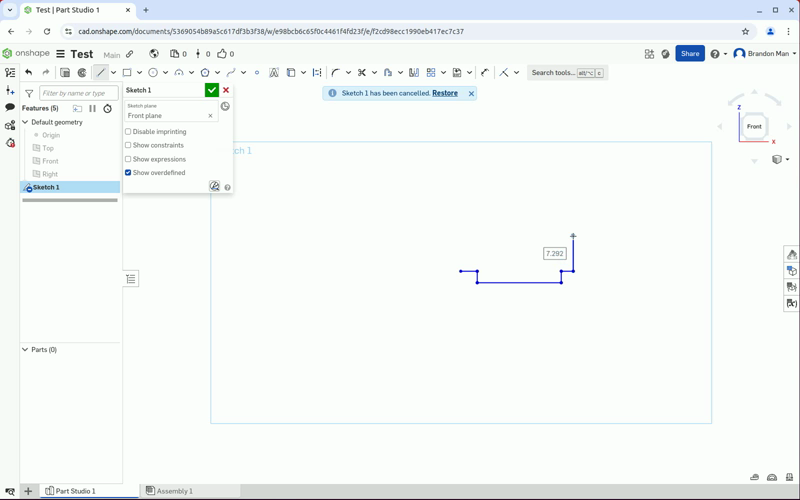
key_down(shift)
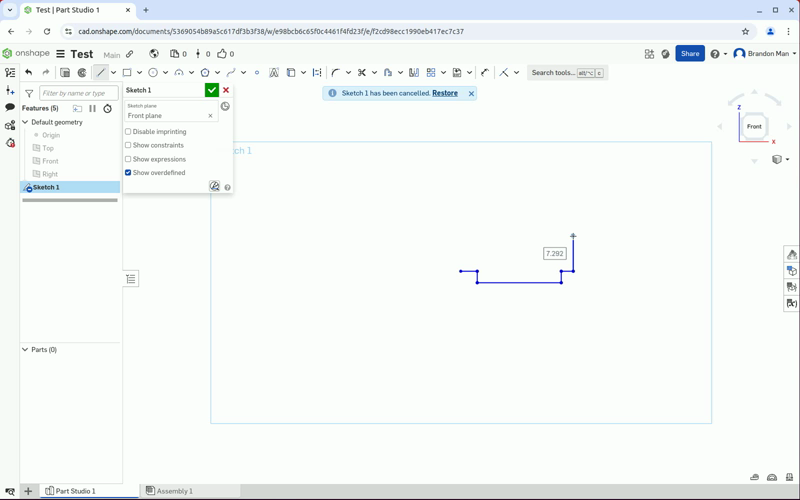
mouse_move(460, 235)
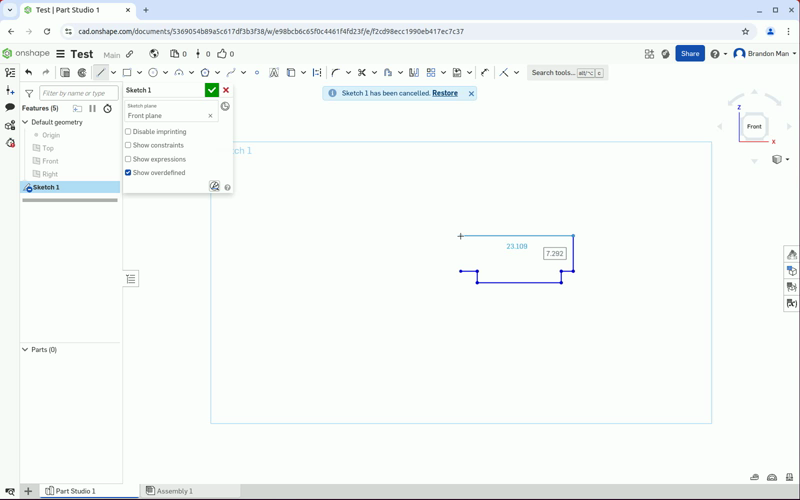
click(460, 235)
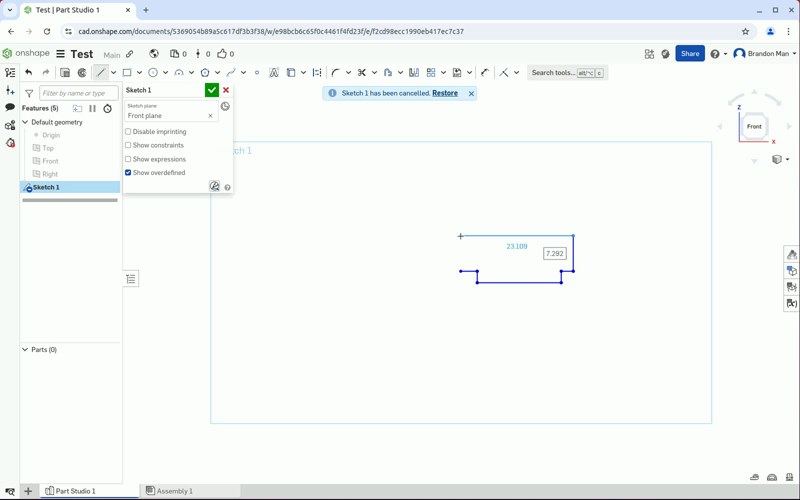
key_up(shift)
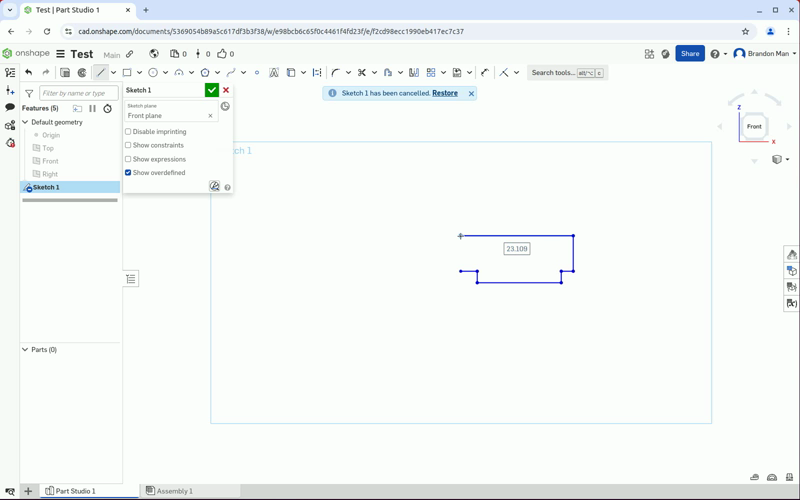
mouse_move(490, 235)
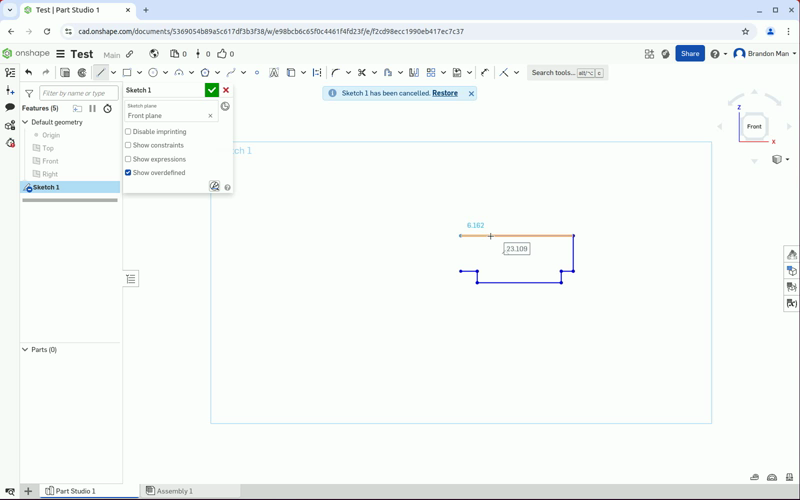
key_down(shift)
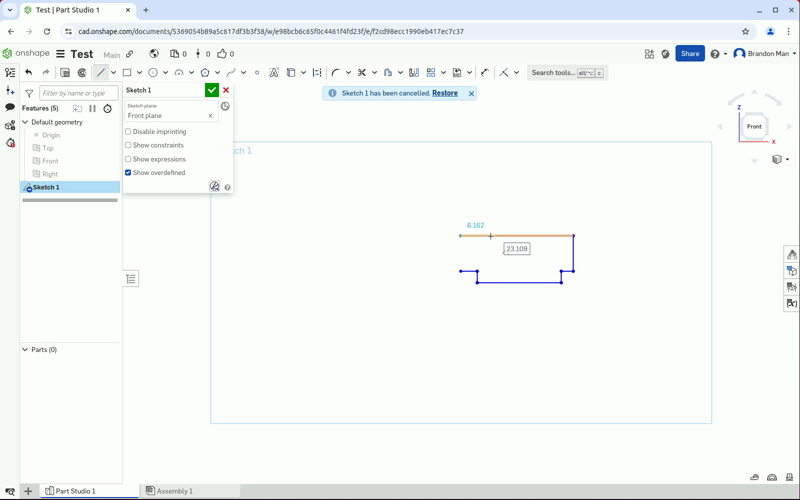
mouse_move(460, 271)
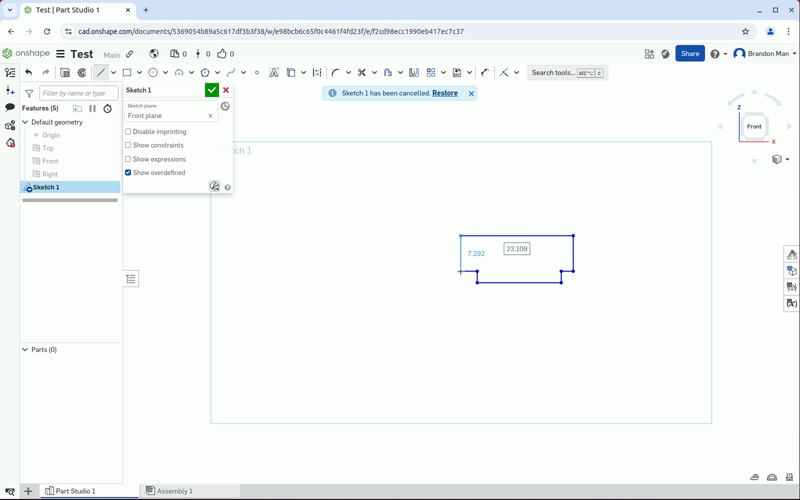
key_up(shift)
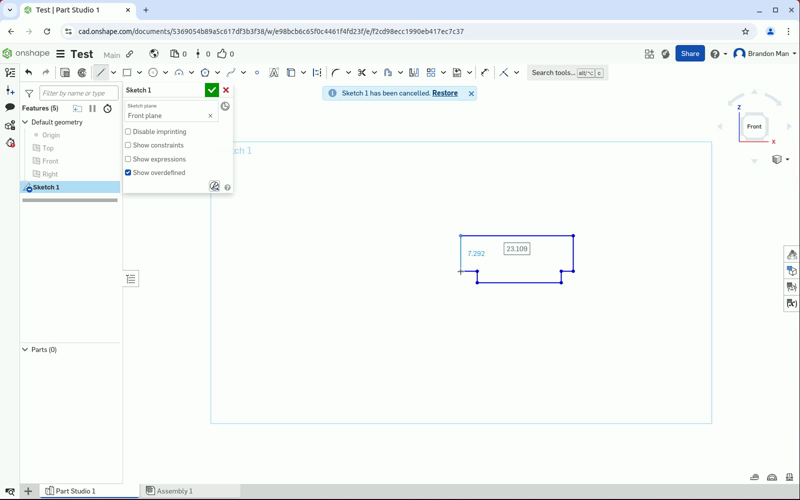
click(460, 271)
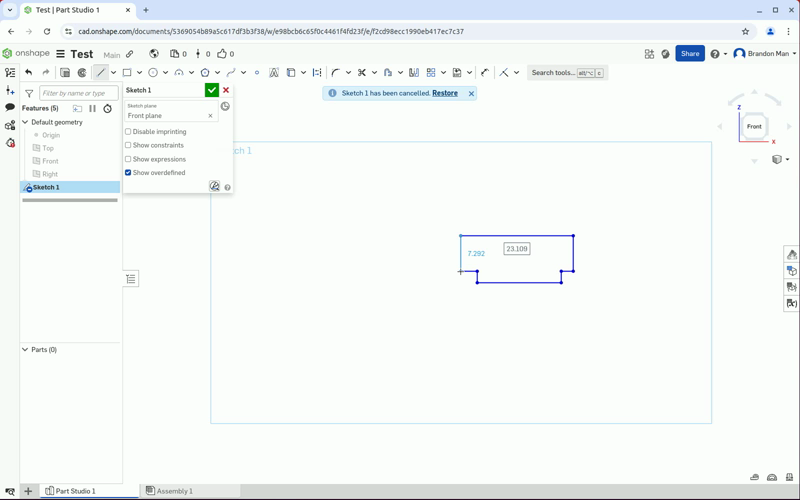
key(esc)
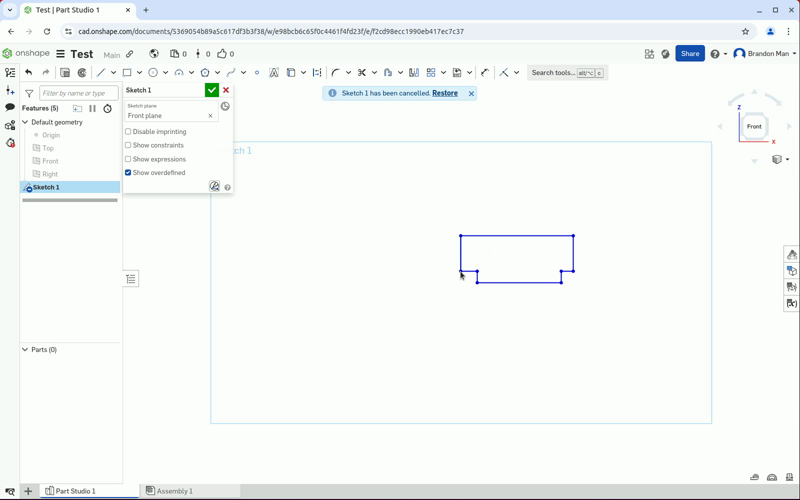
key(l)
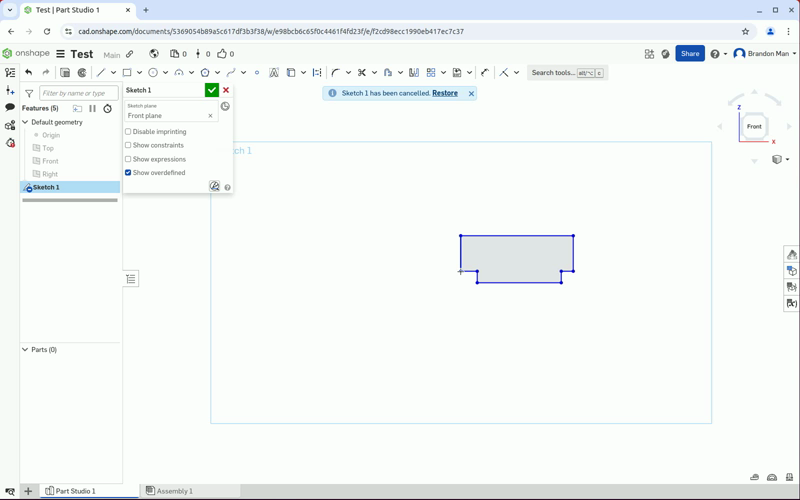
key_down(shift)
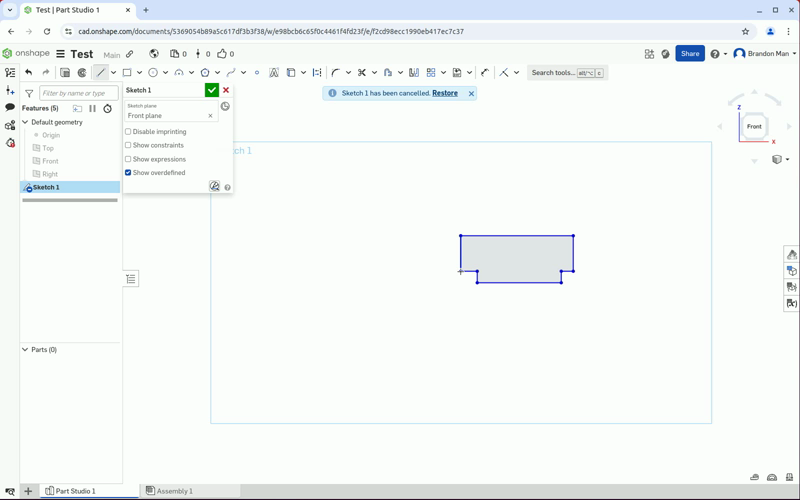
mouse_move(477, 271)
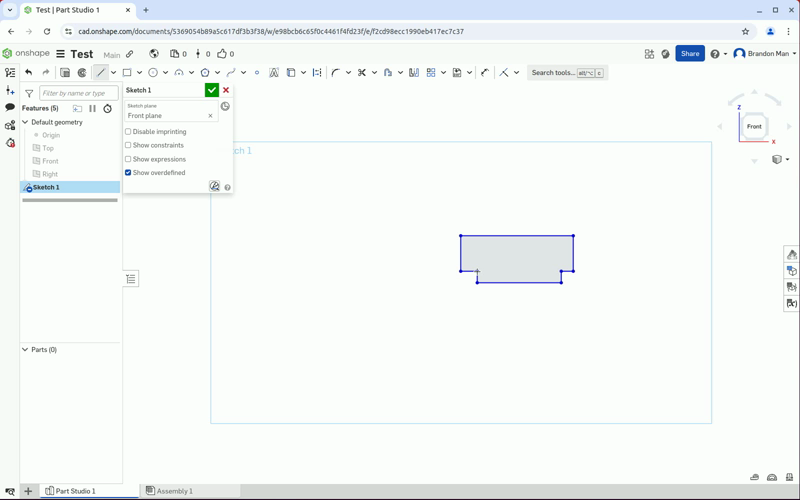
click(477, 271)
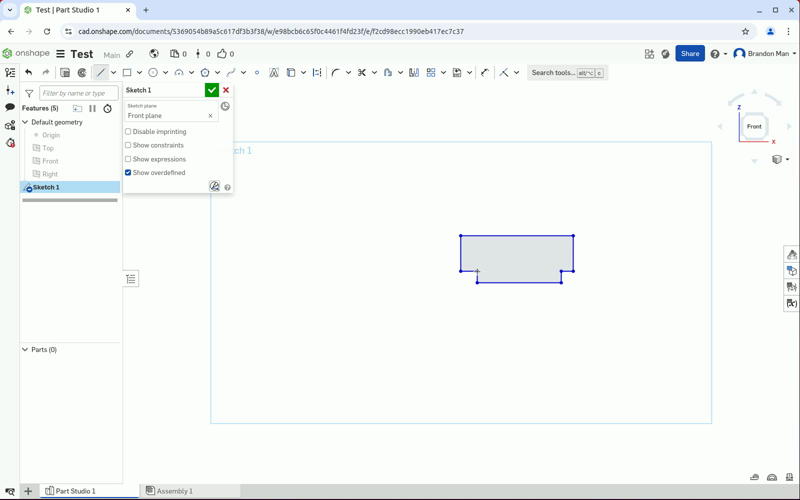
key_up(shift)
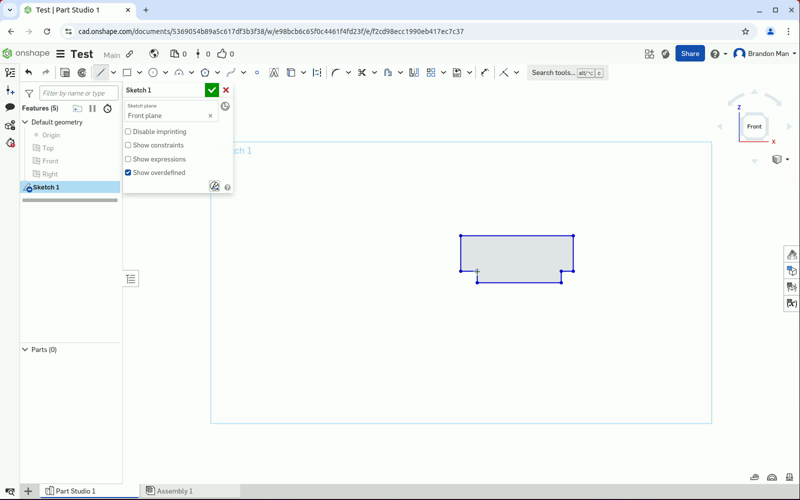
key_down(shift)
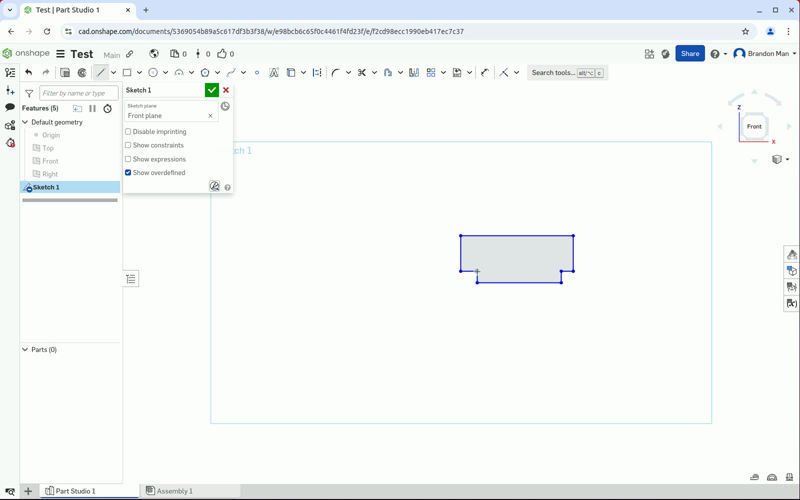
mouse_move(507, 271)
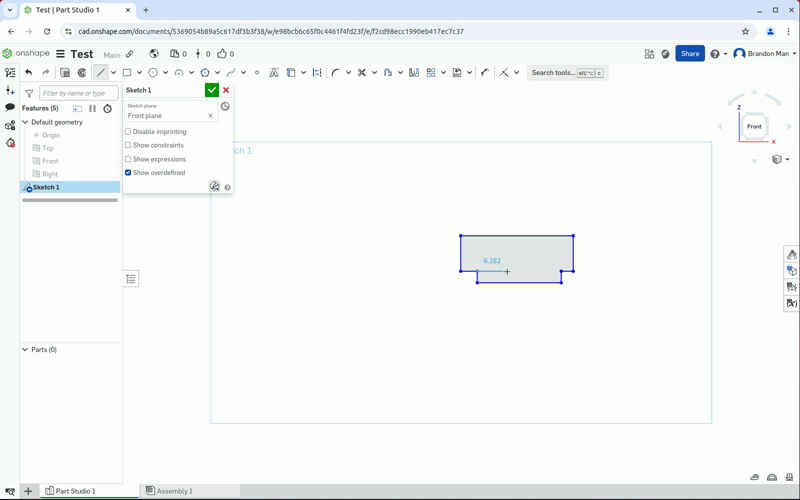
mouse_move(514, 271)
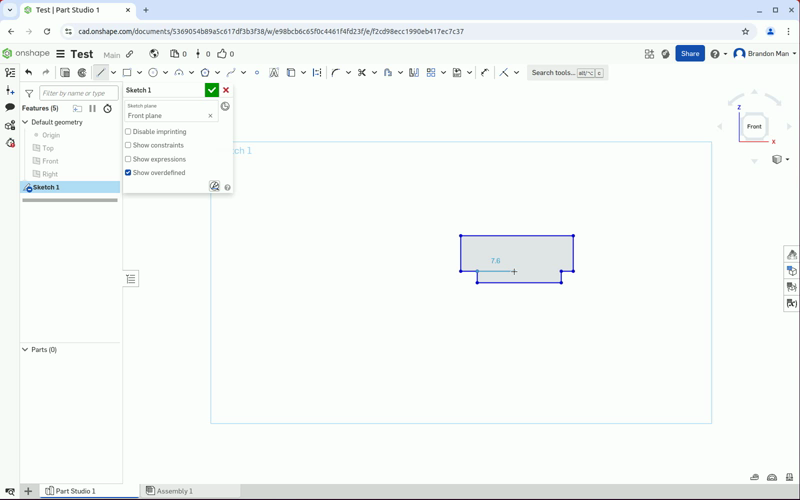
click(514, 271)
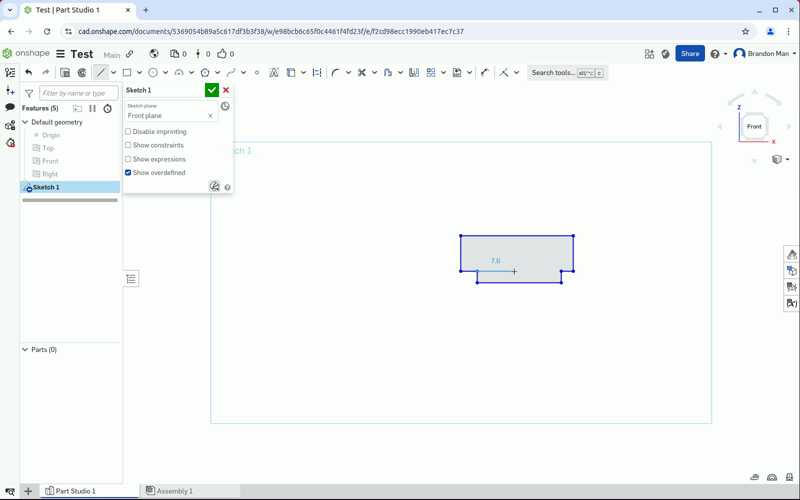
key_up(shift)
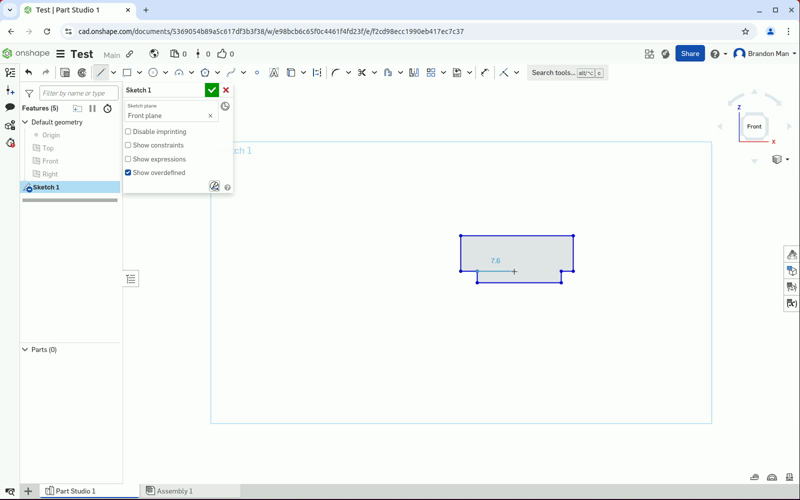
key_down(shift)
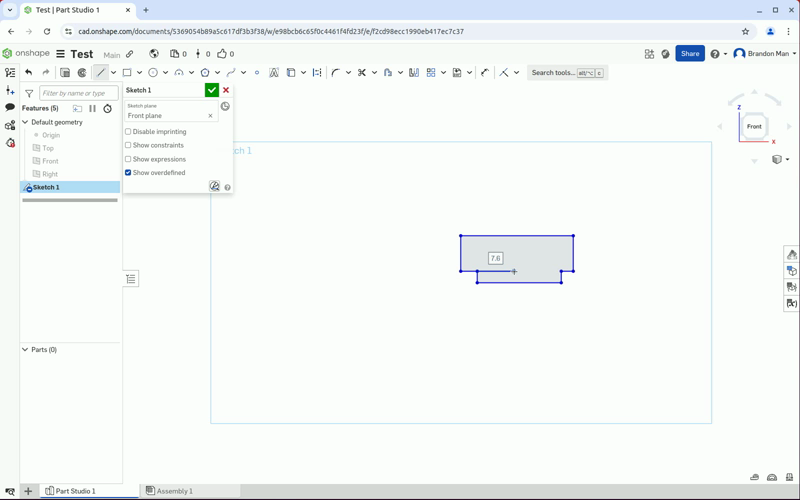
mouse_move(544, 271)
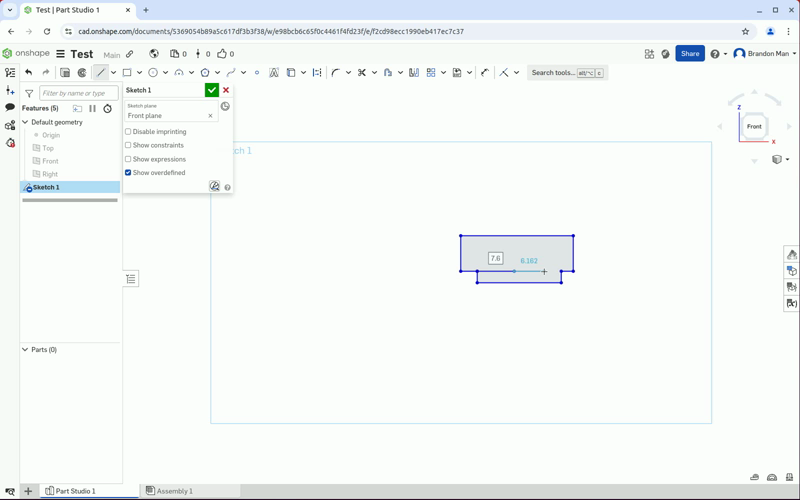
mouse_move(514, 239)
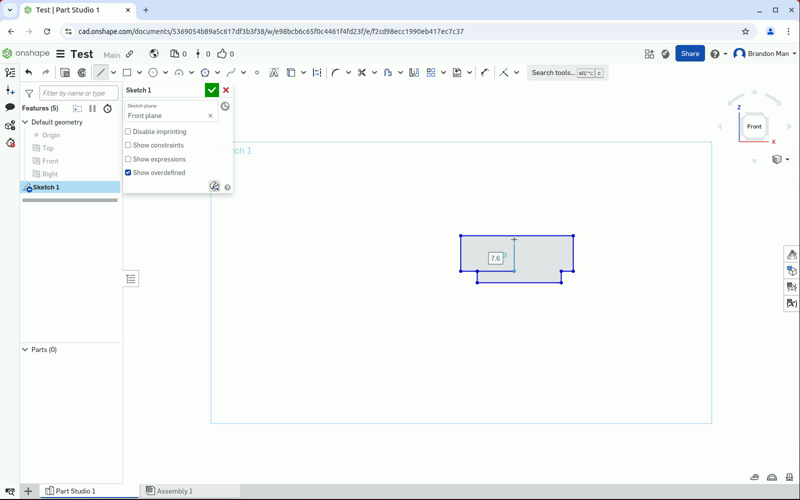
click(514, 239)
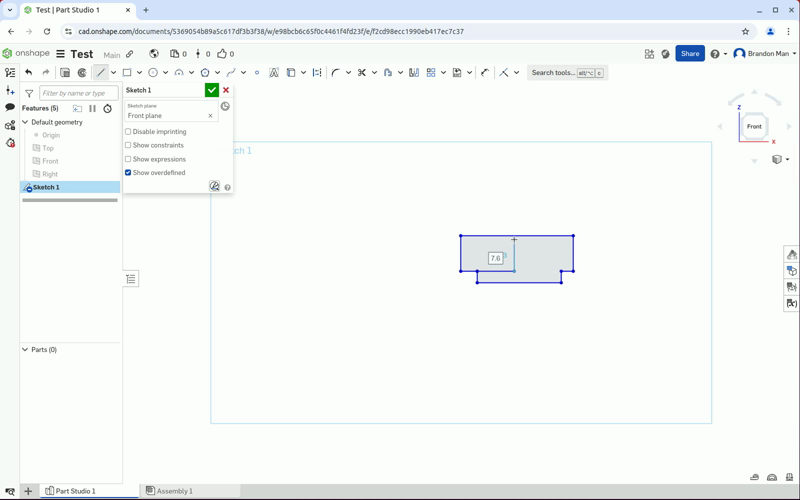
key_up(shift)
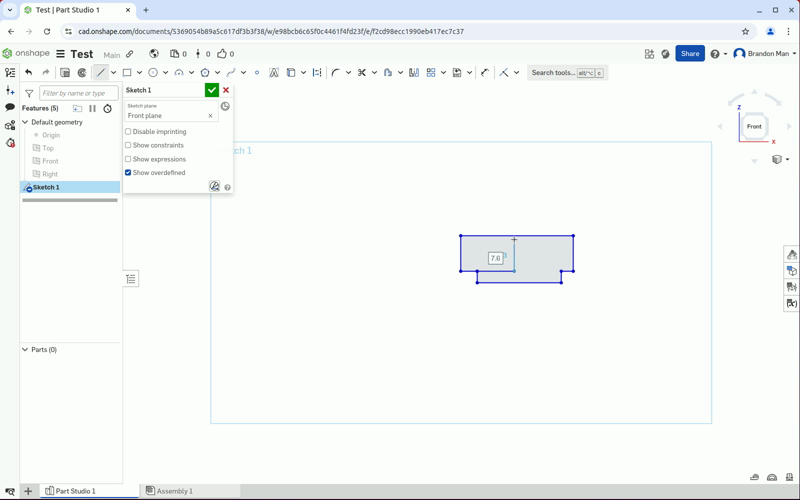
key_down(shift)
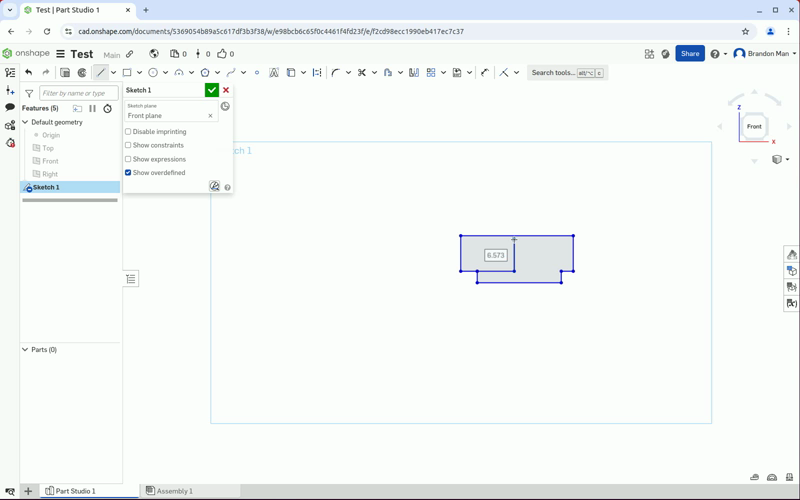
mouse_move(544, 239)
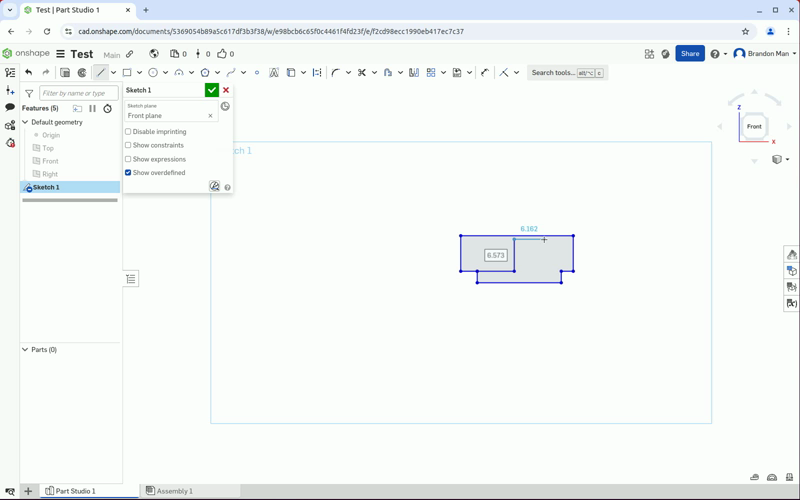
mouse_move(477, 239)
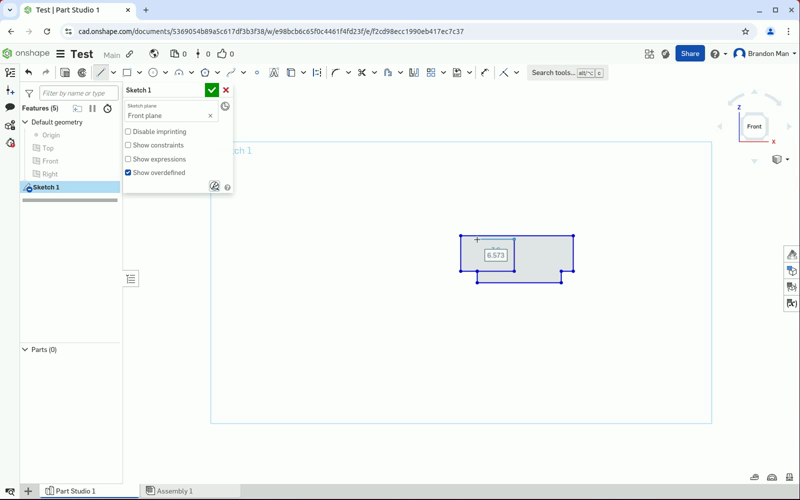
click(477, 239)
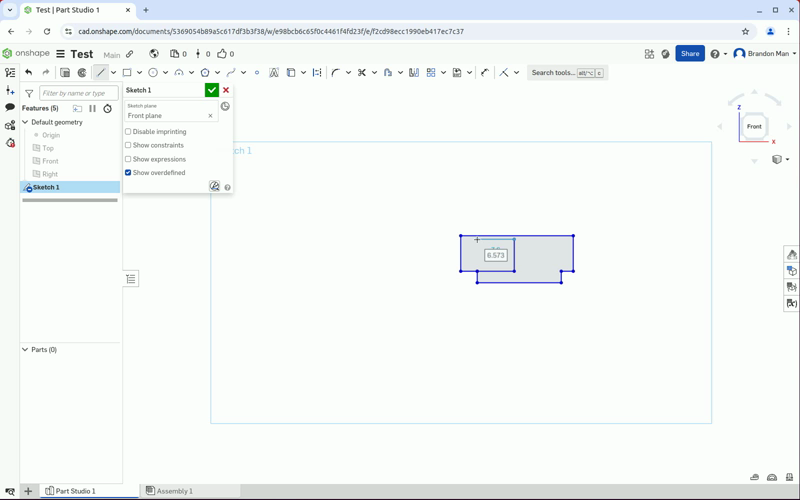
key_up(shift)
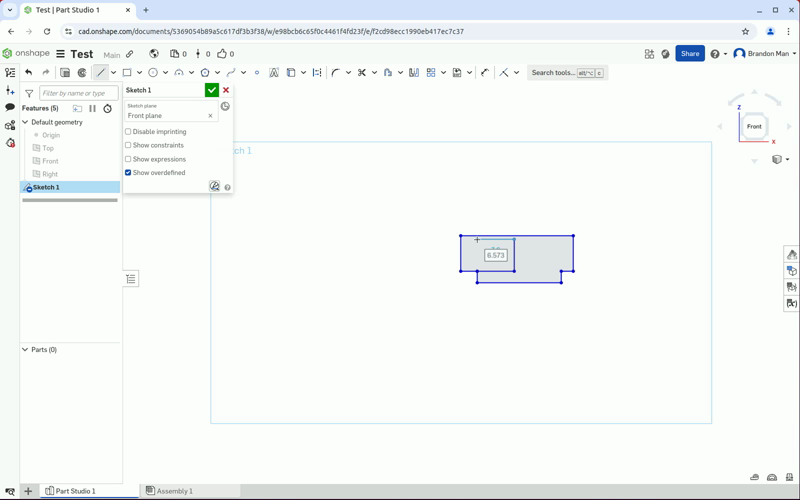
mouse_move(507, 239)
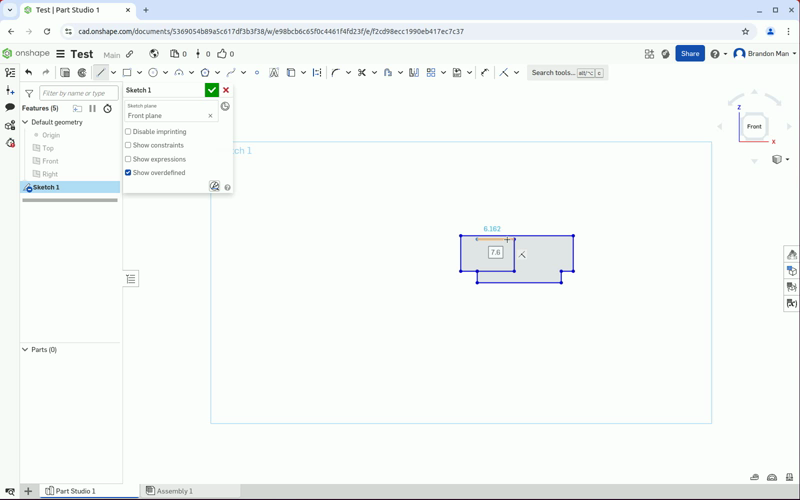
key_down(shift)
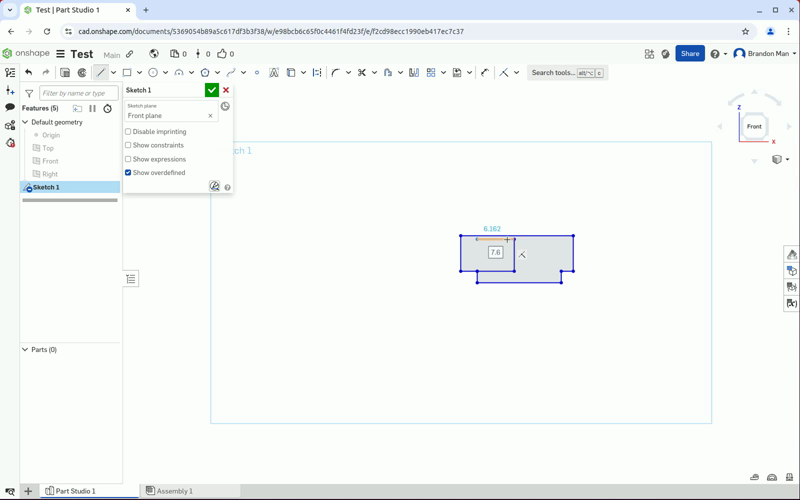
mouse_move(477, 271)
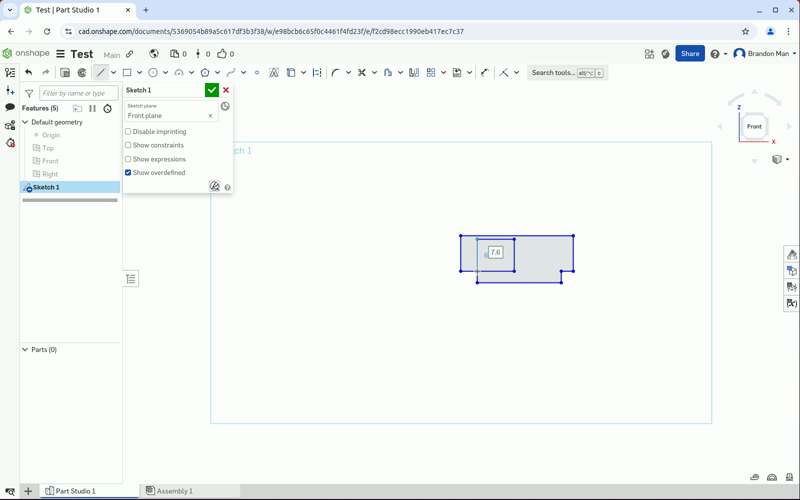
key_up(shift)
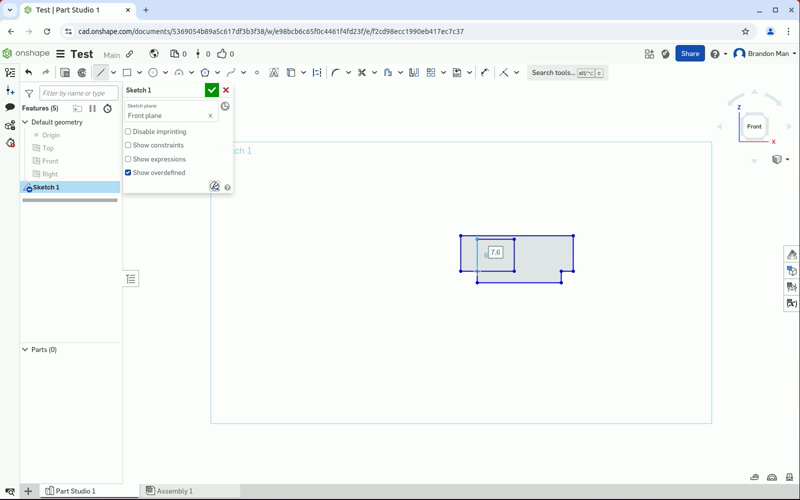
click(477, 271)
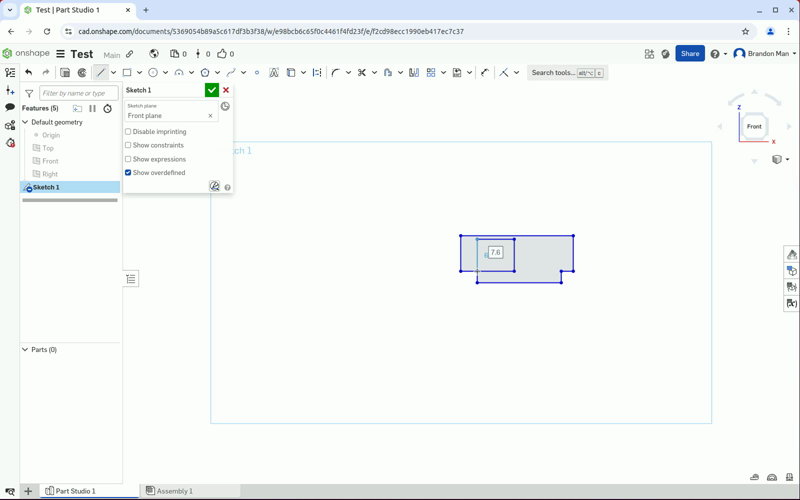
key(esc)
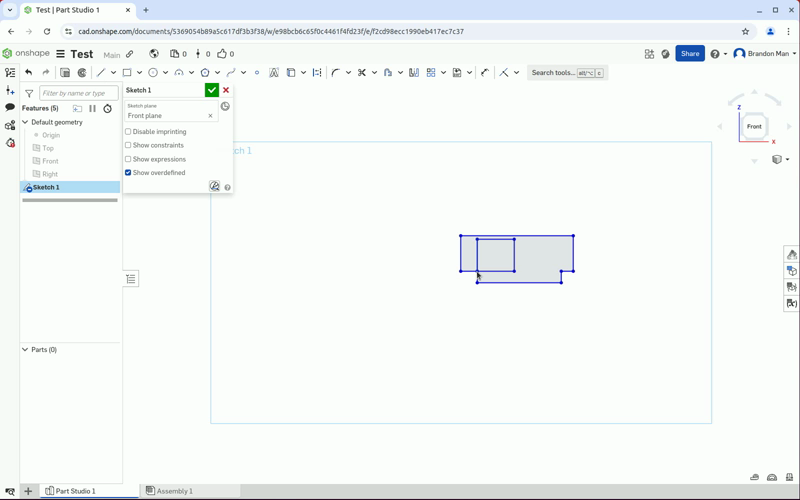
key(l)
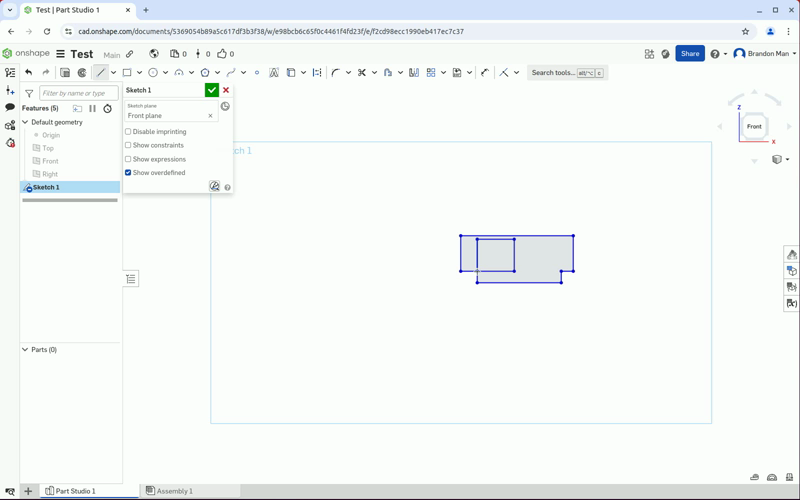
key_down(shift)
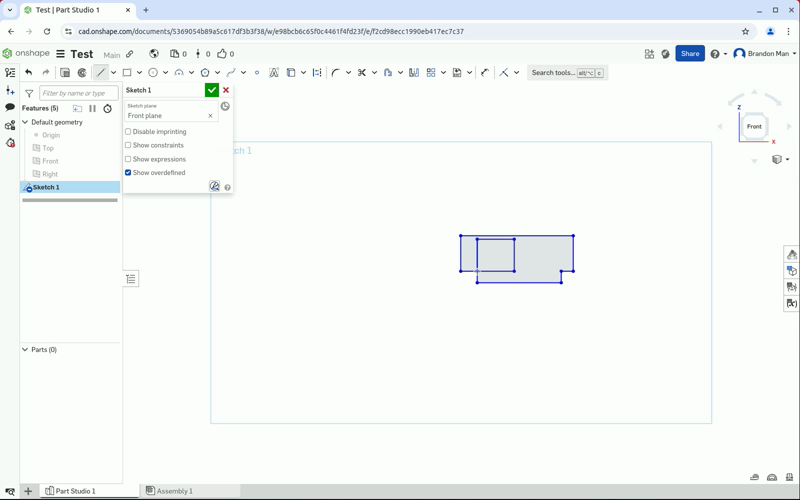
mouse_move(548, 271)
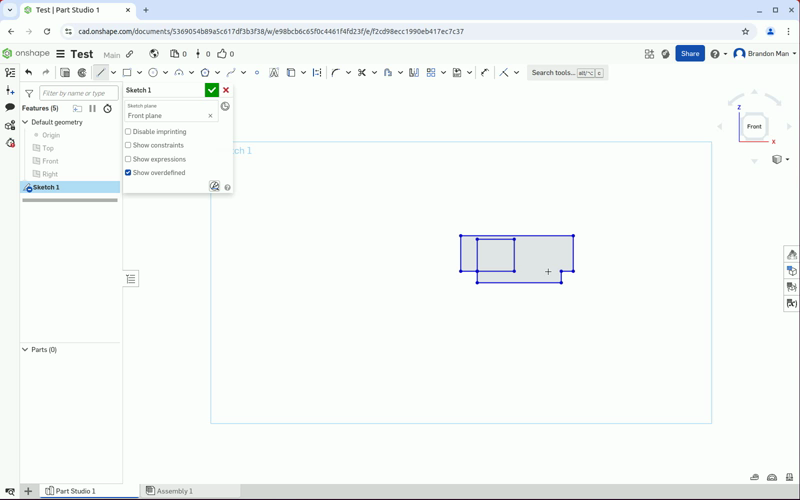
click(548, 271)
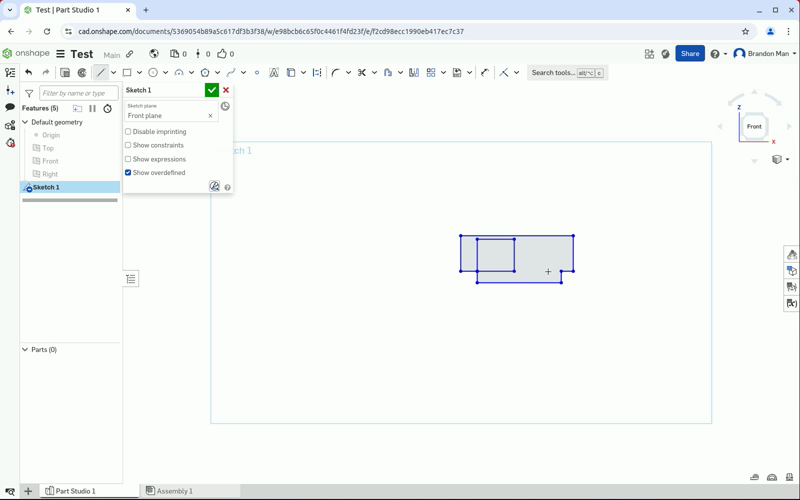
key_up(shift)
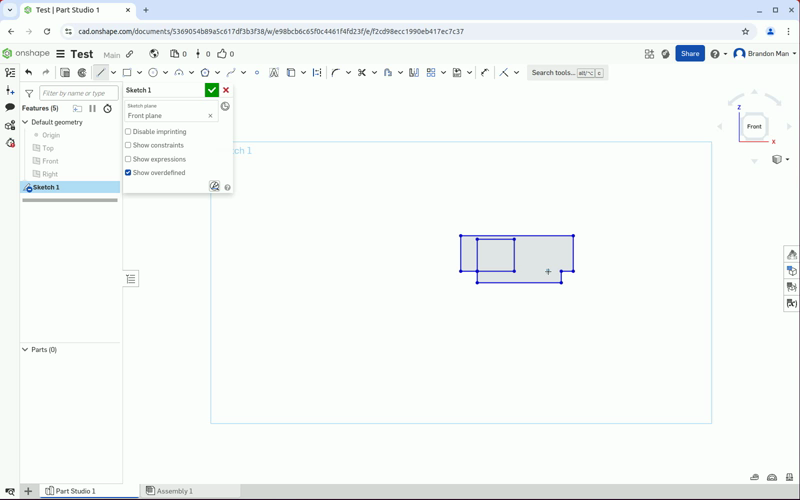
key_down(shift)
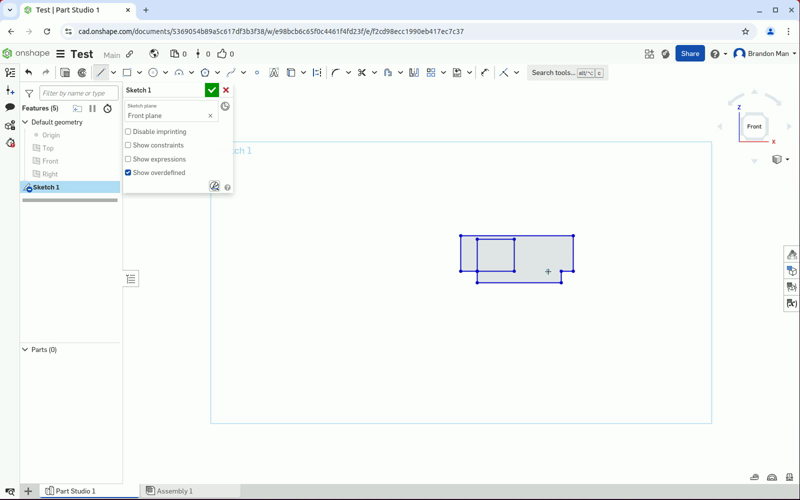
mouse_move(578, 271)
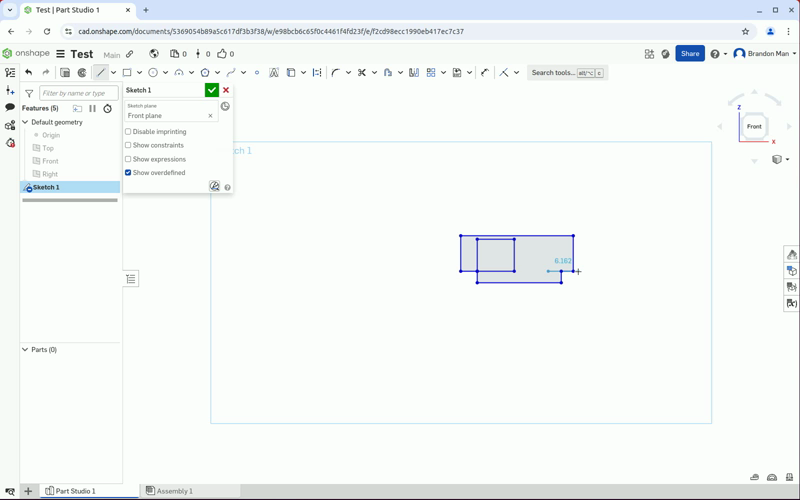
mouse_move(561, 271)
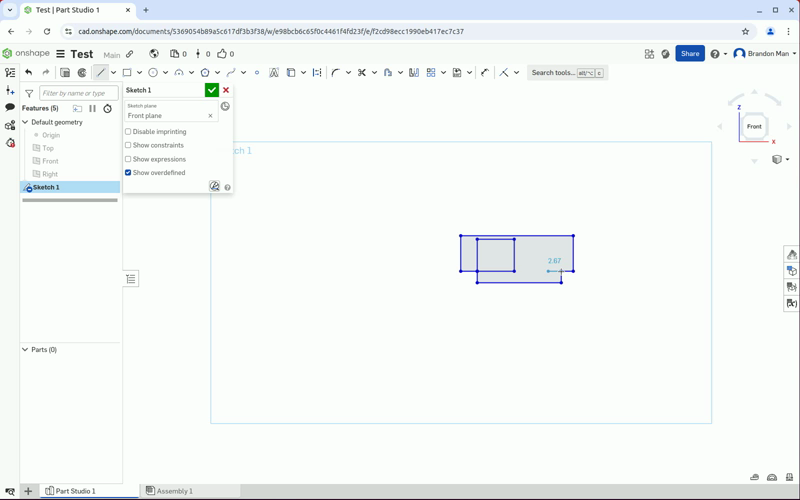
click(561, 271)
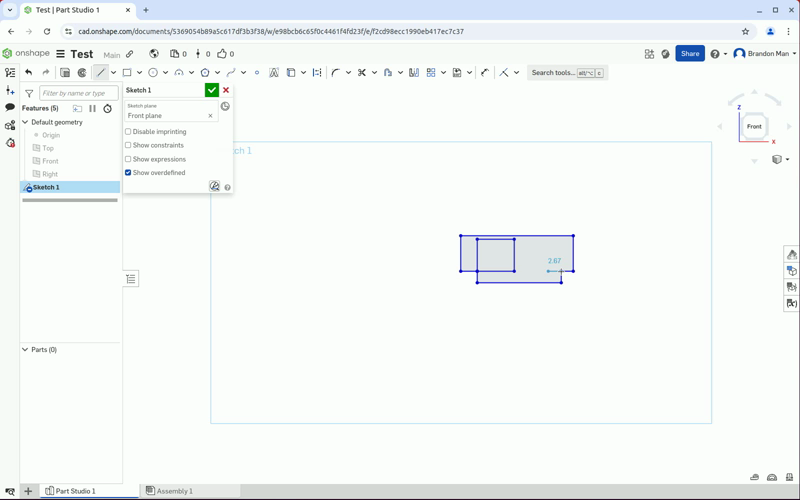
key_up(shift)
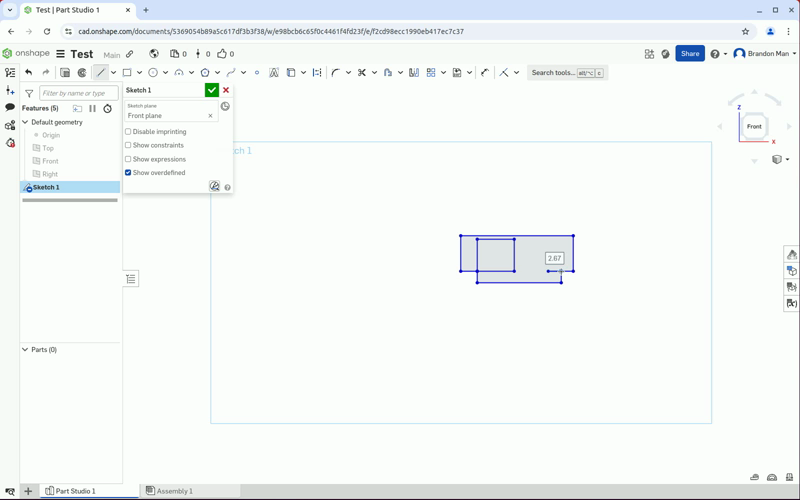
key_down(shift)
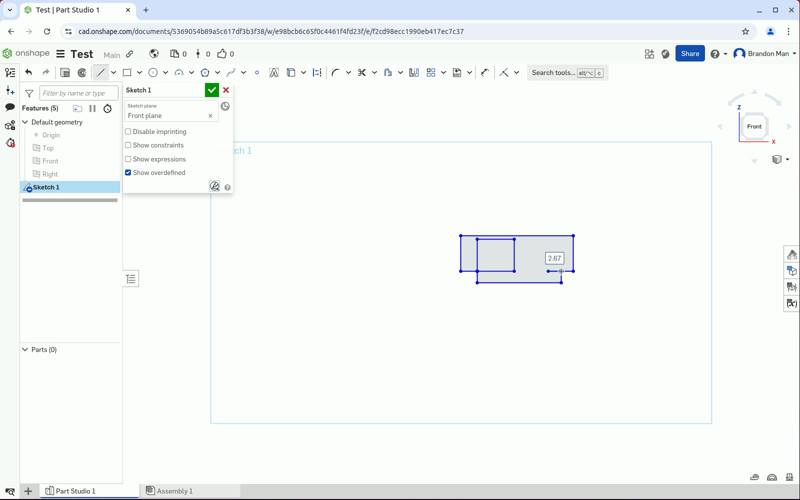
mouse_move(589, 271)
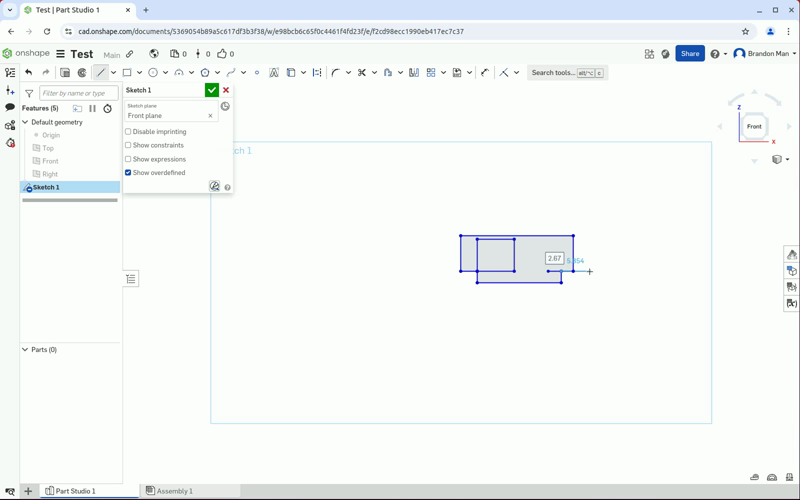
mouse_move(561, 239)
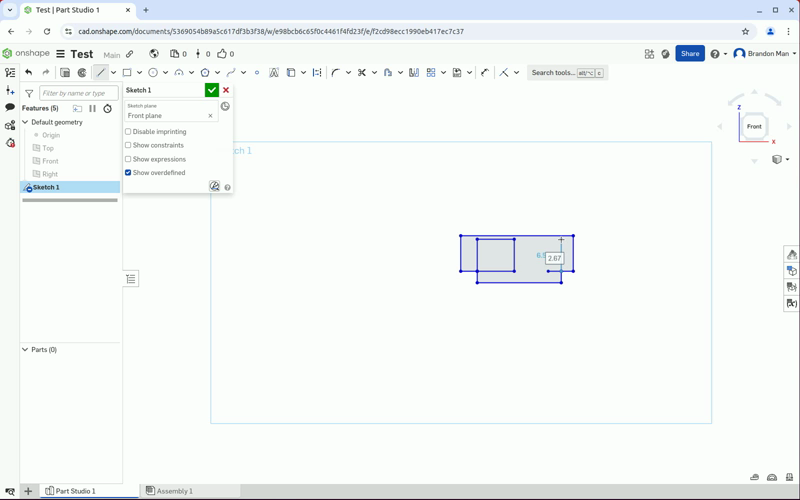
click(561, 239)
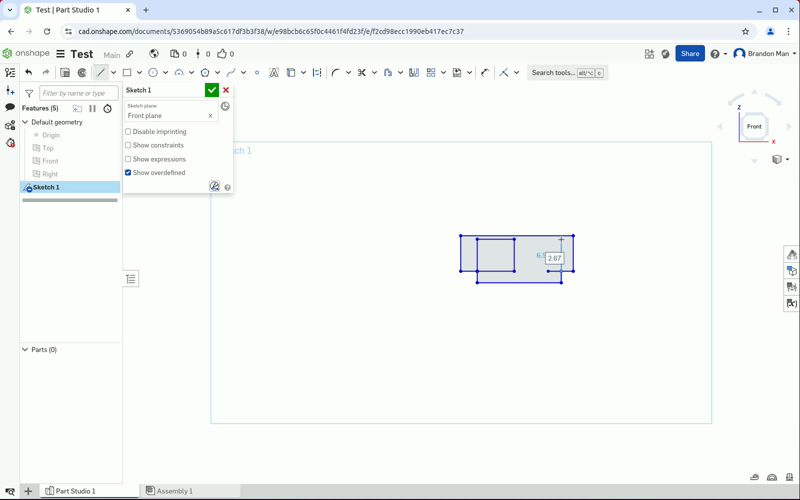
key_up(shift)
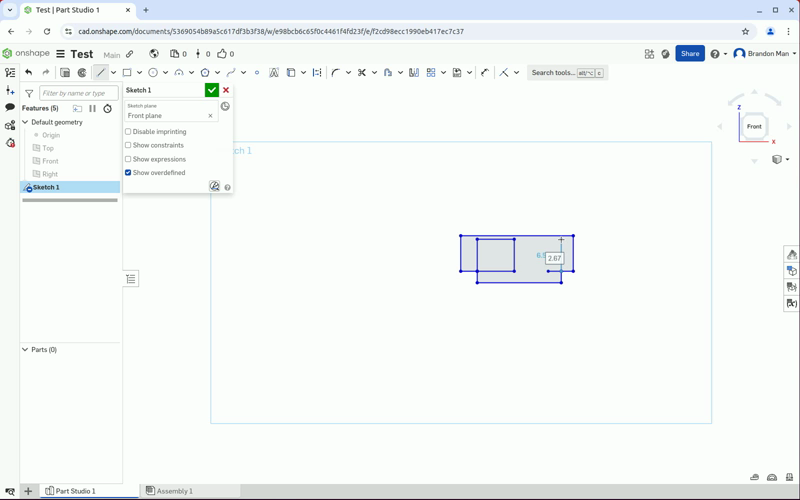
key_down(shift)
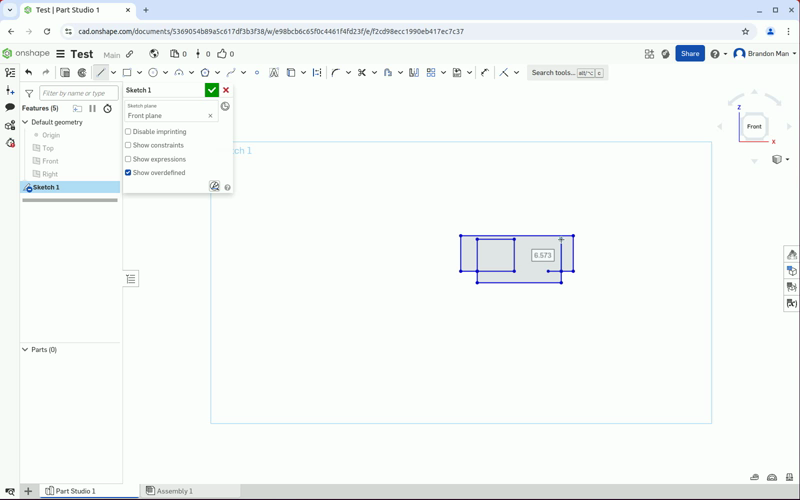
mouse_move(589, 239)
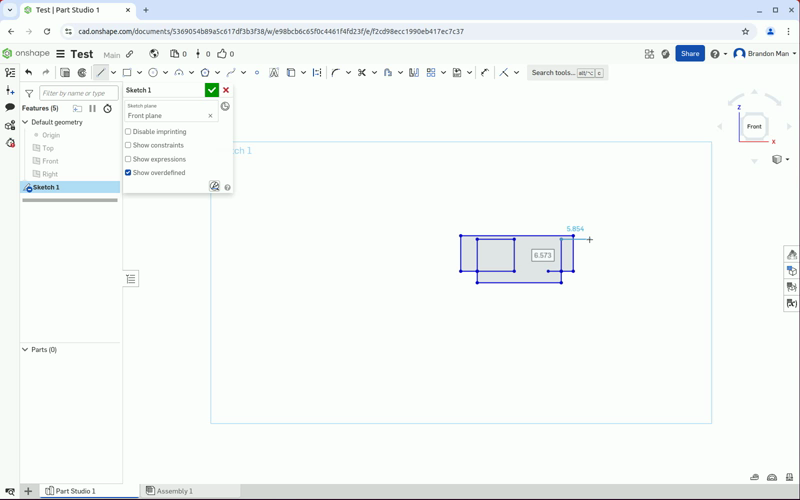
mouse_move(548, 239)
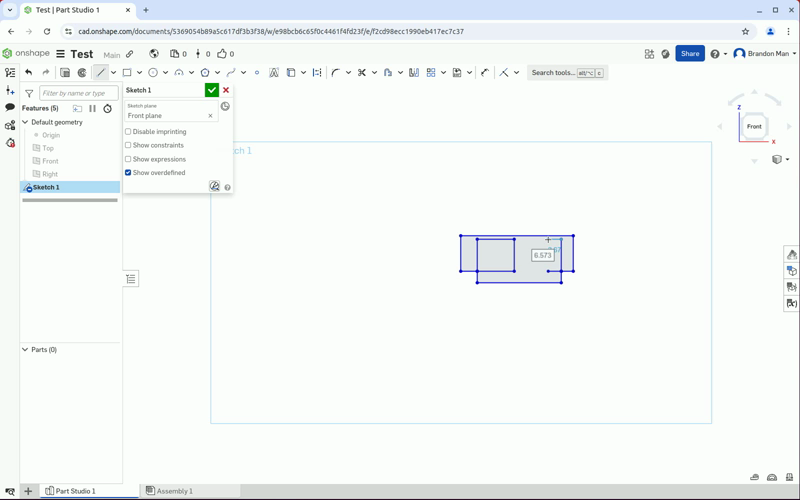
click(548, 239)
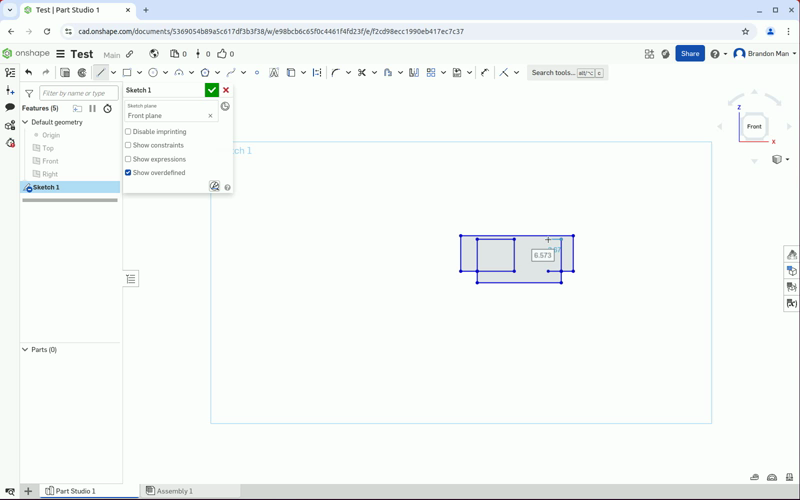
key_up(shift)
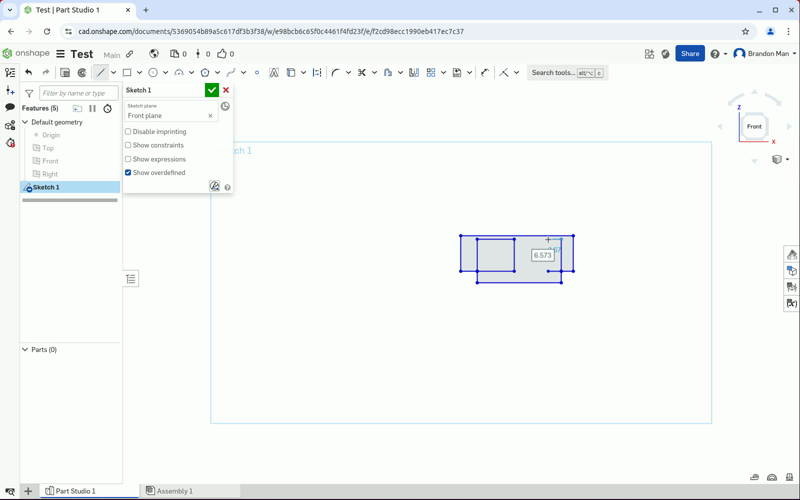
mouse_move(578, 239)
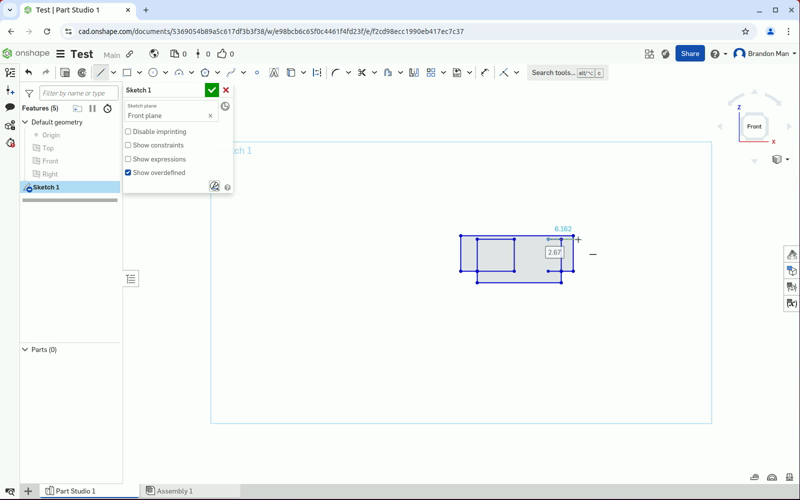
key_down(shift)
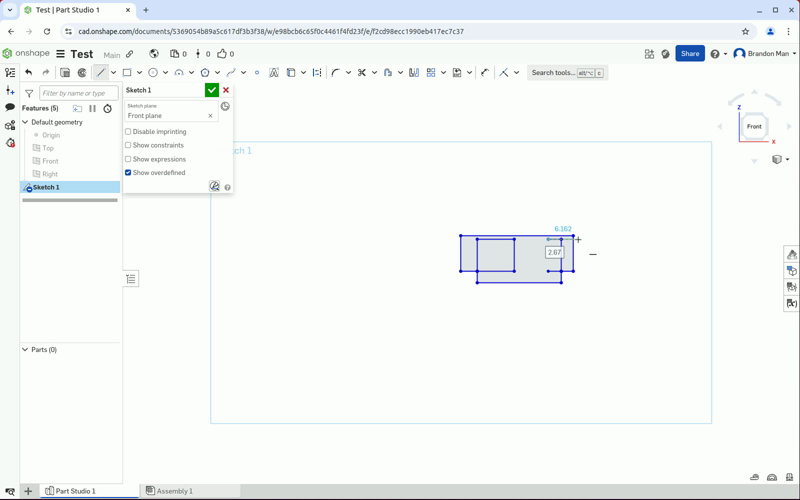
mouse_move(548, 271)
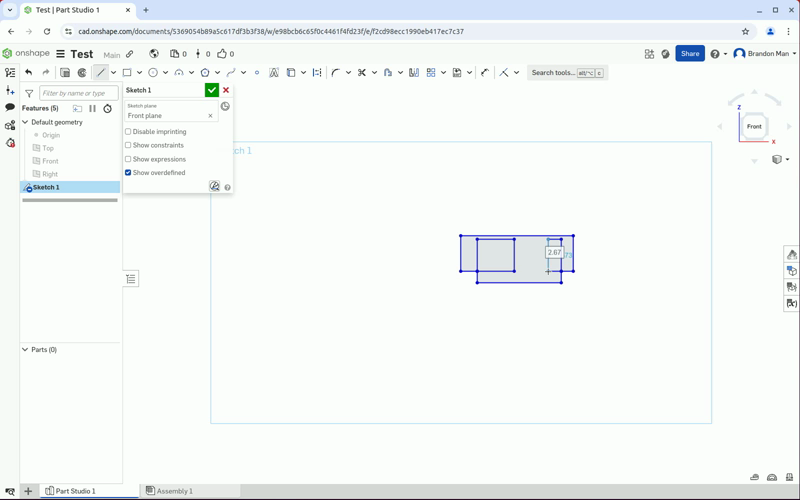
key_up(shift)
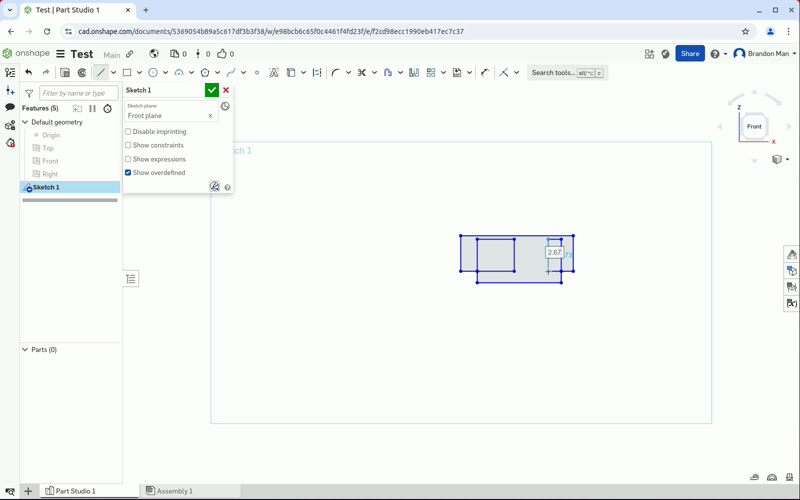
click(548, 271)
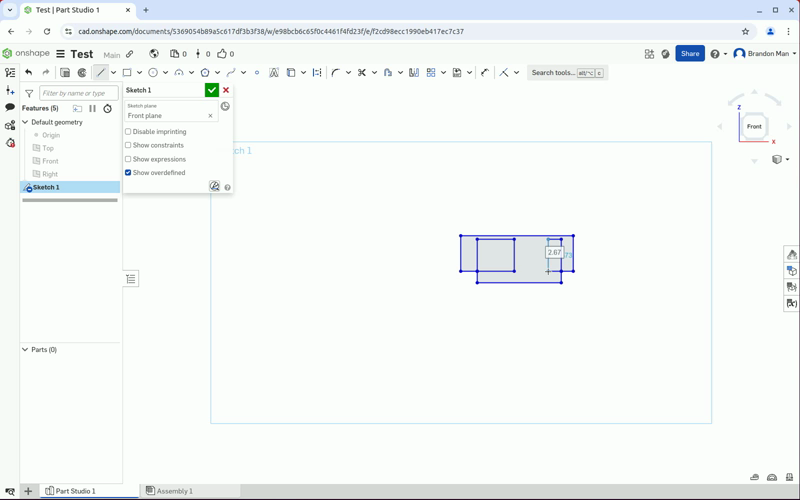
key(esc)
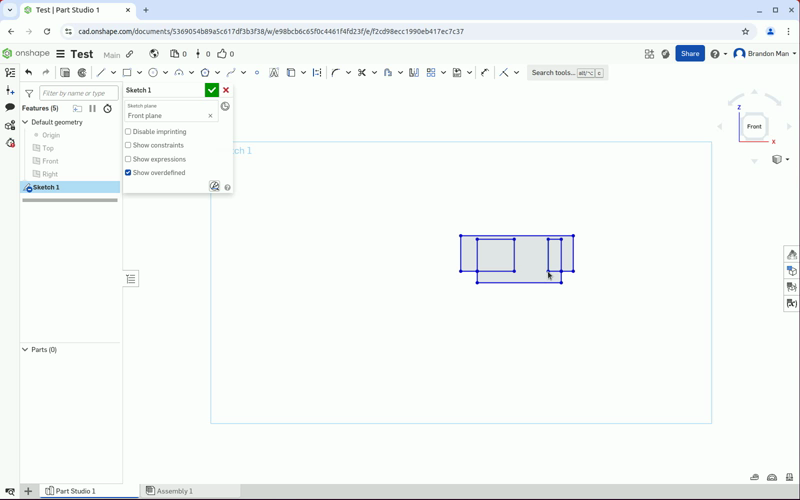
mouse_move(531, 259)
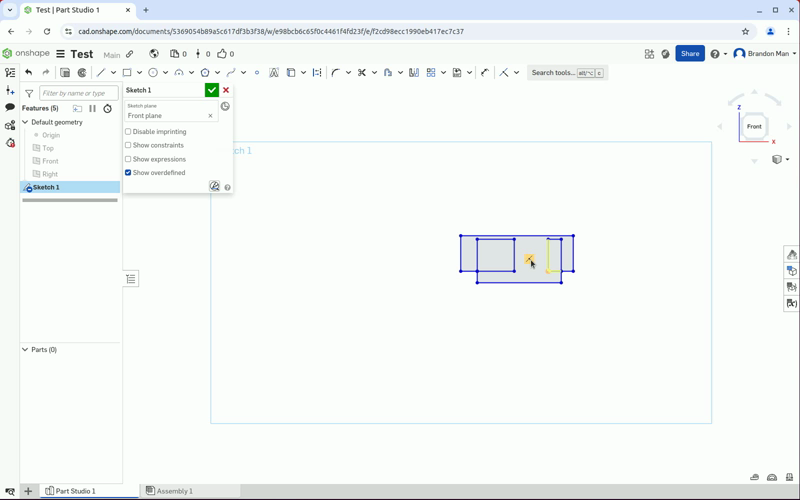
click(531, 259)
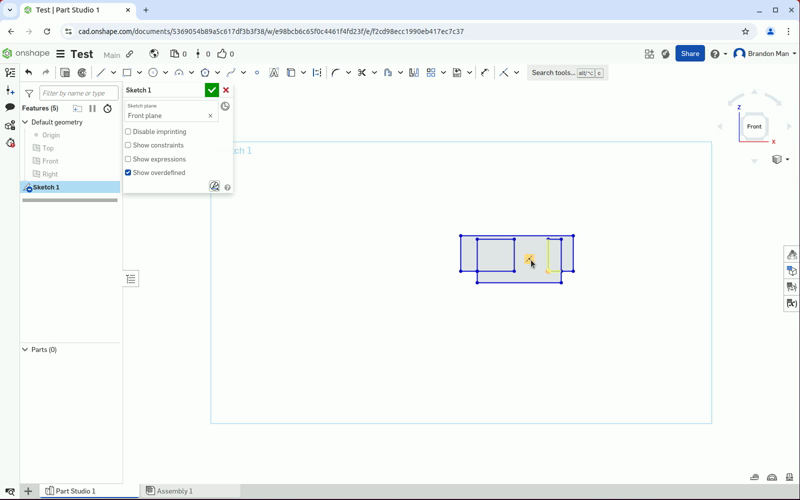
mouse_move(73, 352)
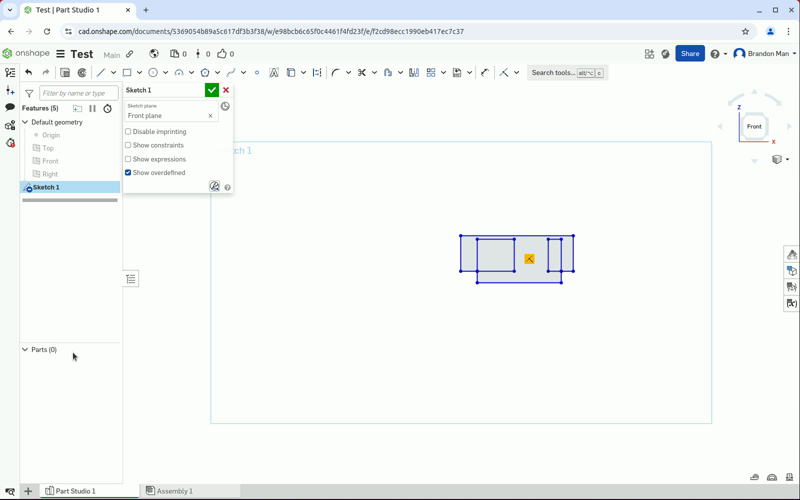
key(shift+y)
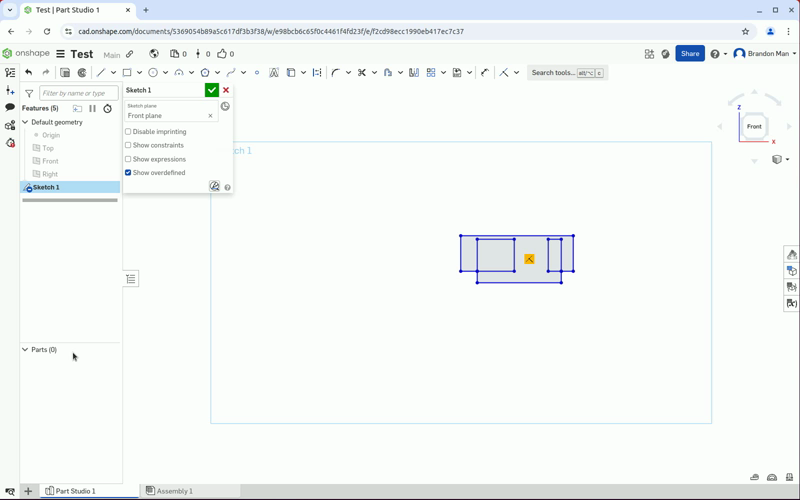
key(shift+e)
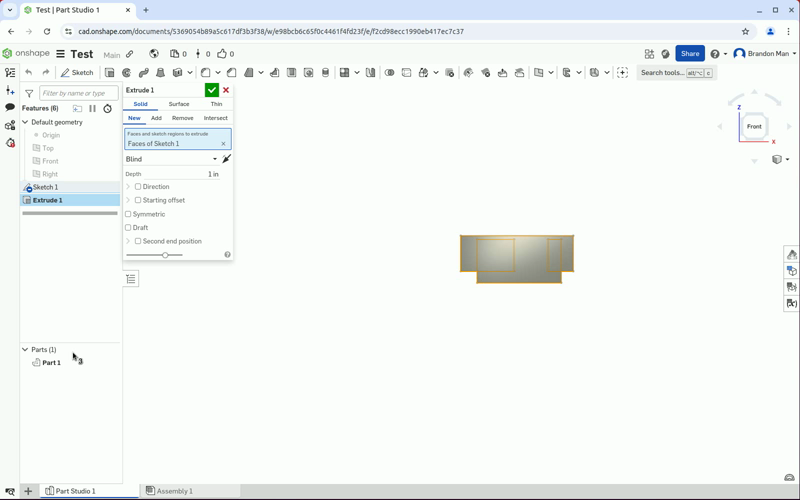
mouse_move(143, 106)
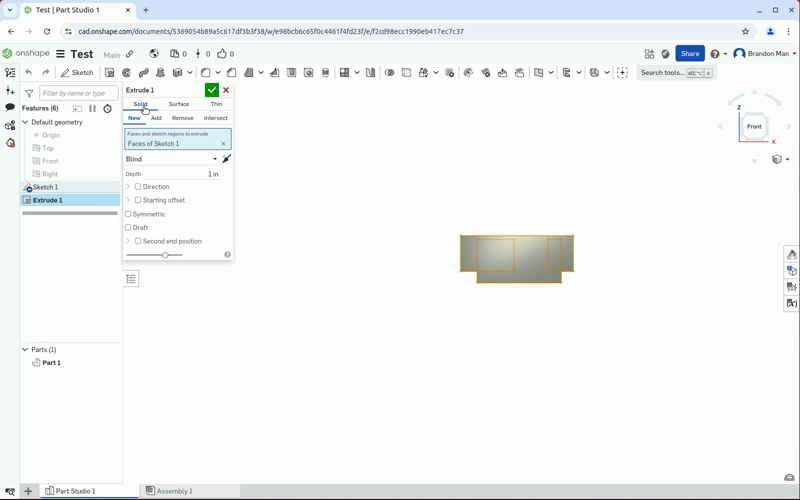
click(143, 106)
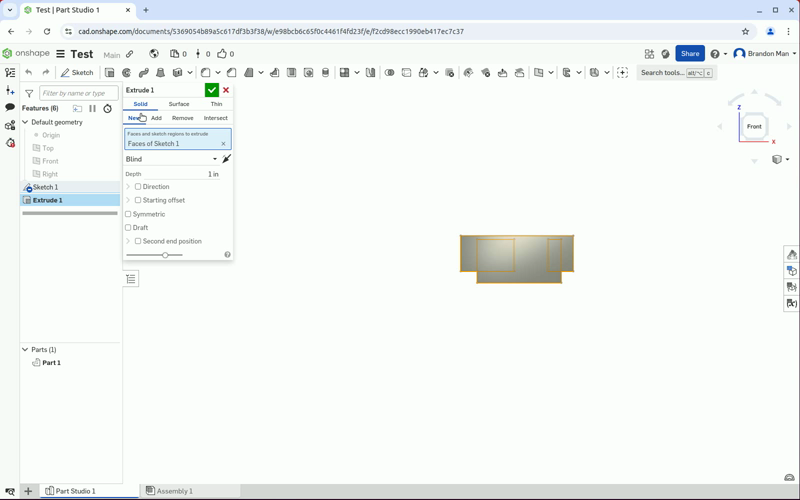
mouse_move(137, 120)
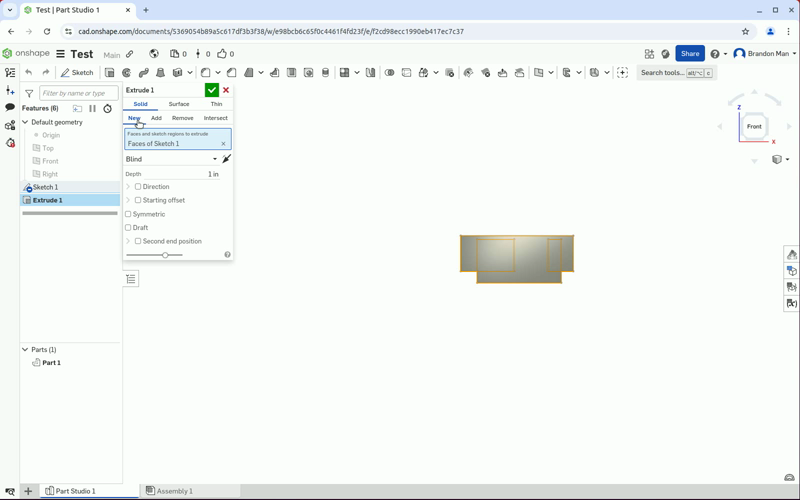
click(137, 120)
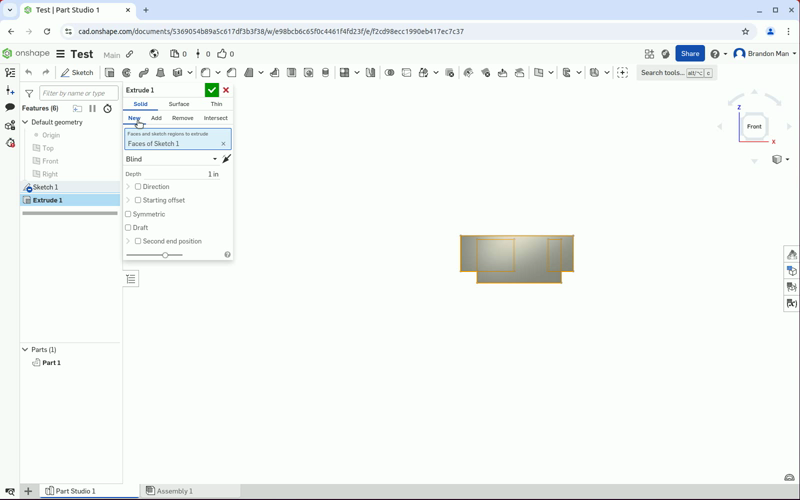
key(tab, 4)
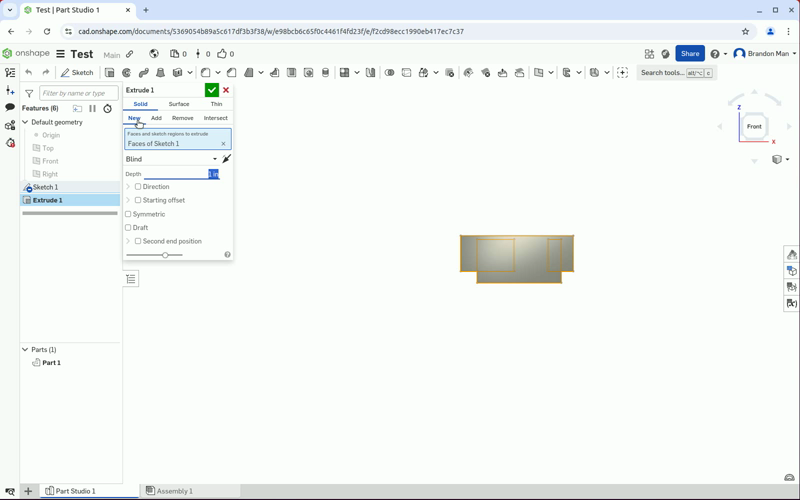
text(0.481)
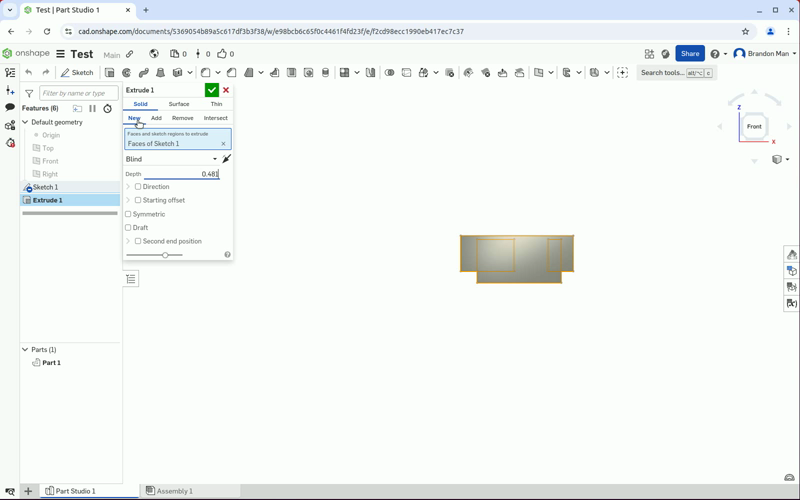
key(enter)
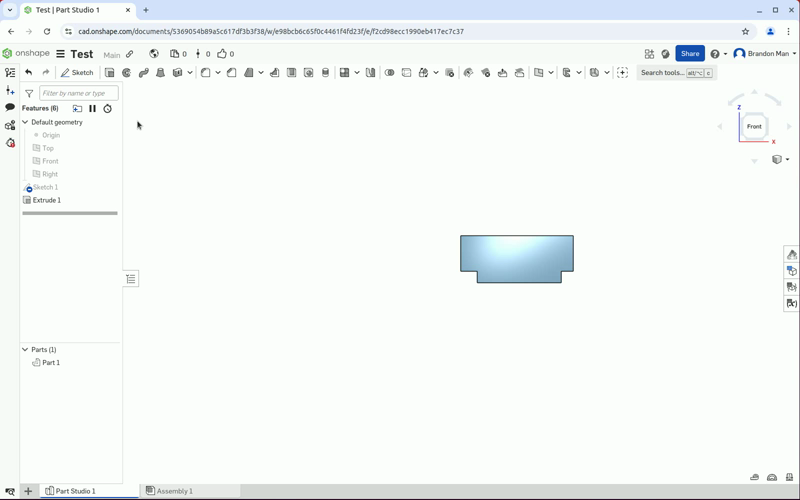
key(shift+h)
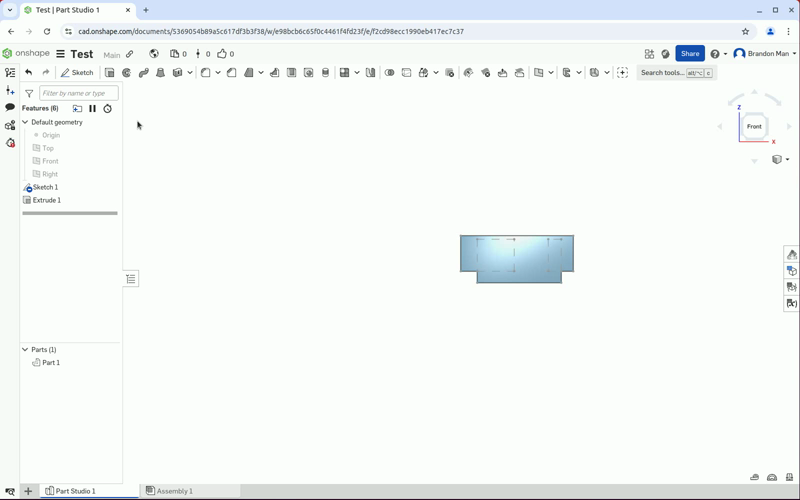
key(shift+h)
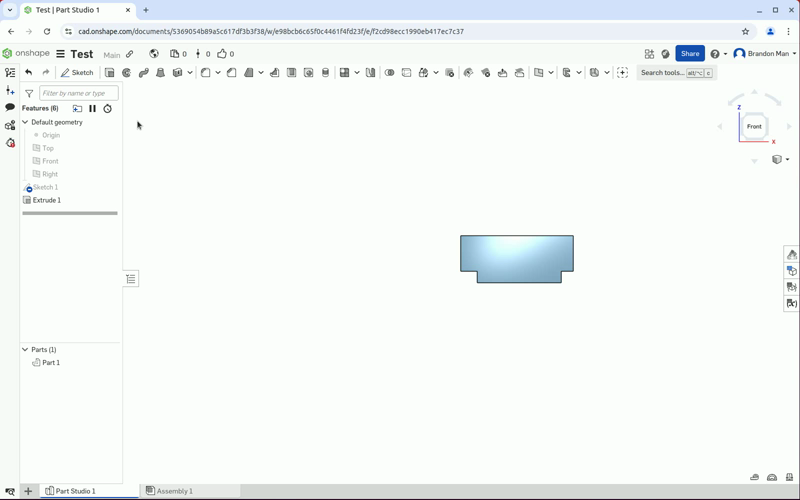
mouse_move(73, 189)
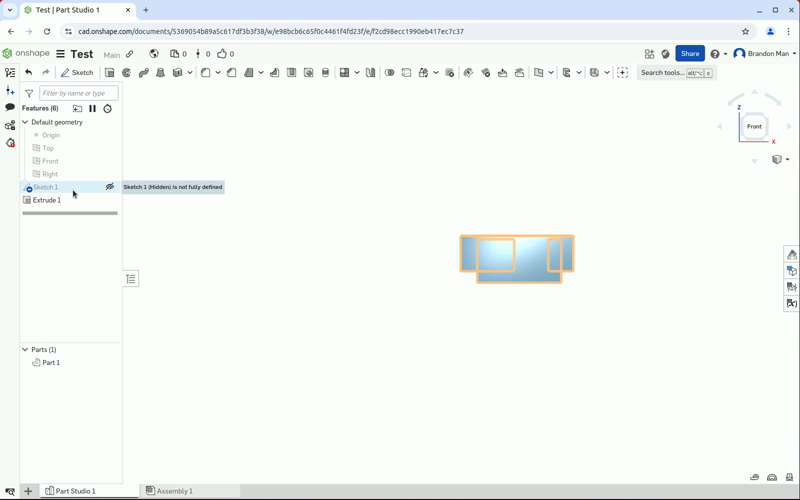
click(73, 189)
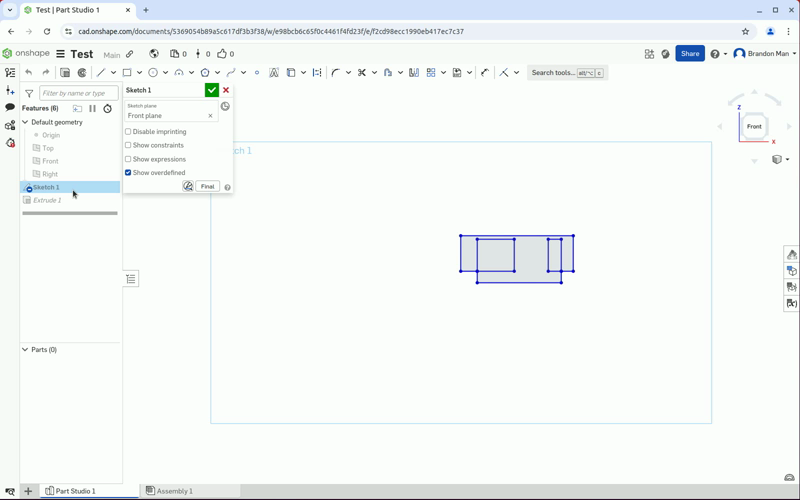
mouse_move(229, 92)
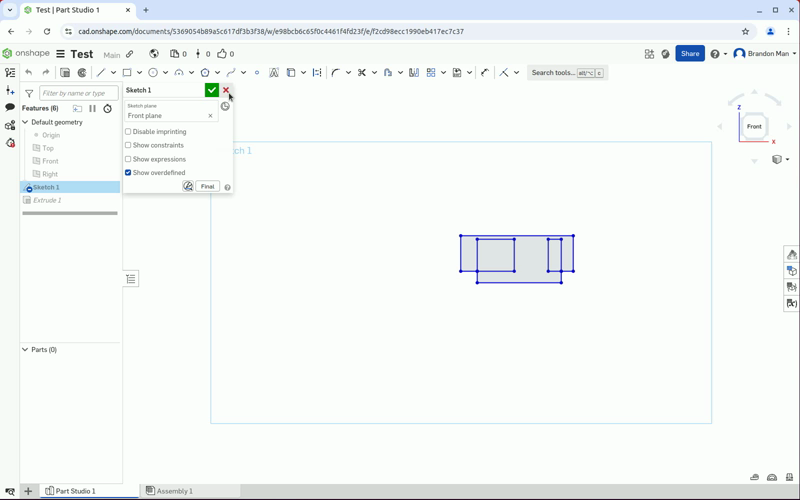
click(229, 92)
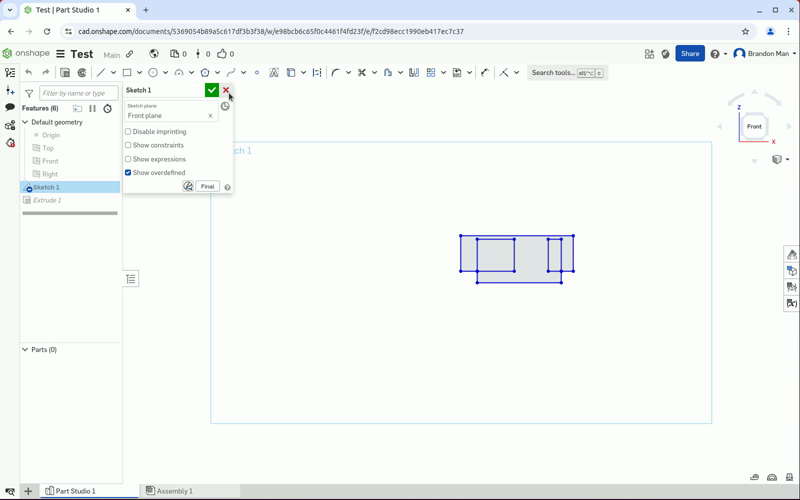
key(shift+s)
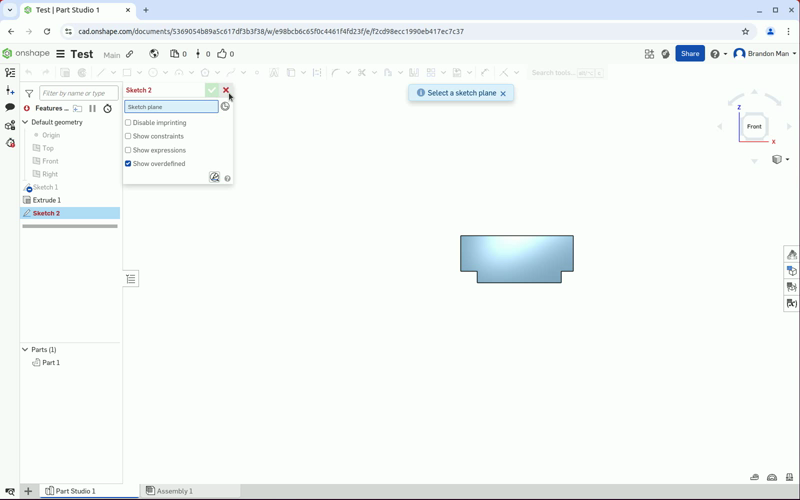
mouse_move(73, 163)
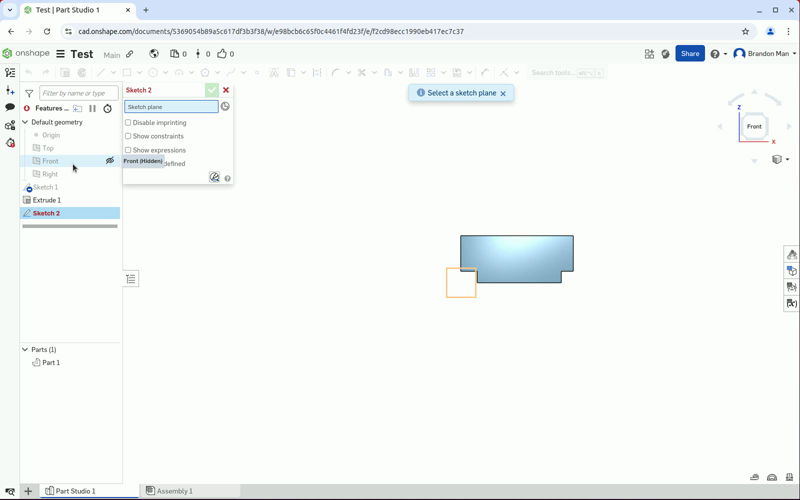
click(73, 163)
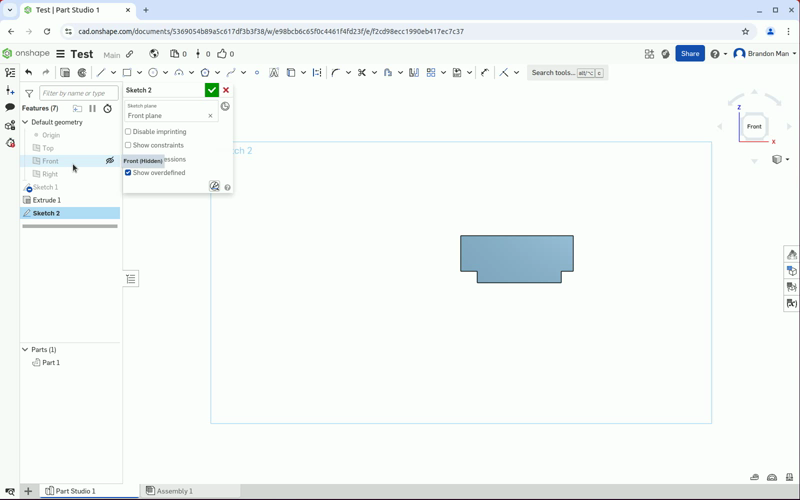
mouse_move(73, 352)
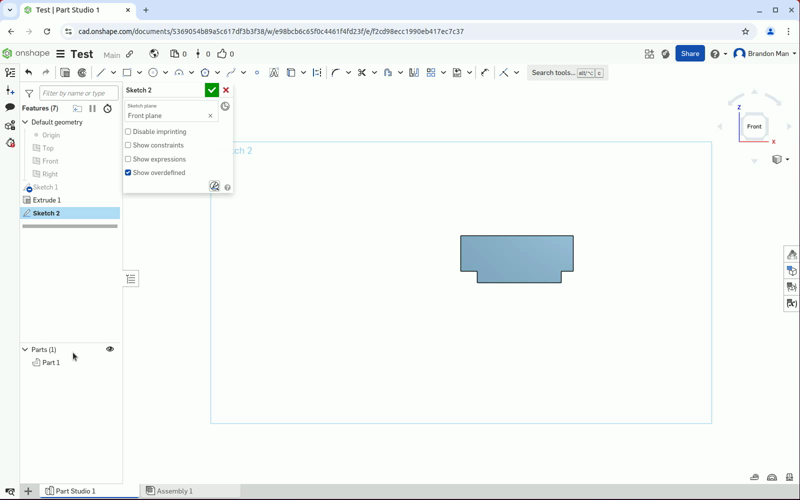
key(y)
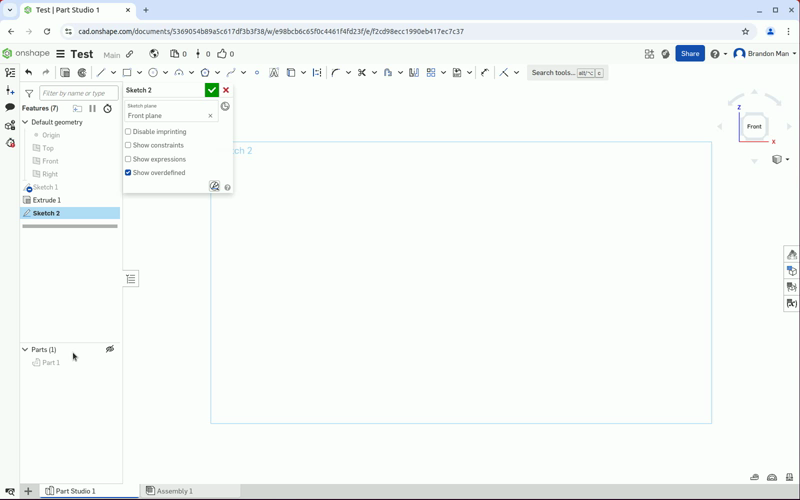
key(l)
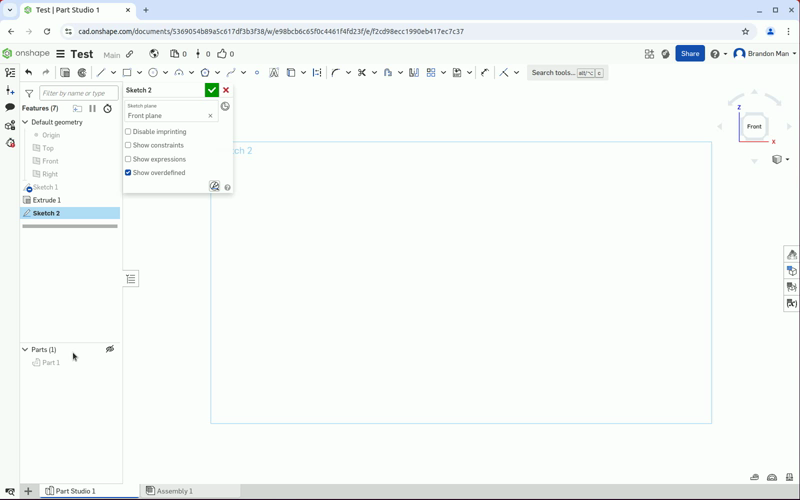
key_down(shift)
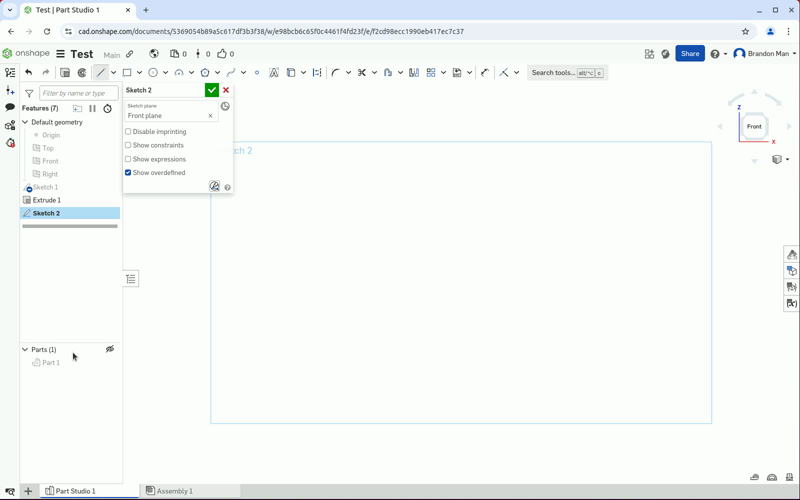
mouse_move(561, 282)
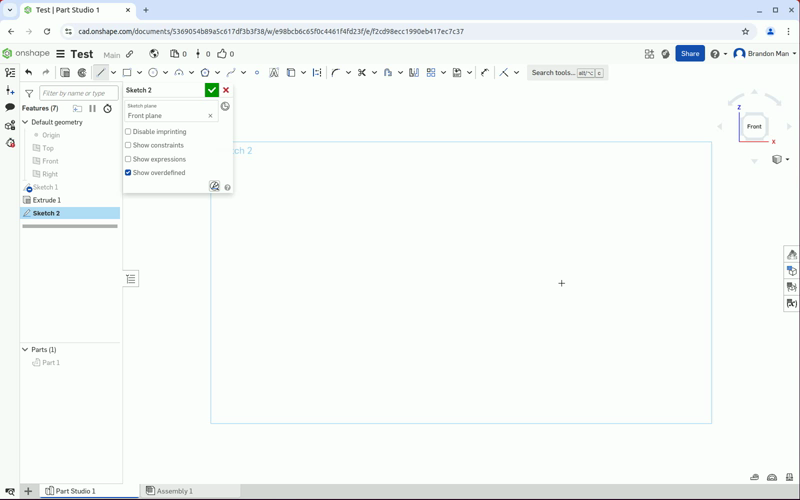
click(561, 282)
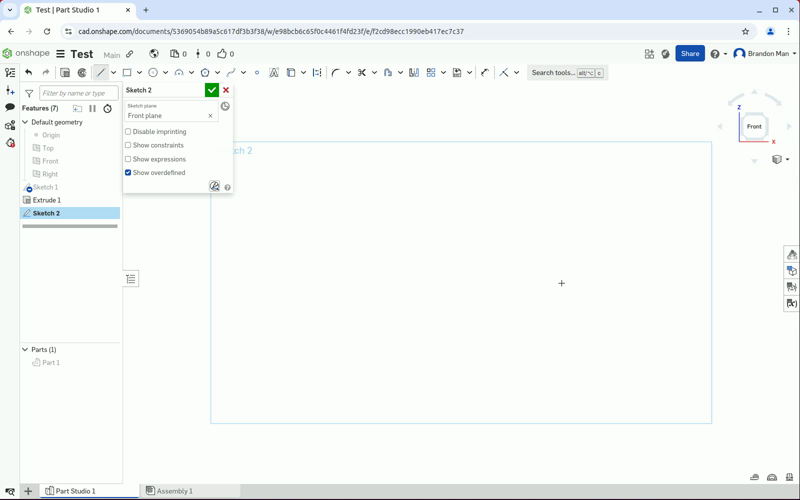
key_up(shift)
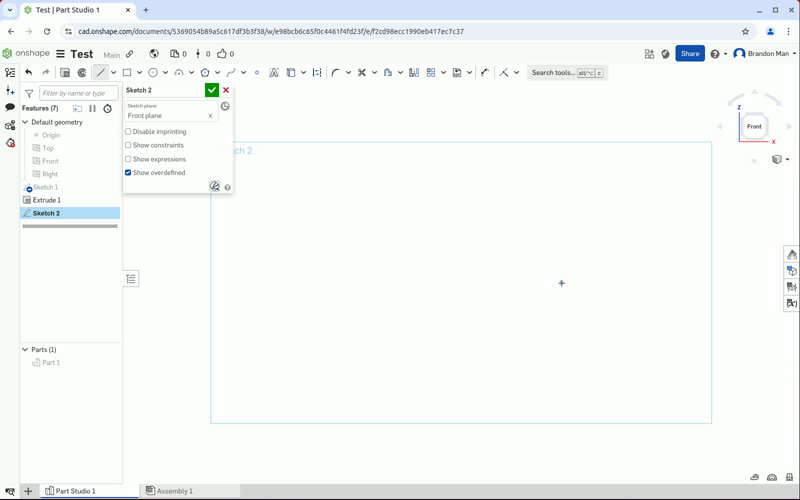
key_down(shift)
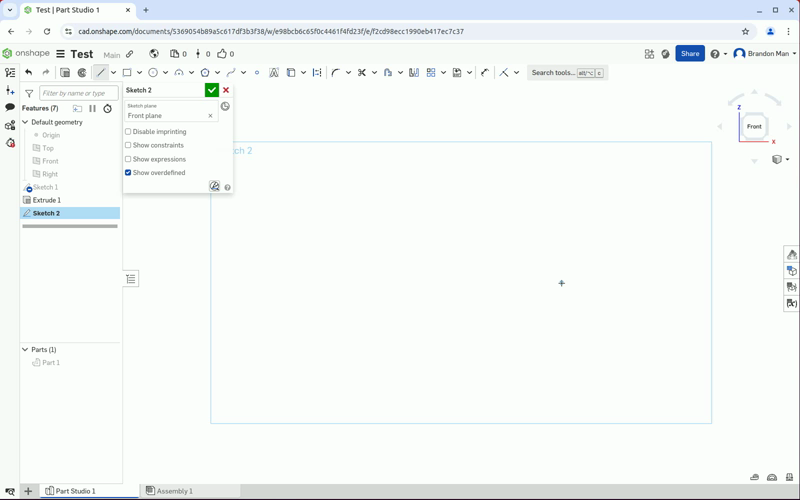
mouse_move(589, 282)
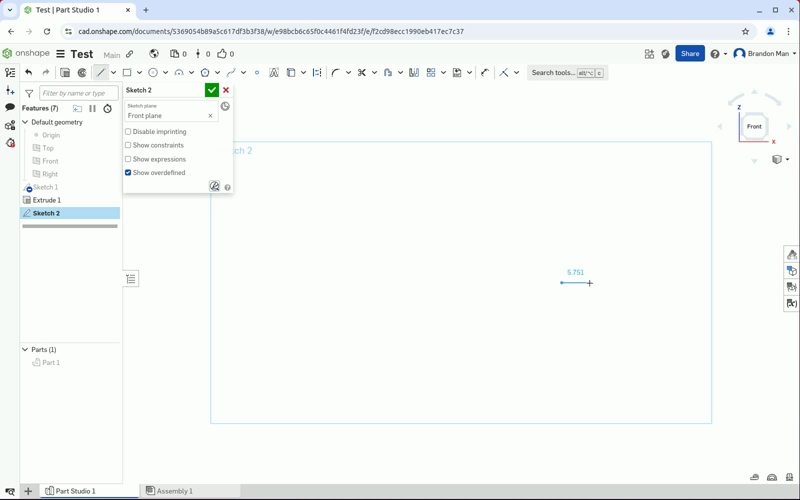
mouse_move(574, 282)
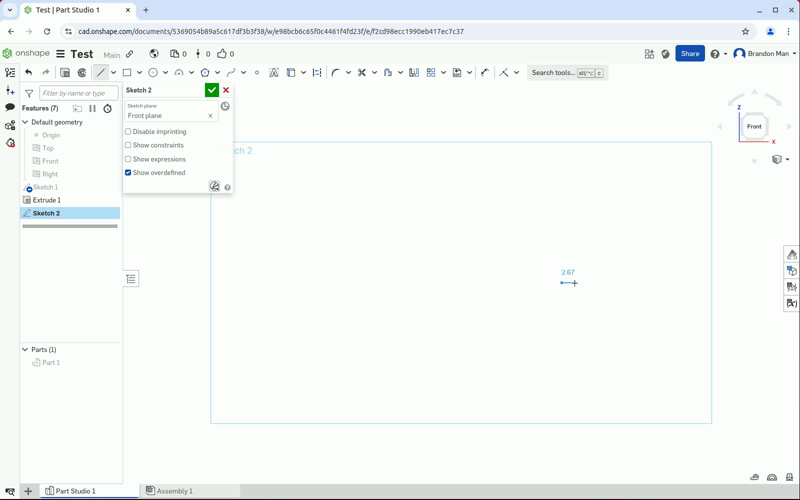
click(574, 282)
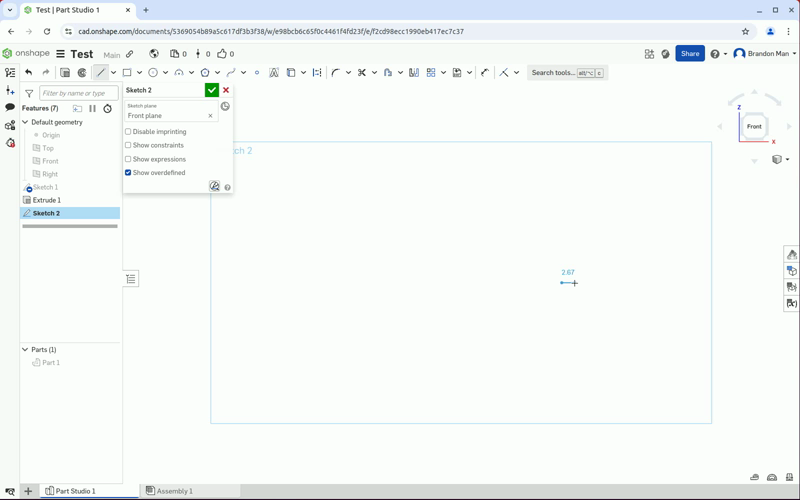
key_up(shift)
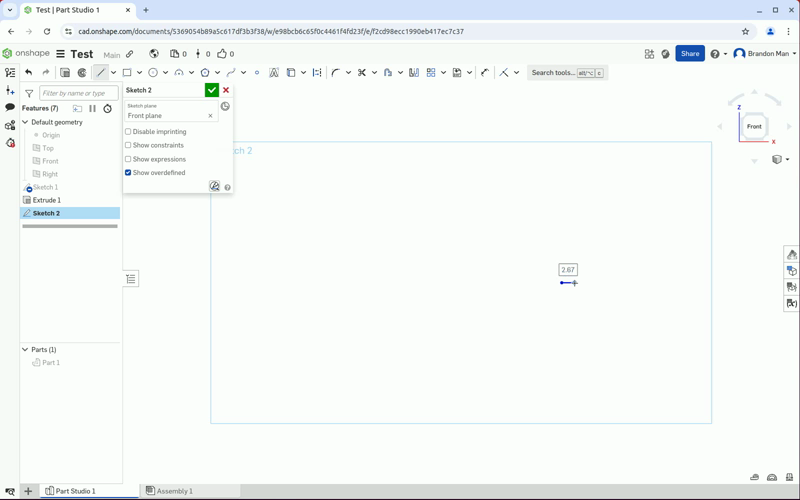
key_down(shift)
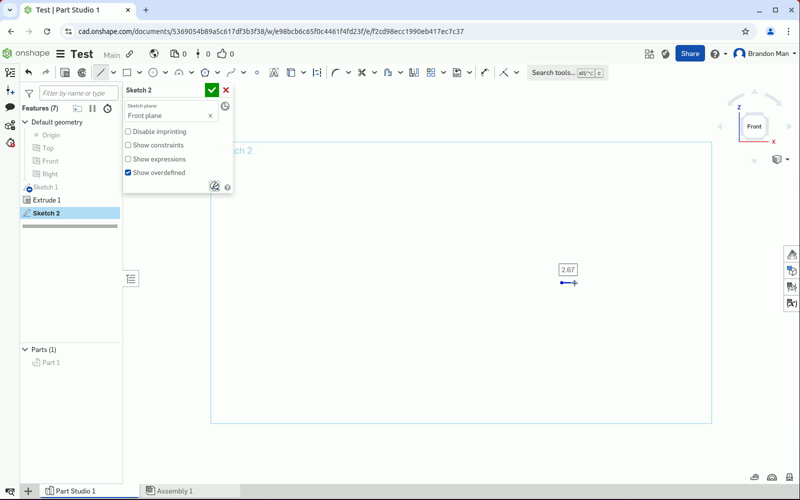
mouse_move(589, 282)
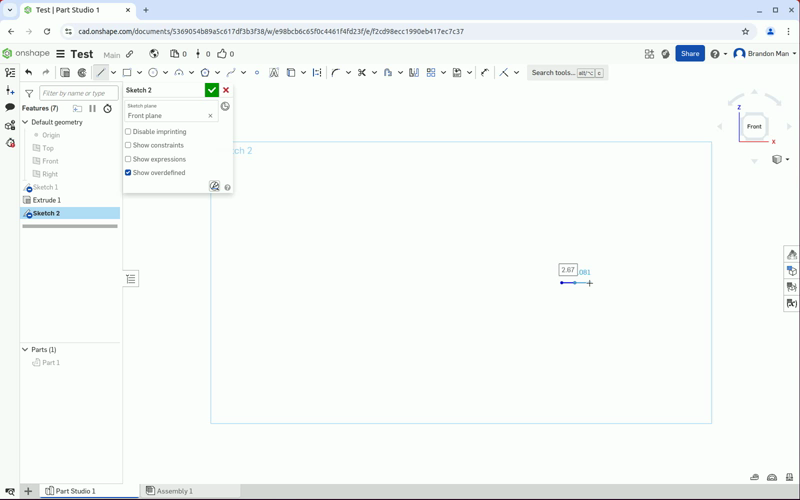
mouse_move(574, 270)
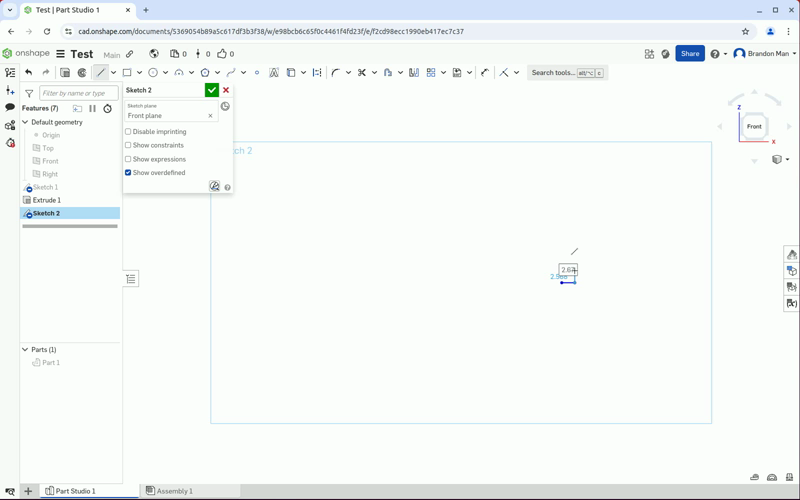
click(574, 270)
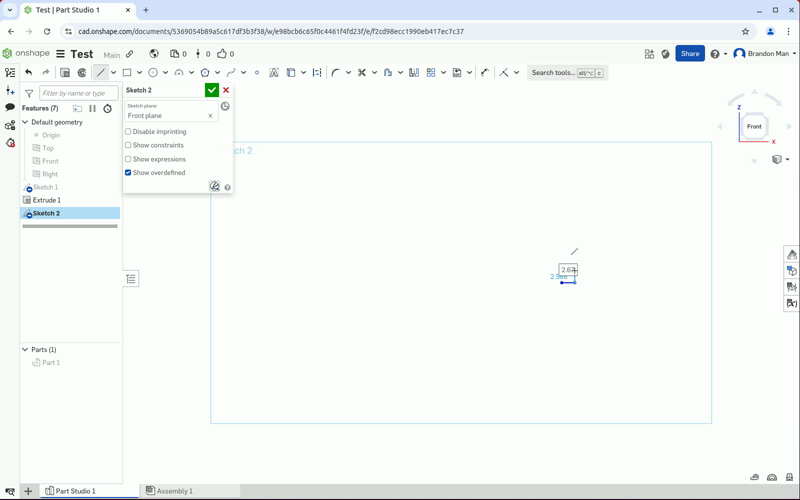
key_up(shift)
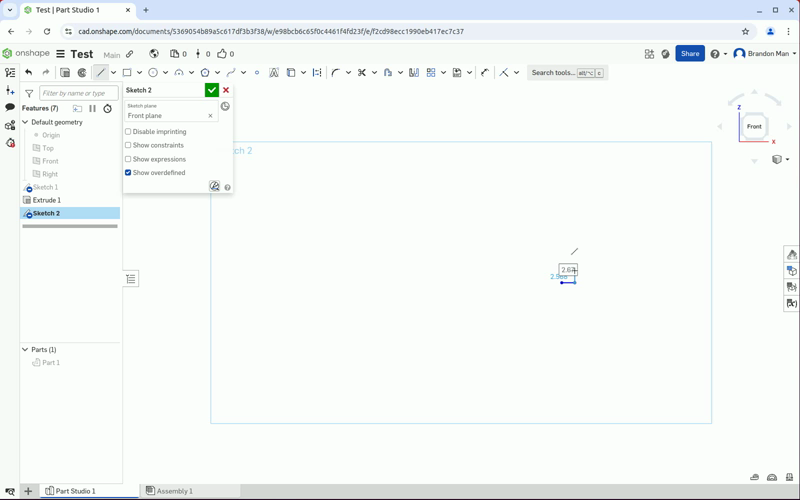
key_down(shift)
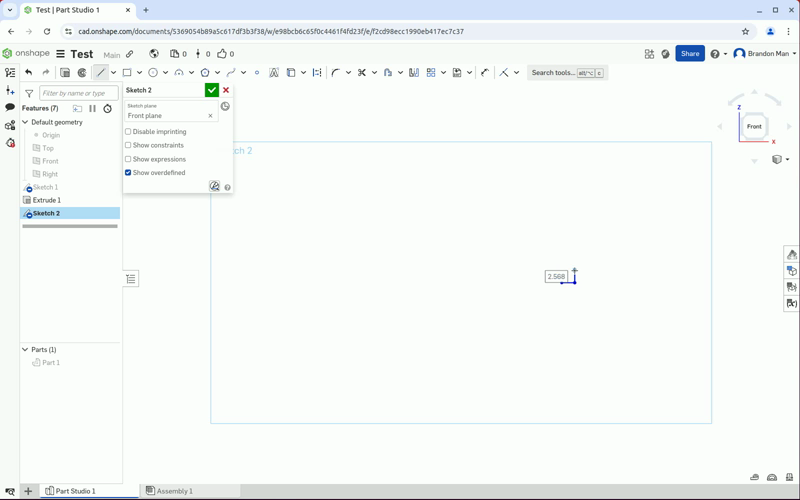
mouse_move(589, 270)
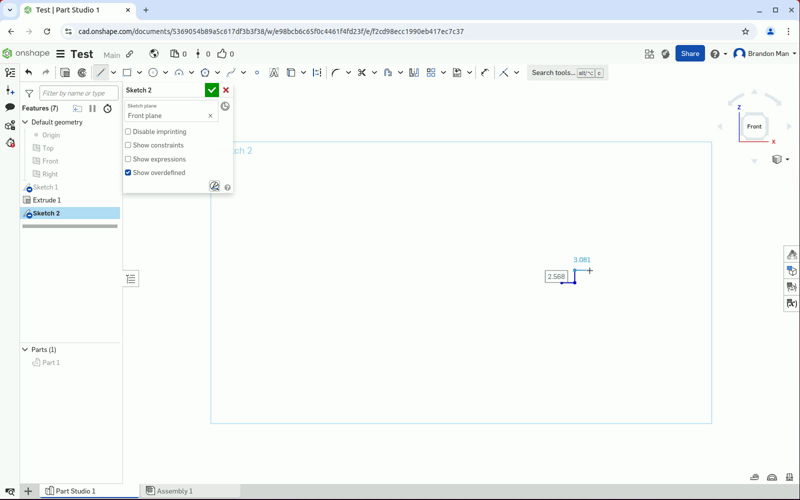
mouse_move(561, 270)
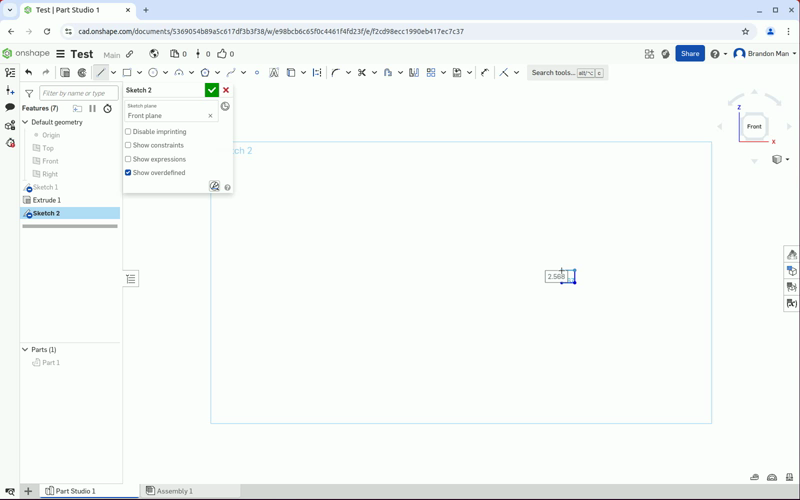
click(561, 270)
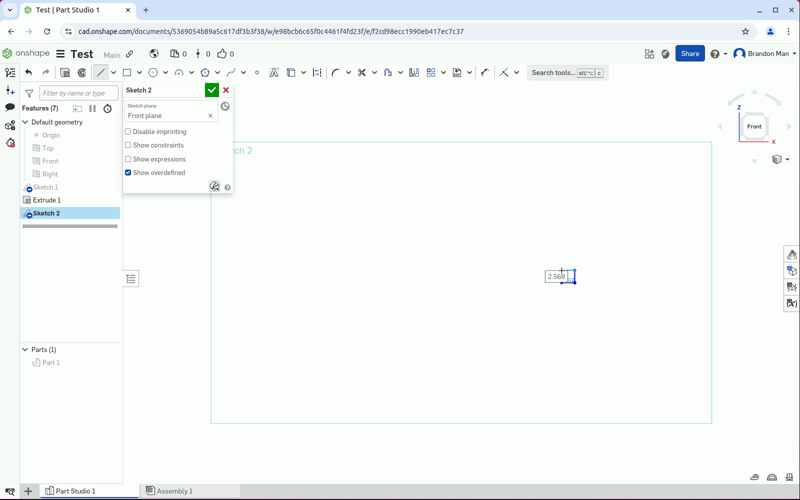
key_up(shift)
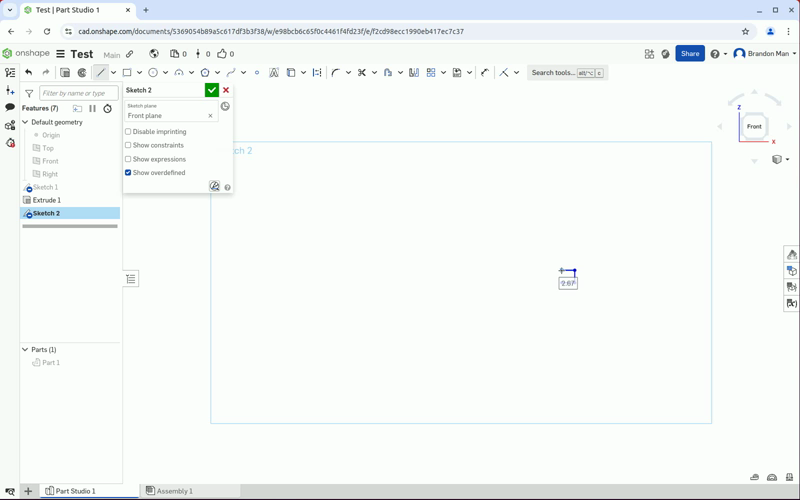
mouse_move(589, 270)
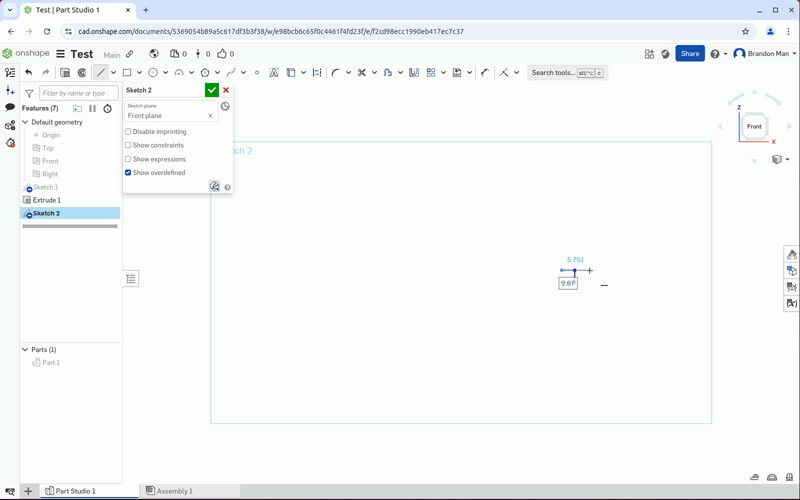
key_down(shift)
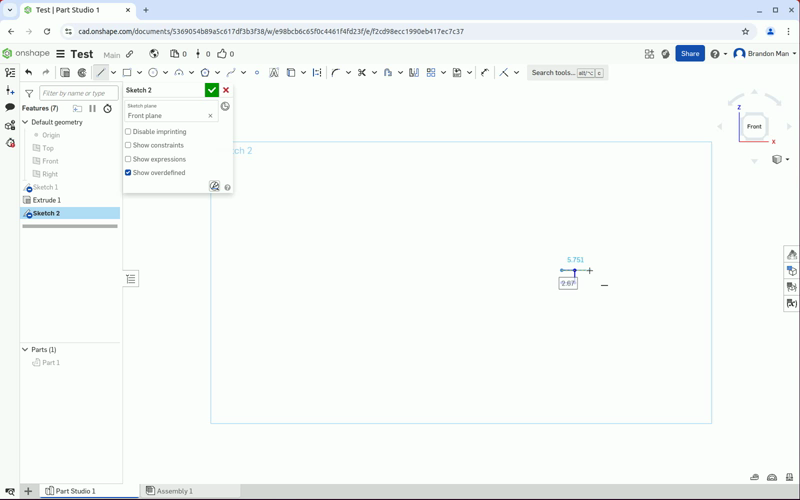
mouse_move(561, 282)
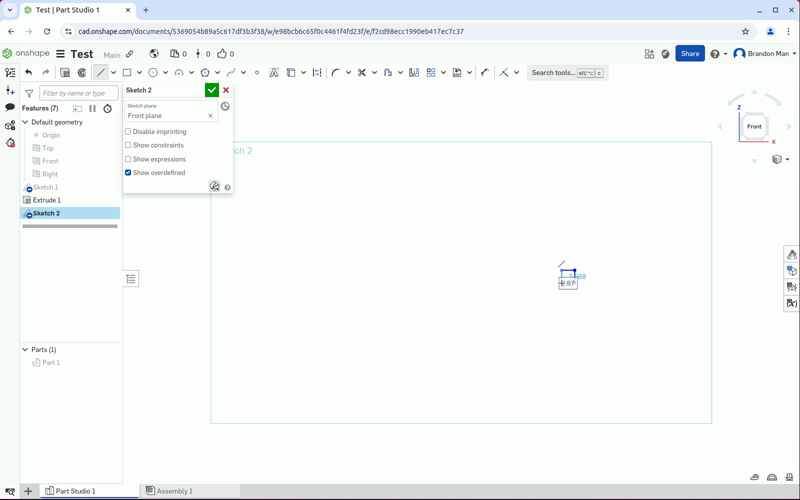
key_up(shift)
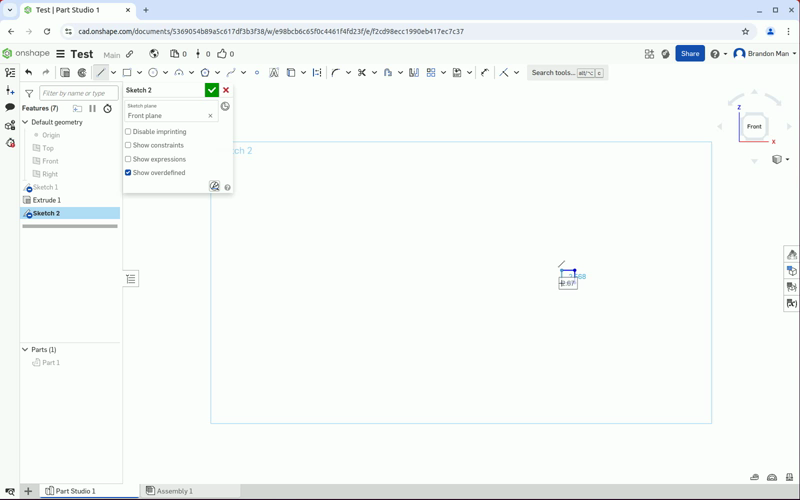
click(561, 282)
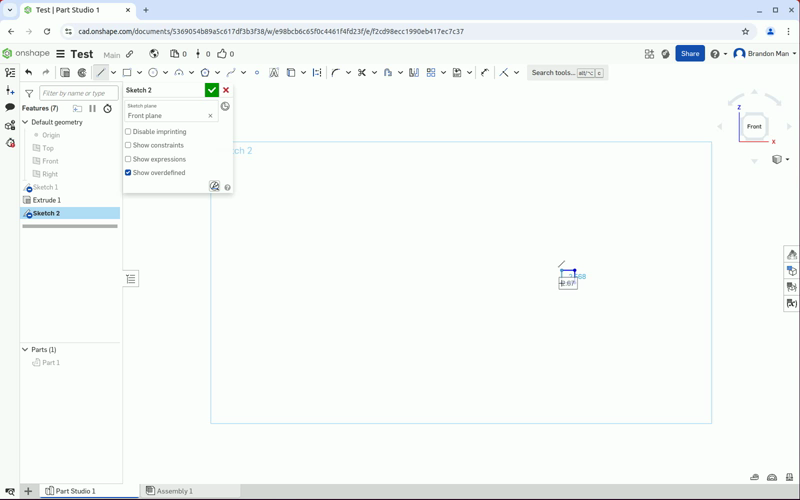
key(esc)
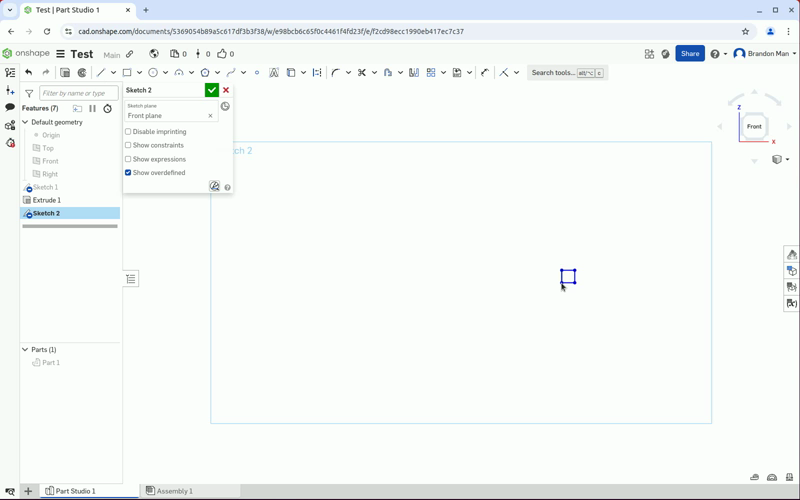
mouse_move(571, 281)
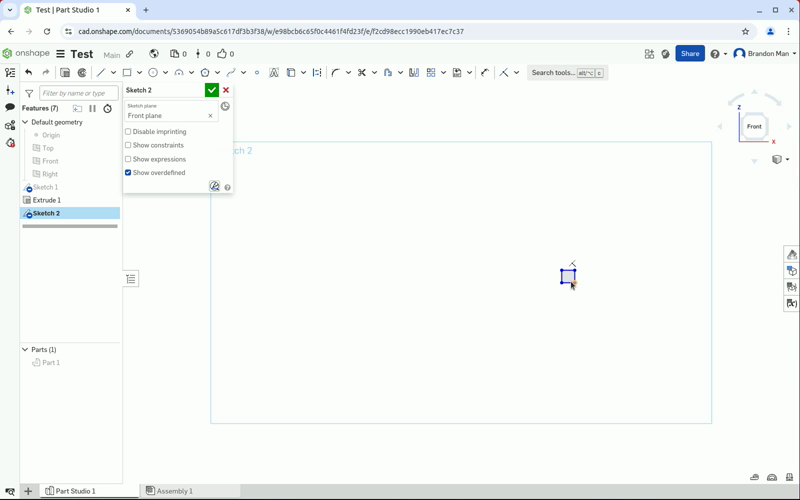
scroll(6)
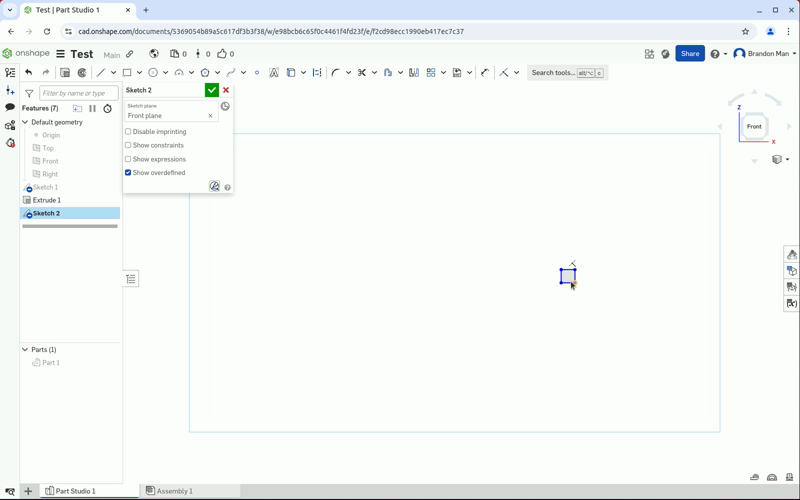
scroll(6)
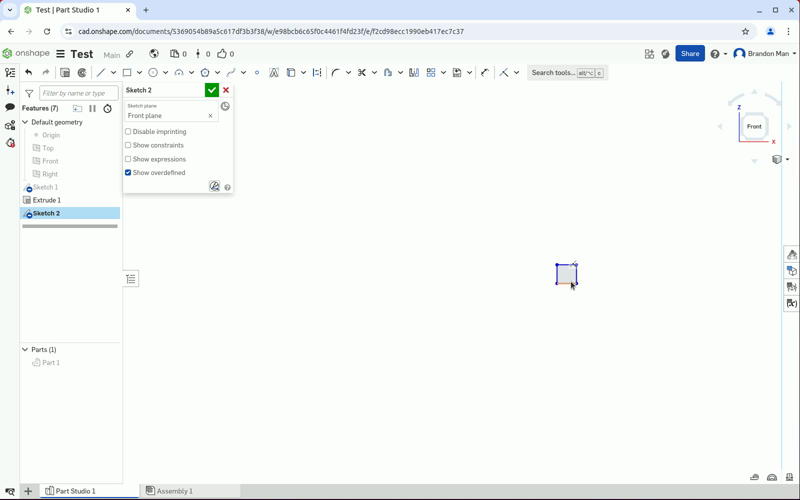
scroll(6)
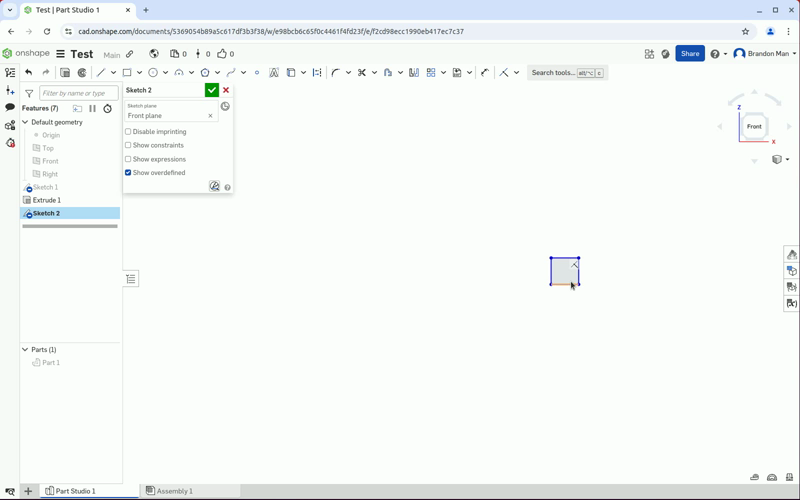
scroll(6)
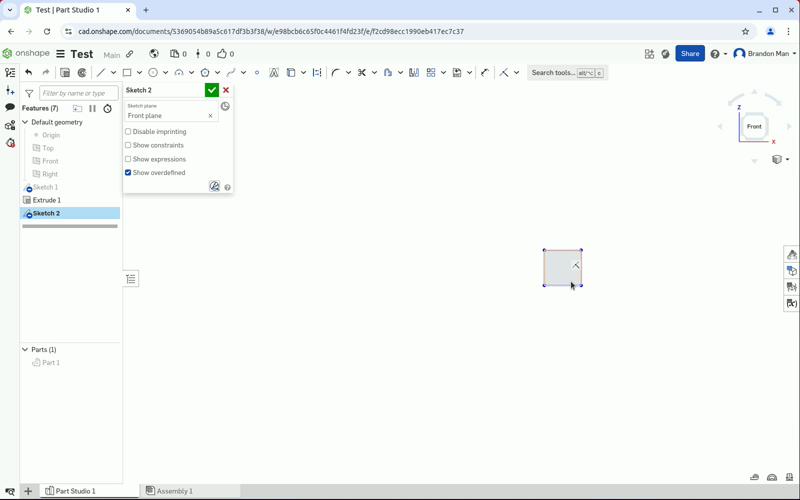
scroll(6)
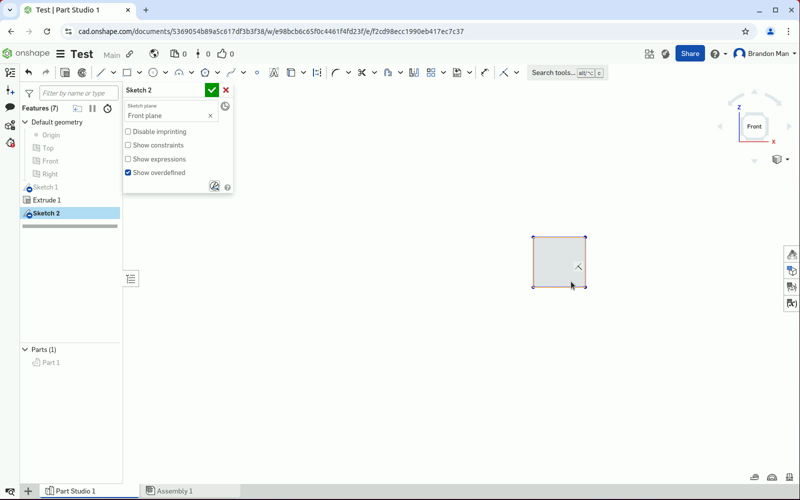
scroll(6)
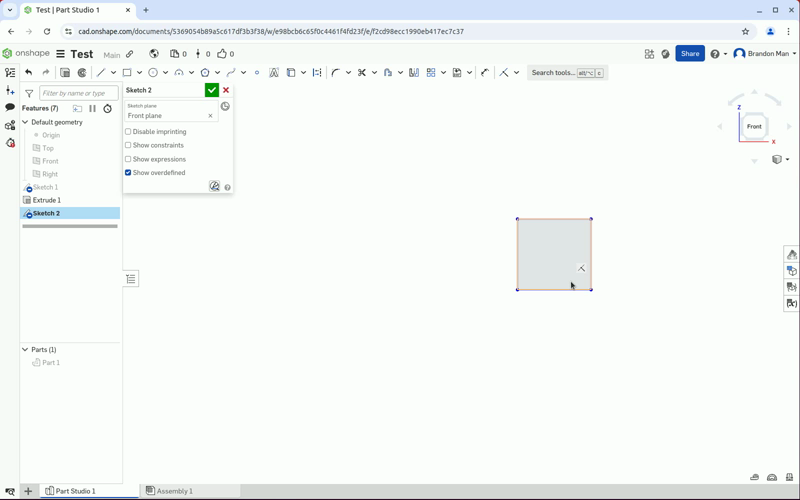
scroll(6)
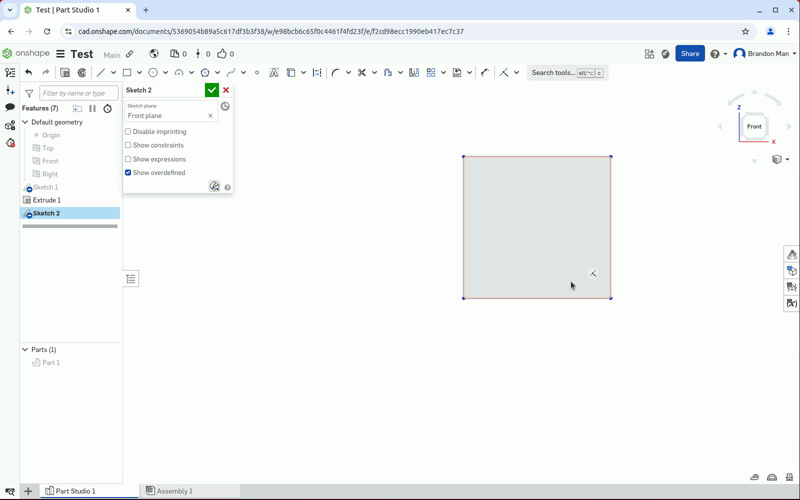
click(571, 281)
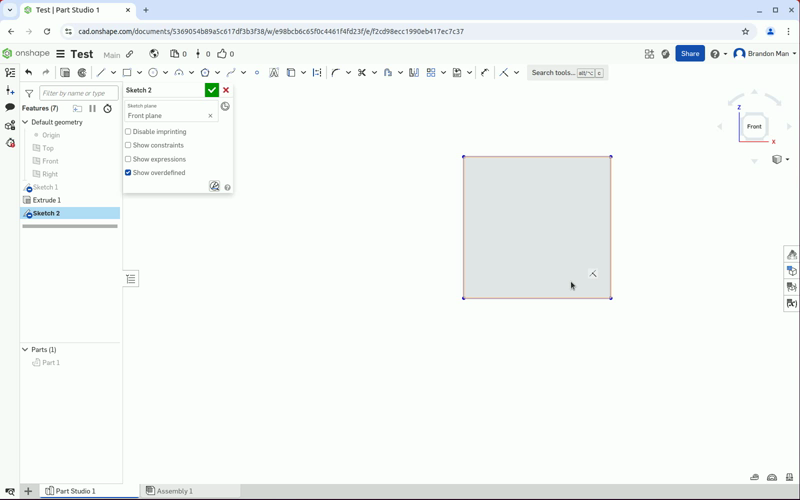
scroll(-6)
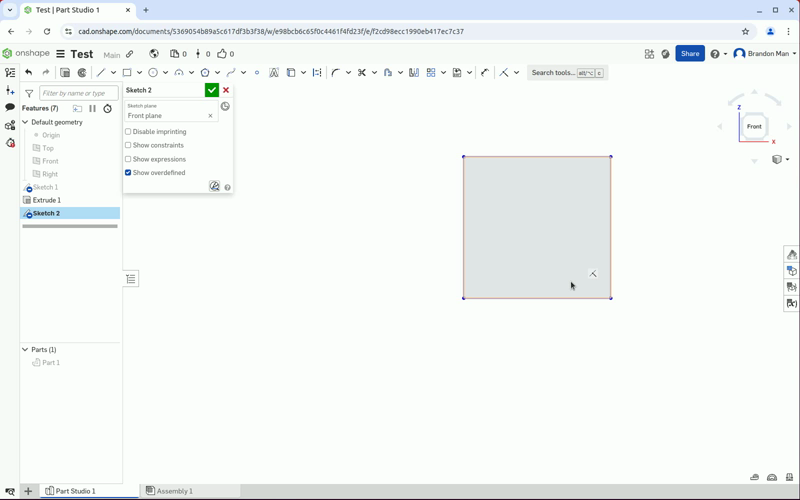
scroll(-6)
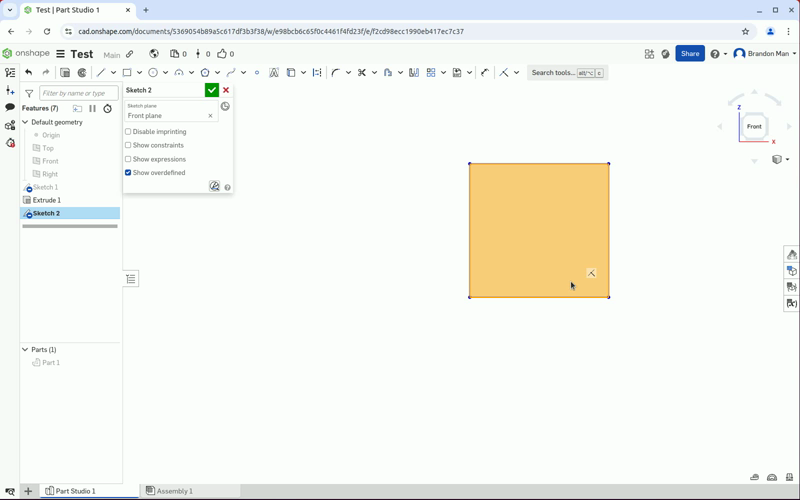
scroll(-6)
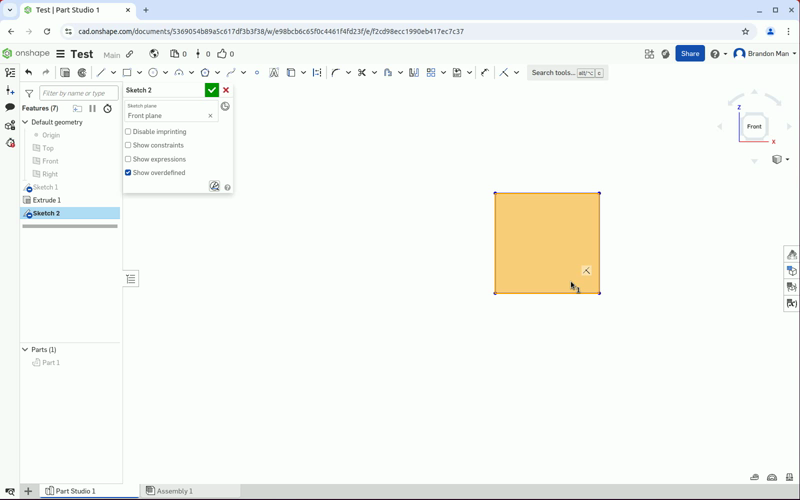
scroll(-6)
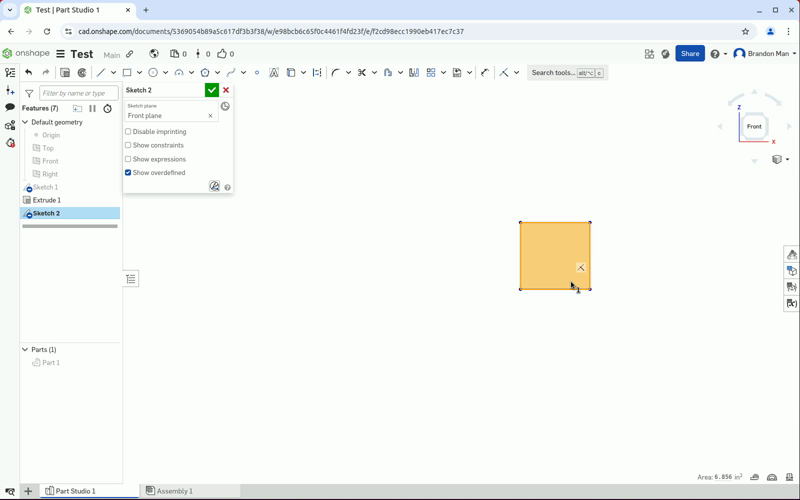
scroll(-6)
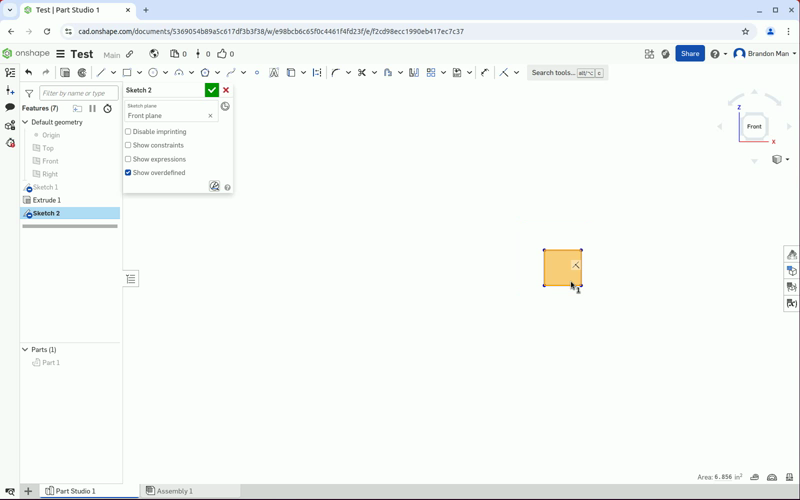
scroll(-6)
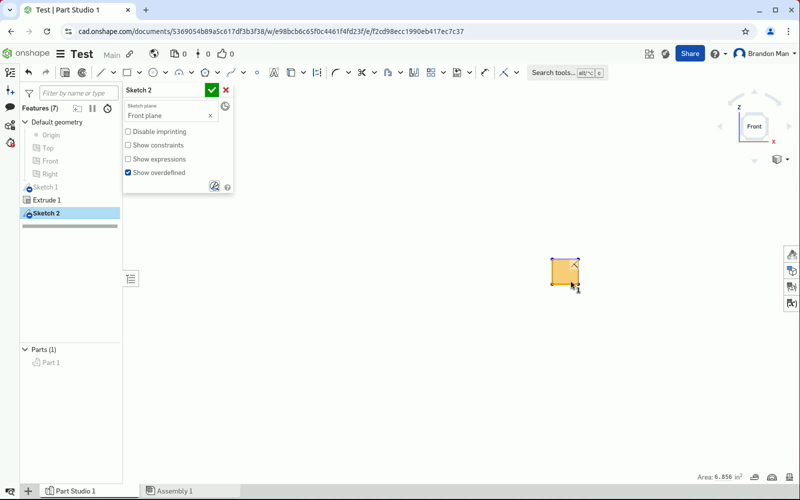
scroll(-6)
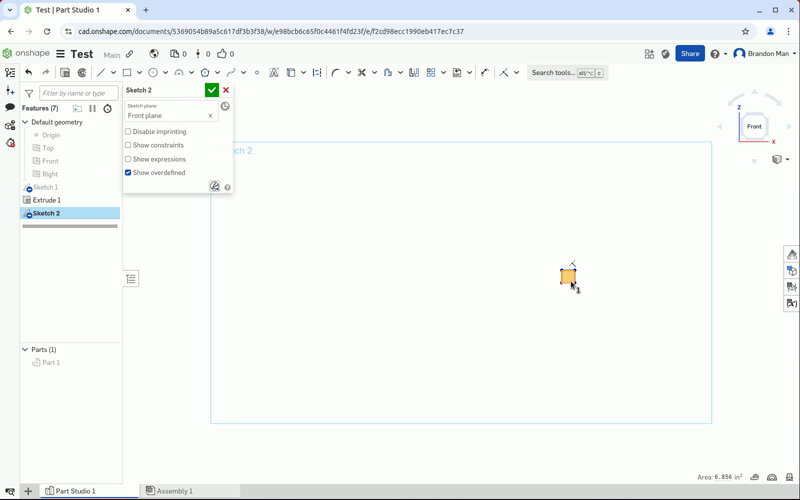
mouse_move(73, 352)
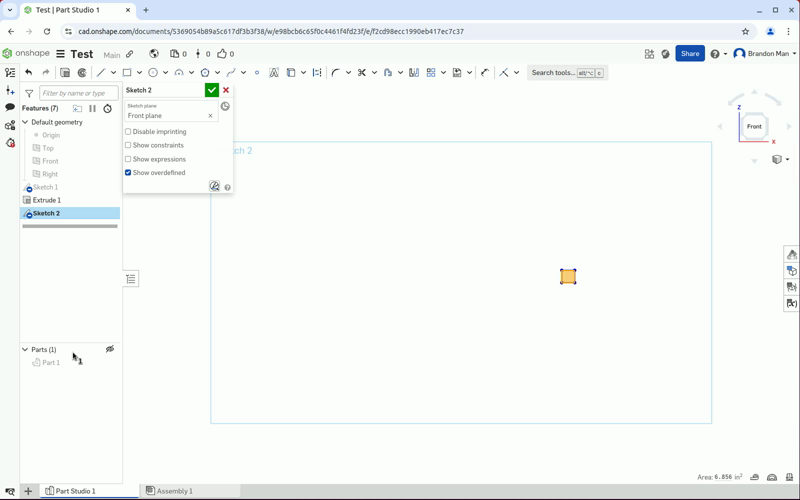
key(shift+y)
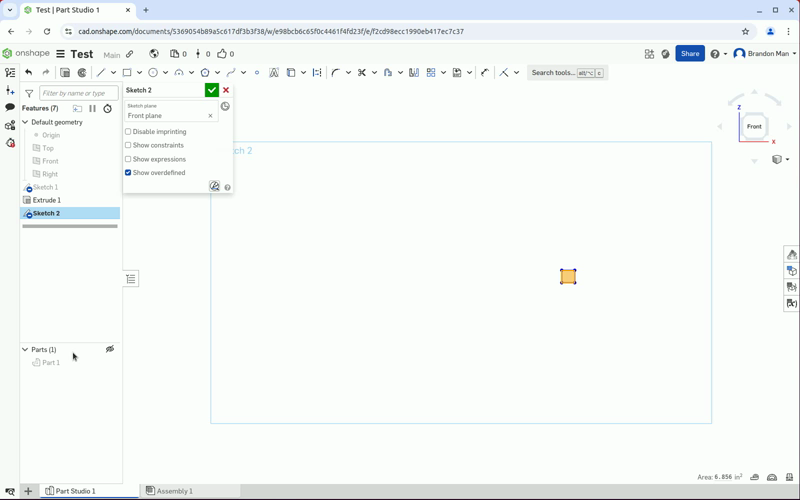
key(shift+e)
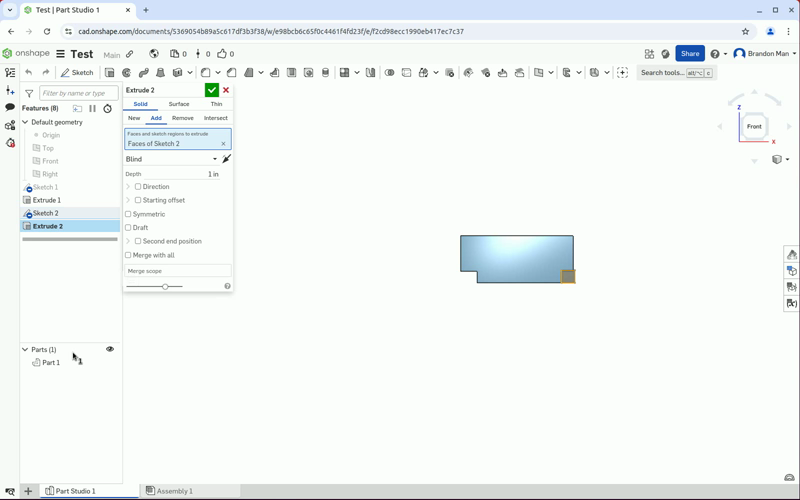
mouse_move(143, 106)
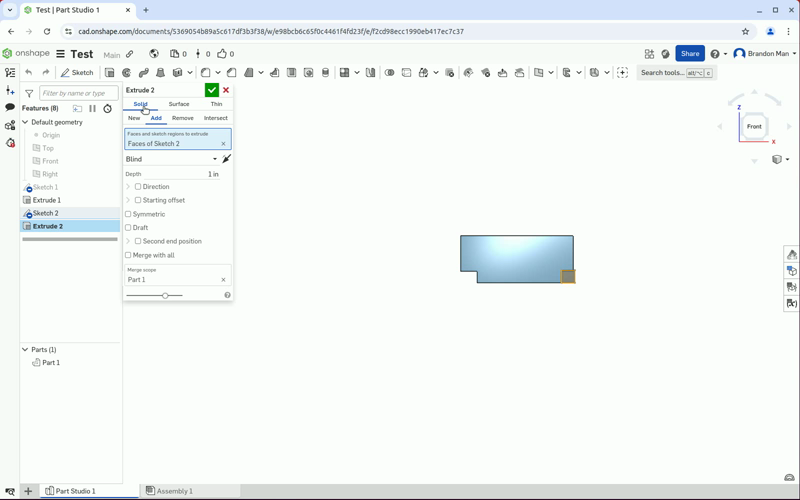
click(143, 106)
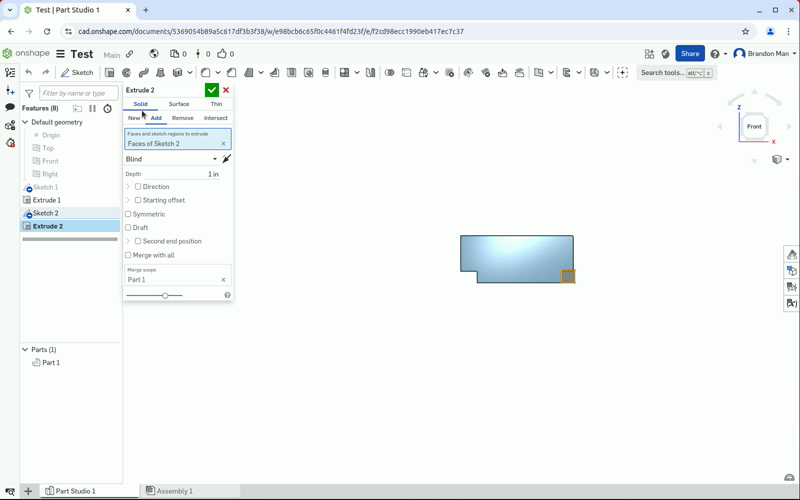
mouse_move(137, 120)
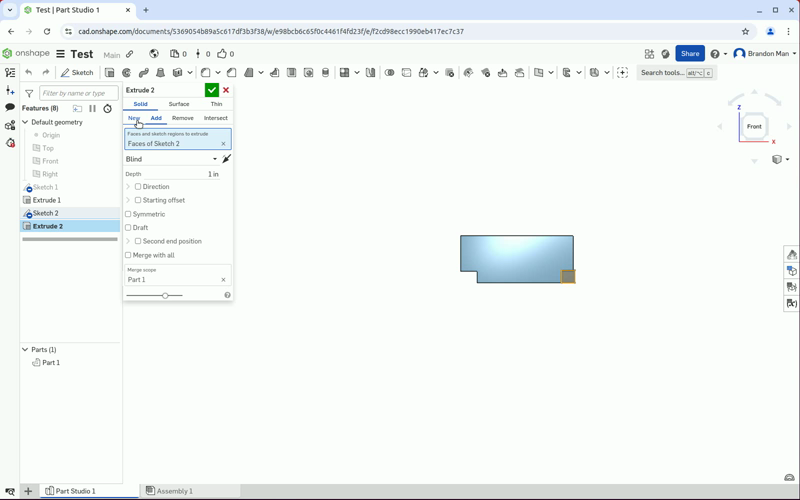
click(137, 120)
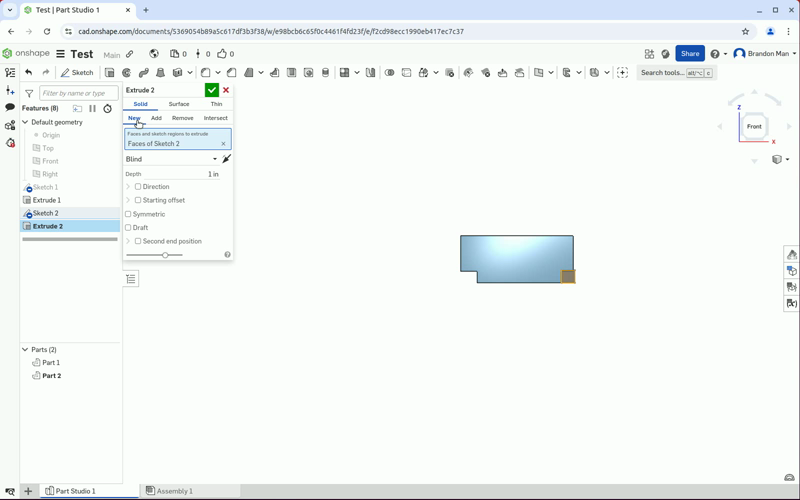
key(tab, 4)
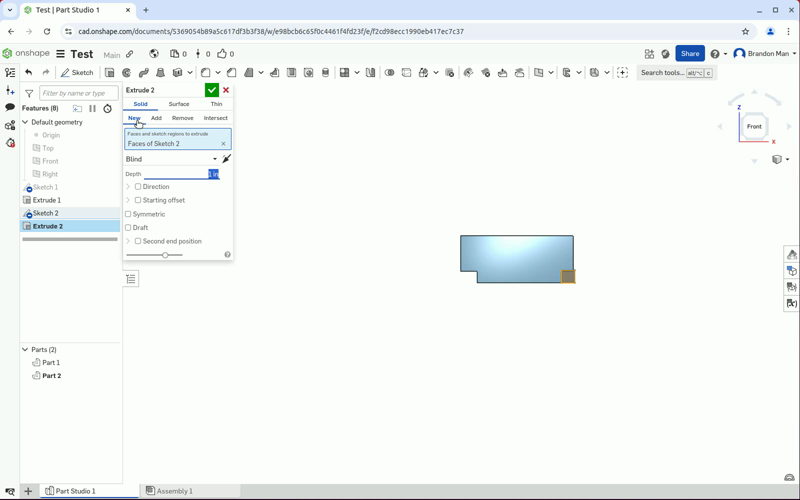
text(0.481)
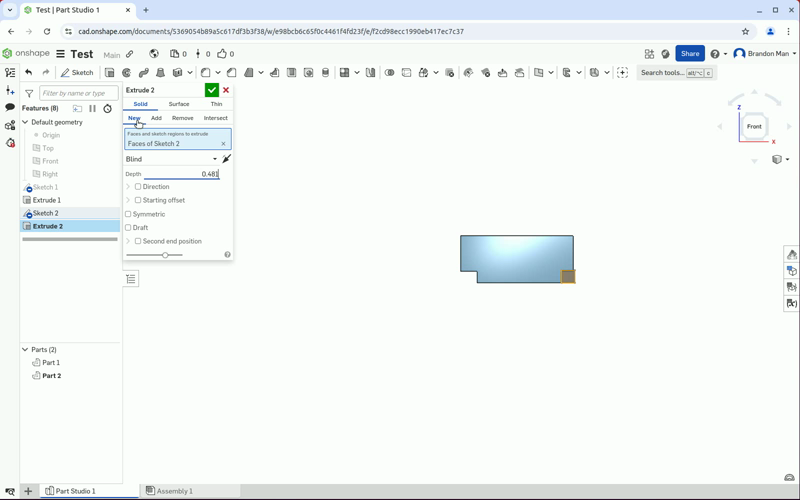
key(enter)
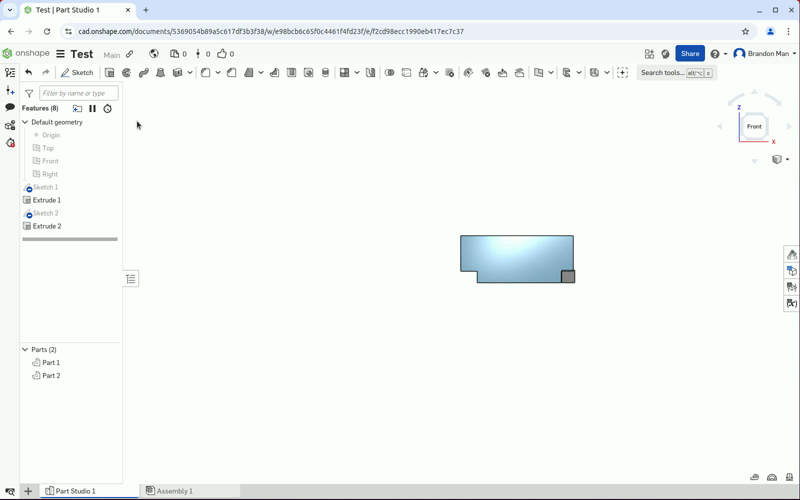
key(shift+h)
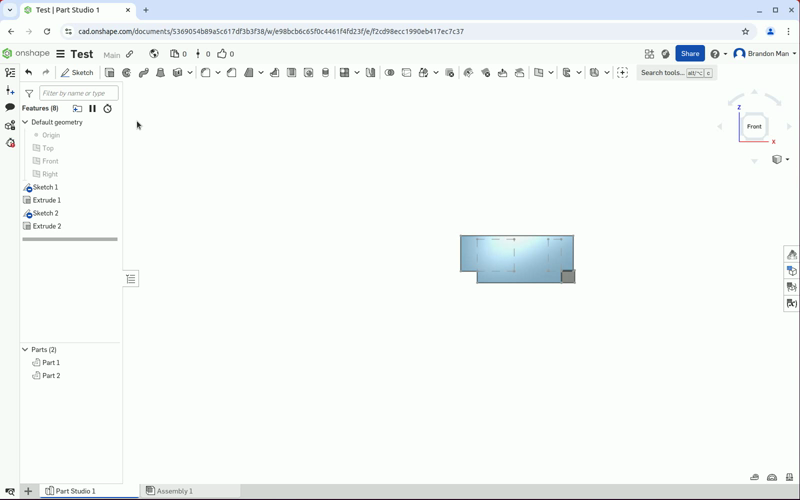
key(shift+h)
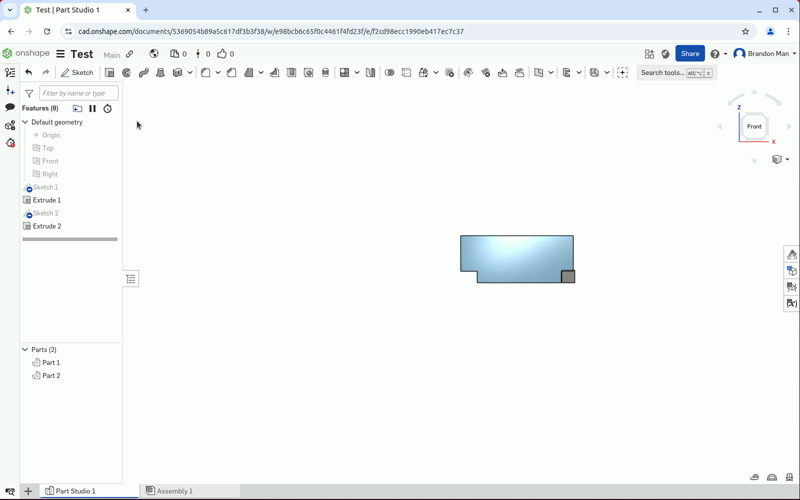
mouse_move(73, 189)
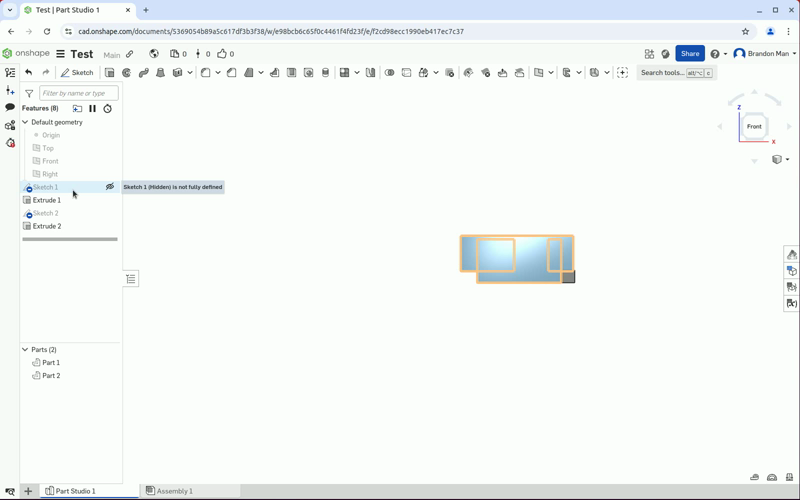
click(73, 189)
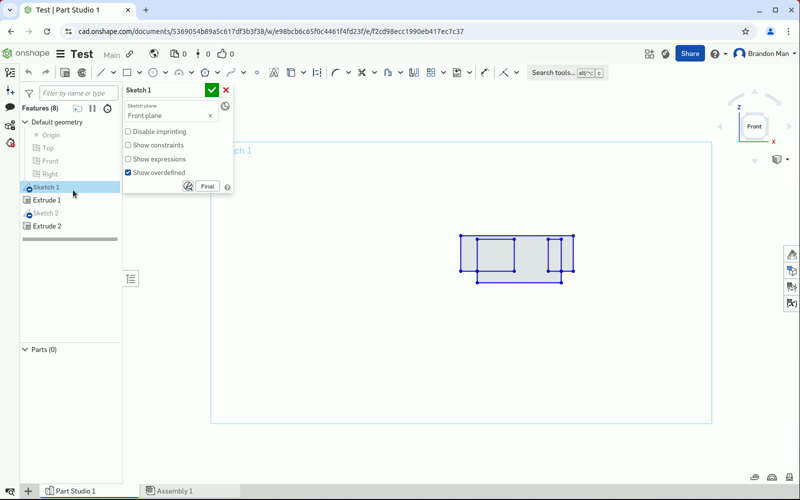
mouse_move(229, 92)
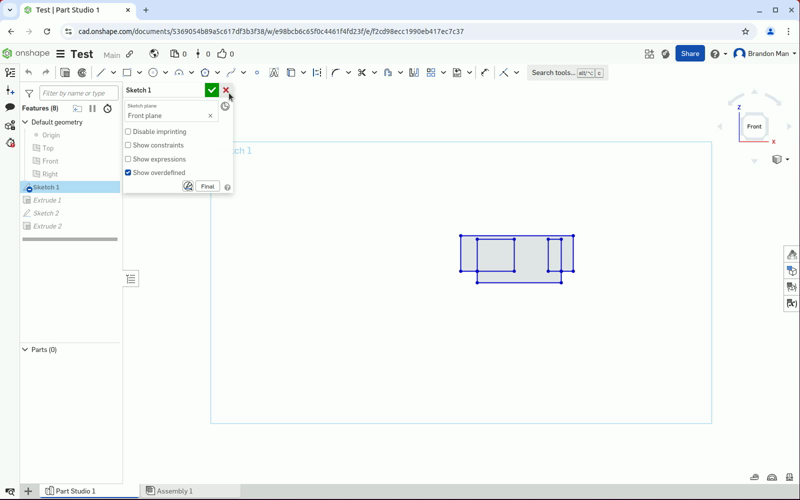
click(229, 92)
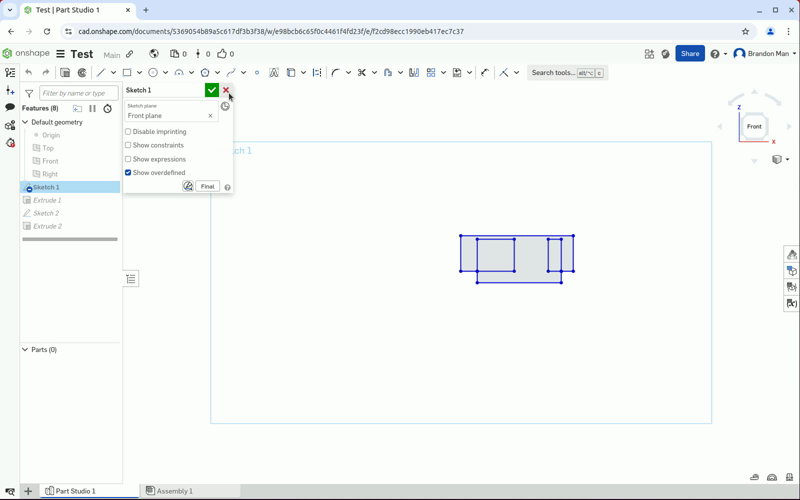
key(shift+s)
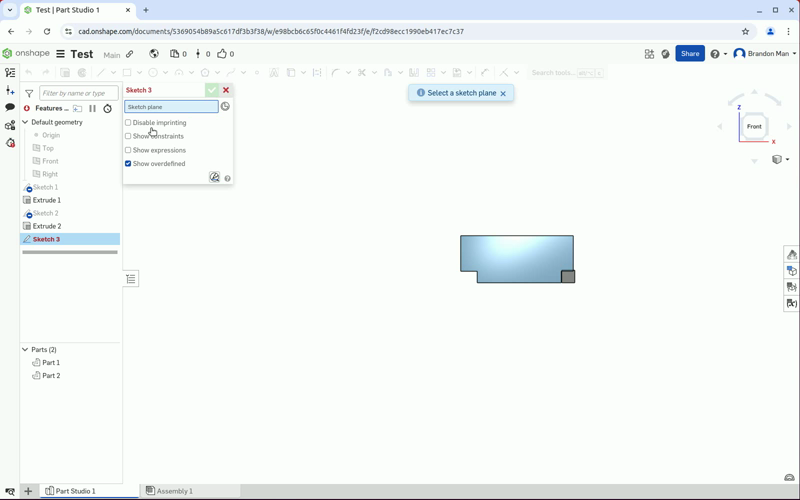
mouse_move(73, 163)
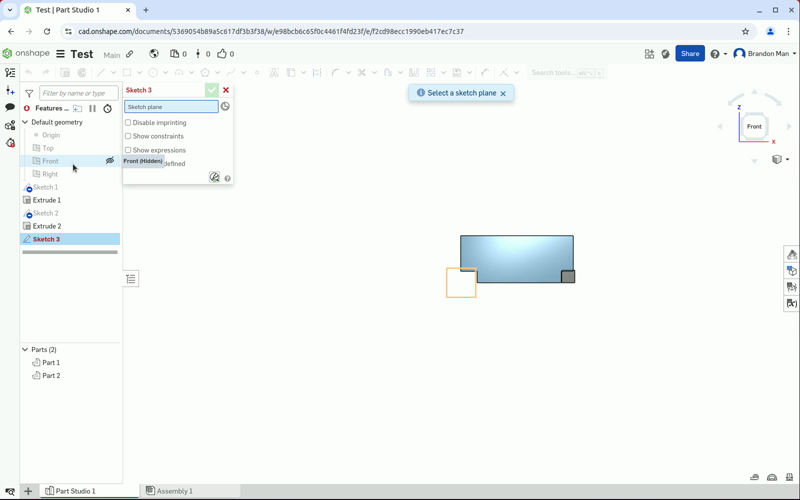
click(73, 163)
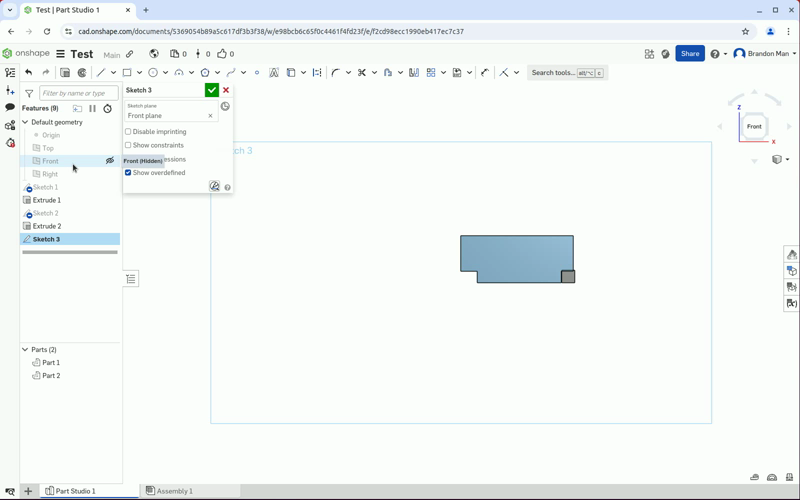
mouse_move(73, 352)
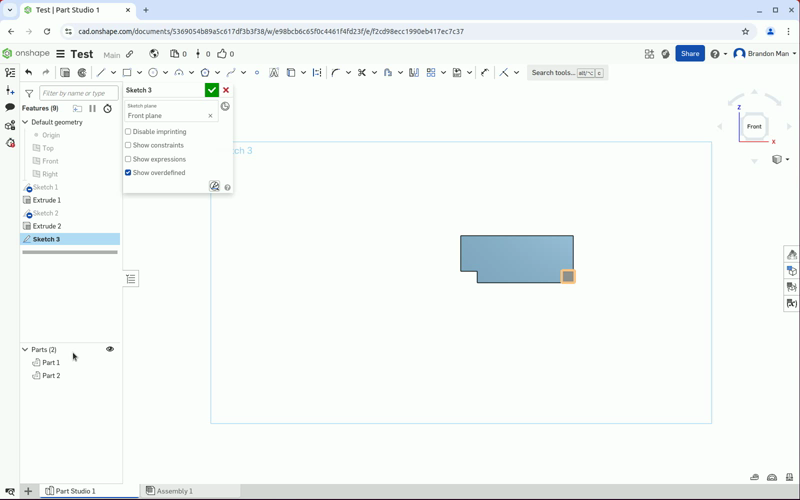
key(y)
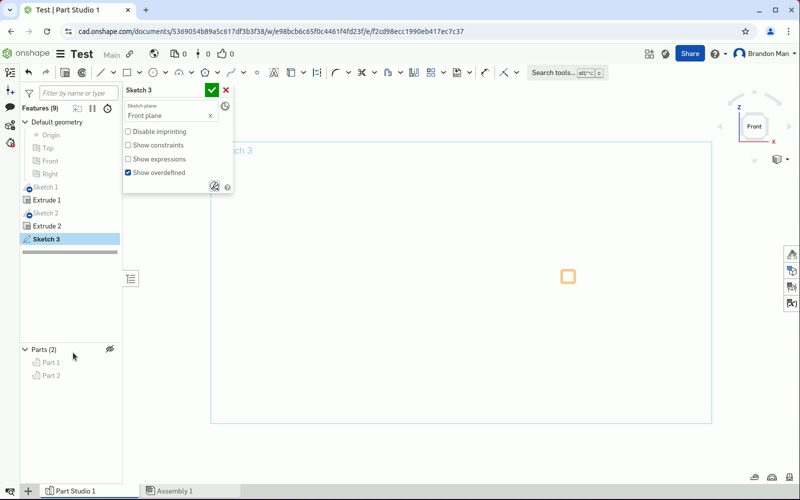
key(l)
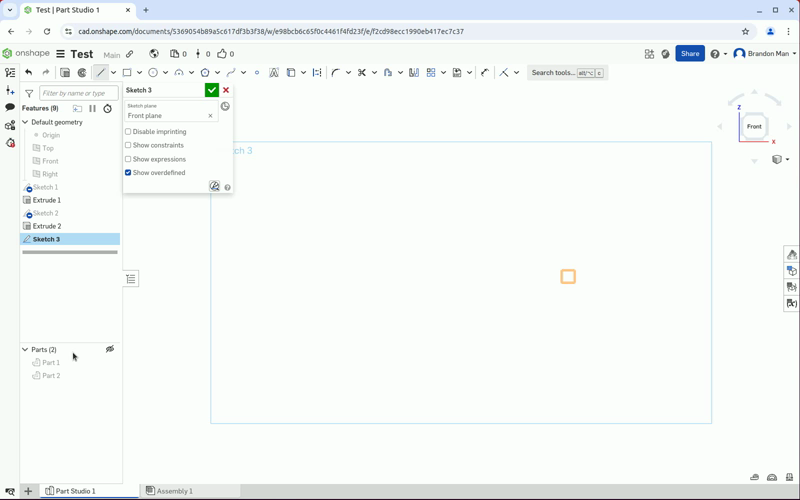
key_down(shift)
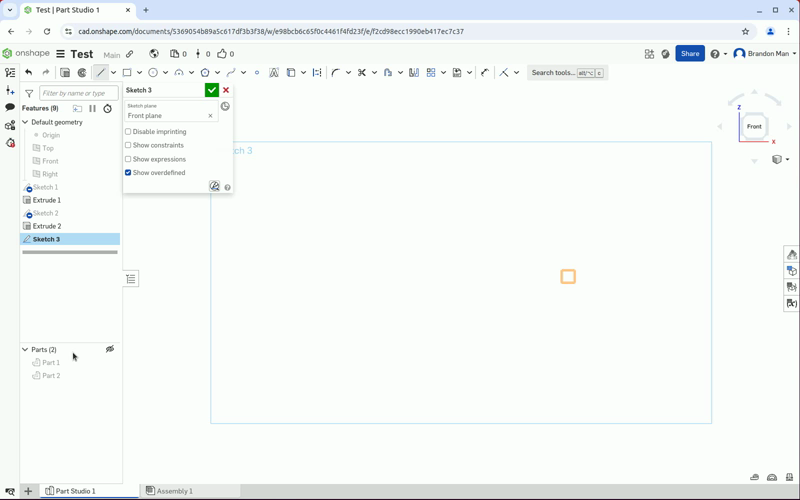
mouse_move(460, 282)
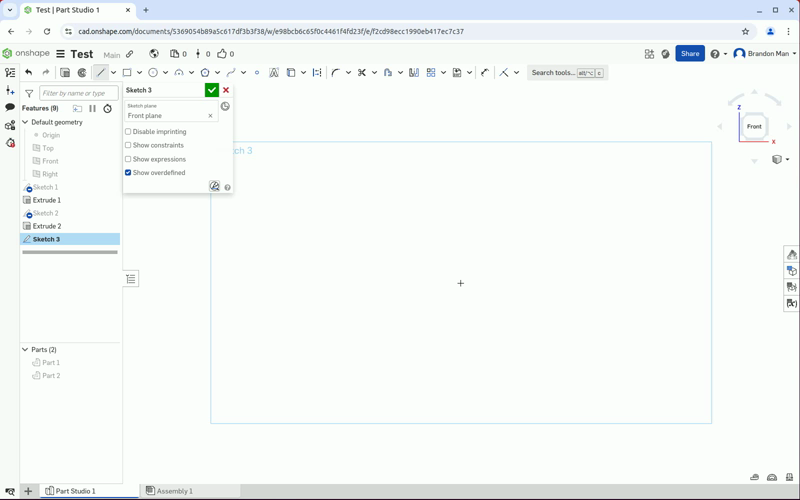
click(460, 282)
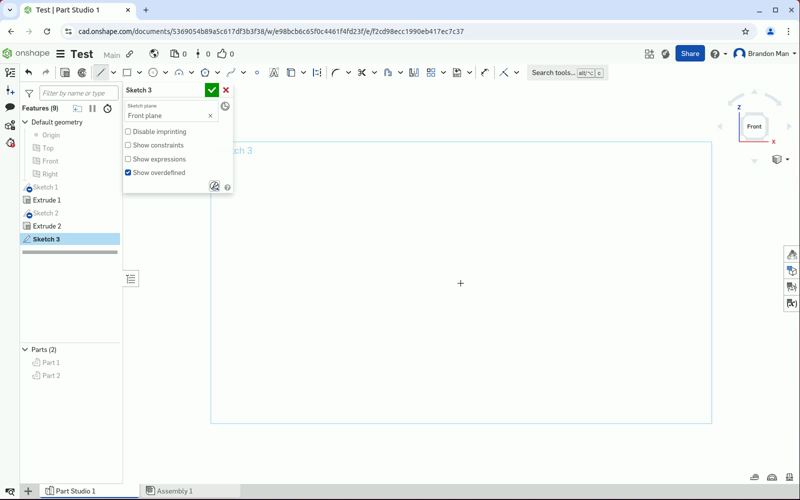
key_up(shift)
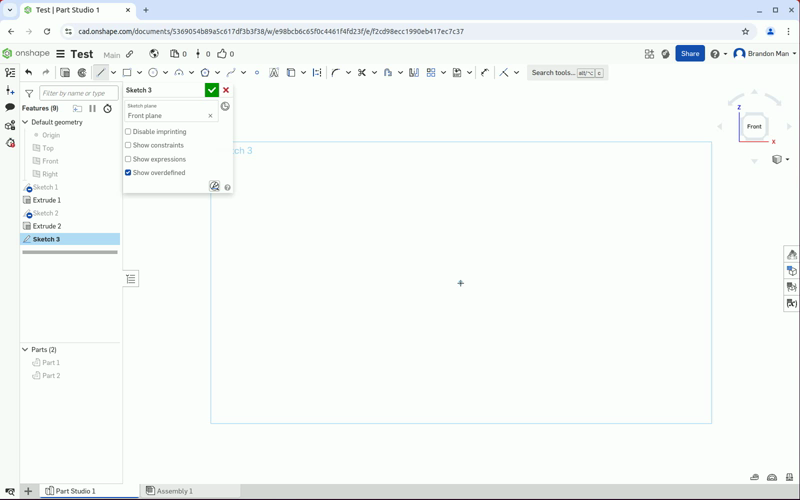
key_down(shift)
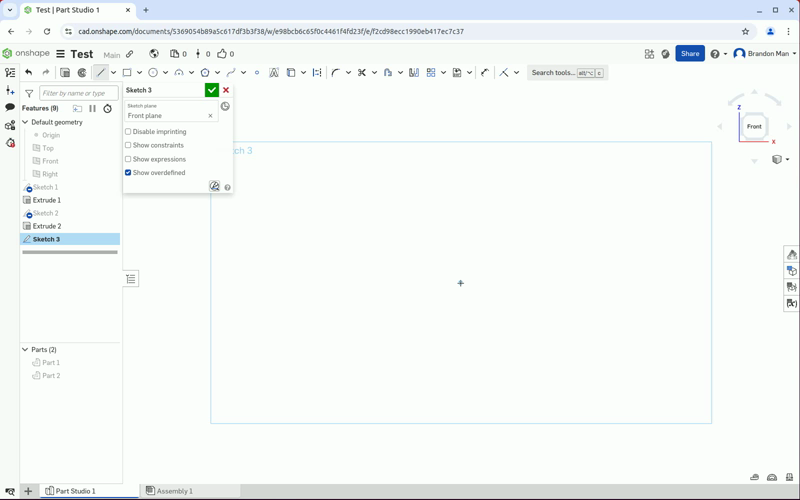
mouse_move(490, 282)
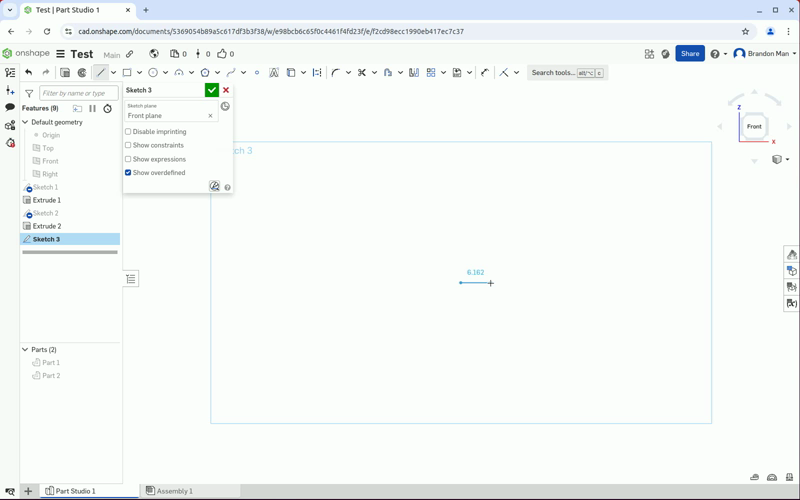
mouse_move(478, 282)
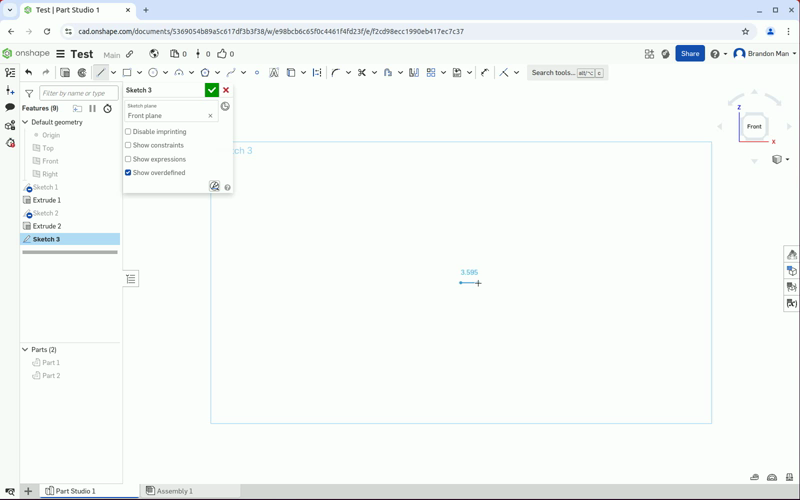
click(478, 282)
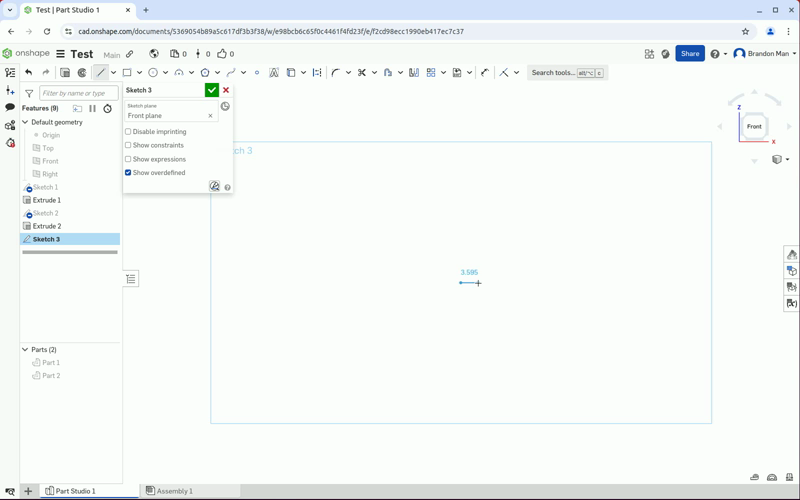
key_up(shift)
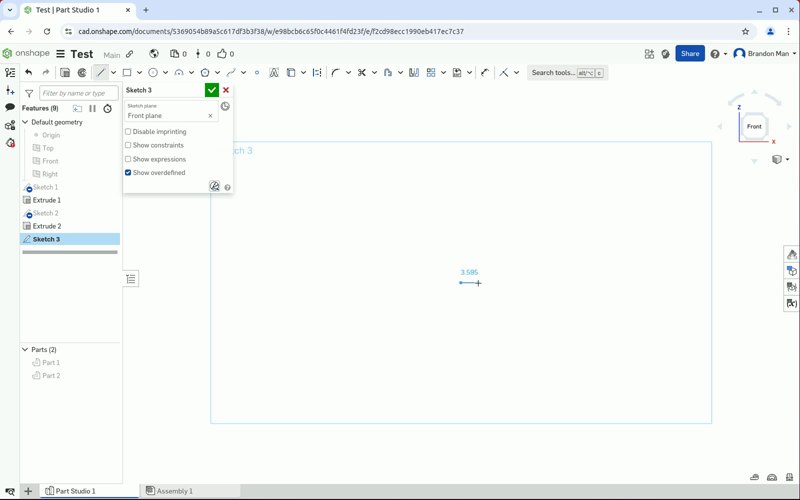
key_down(shift)
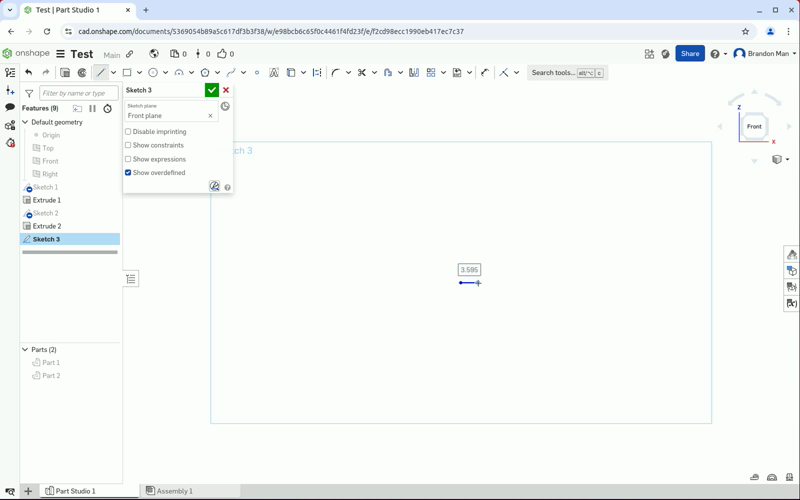
mouse_move(508, 282)
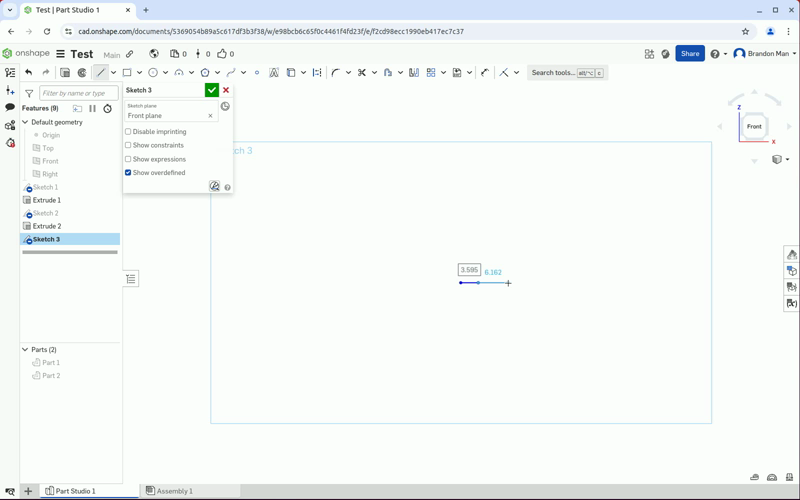
mouse_move(478, 270)
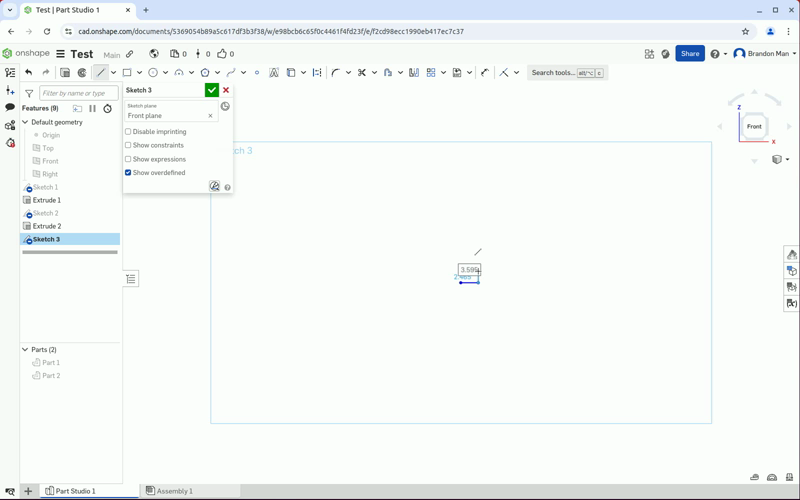
click(478, 270)
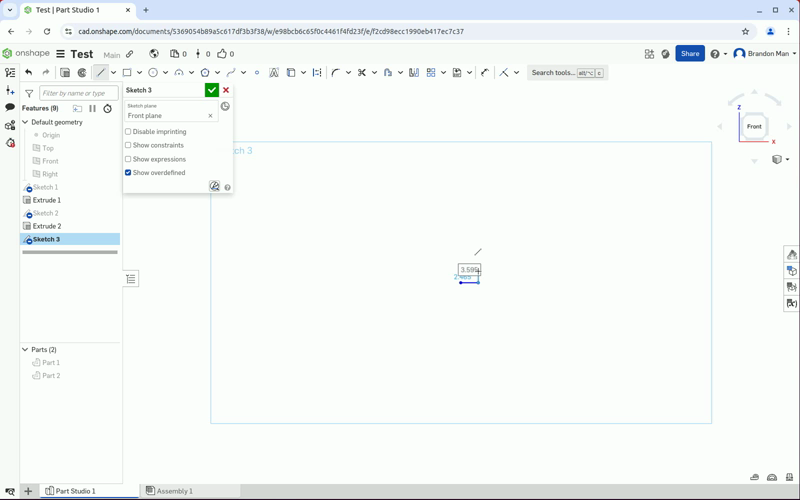
key_up(shift)
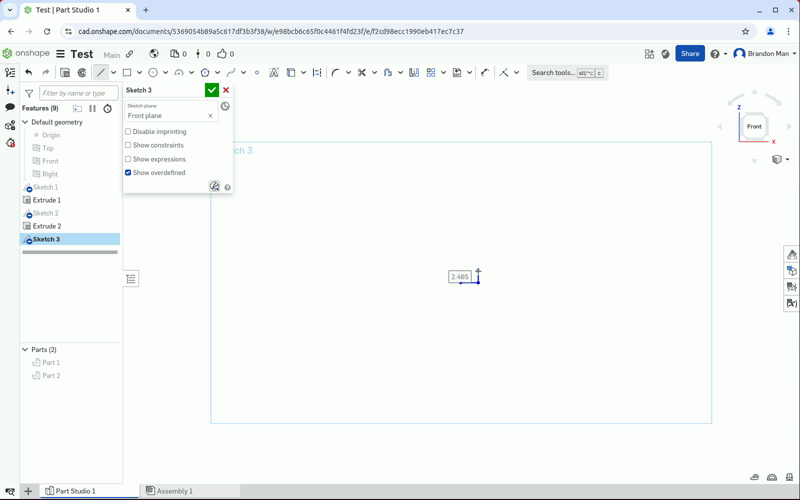
key_down(shift)
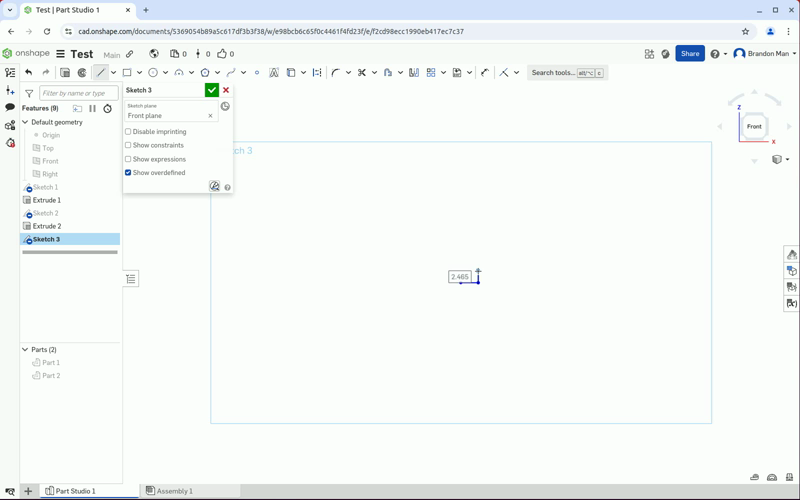
mouse_move(508, 270)
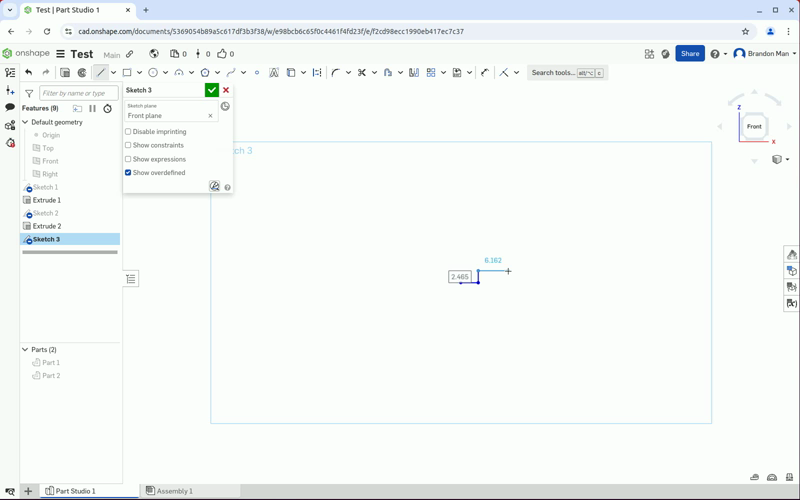
mouse_move(460, 270)
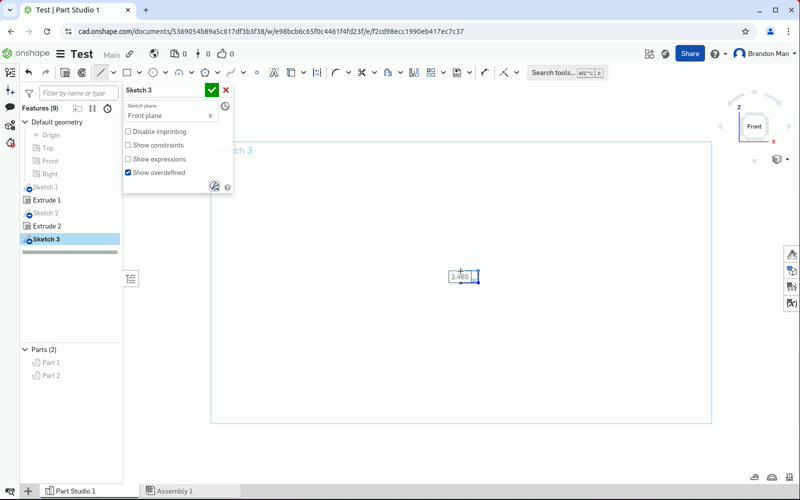
click(460, 270)
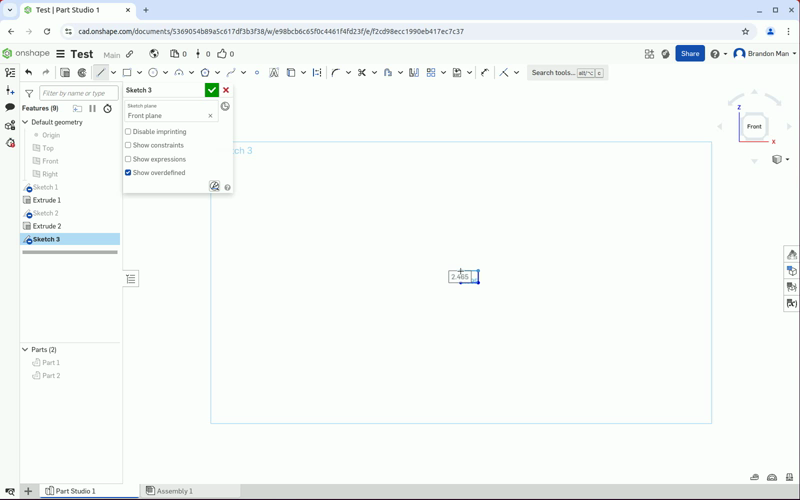
key_up(shift)
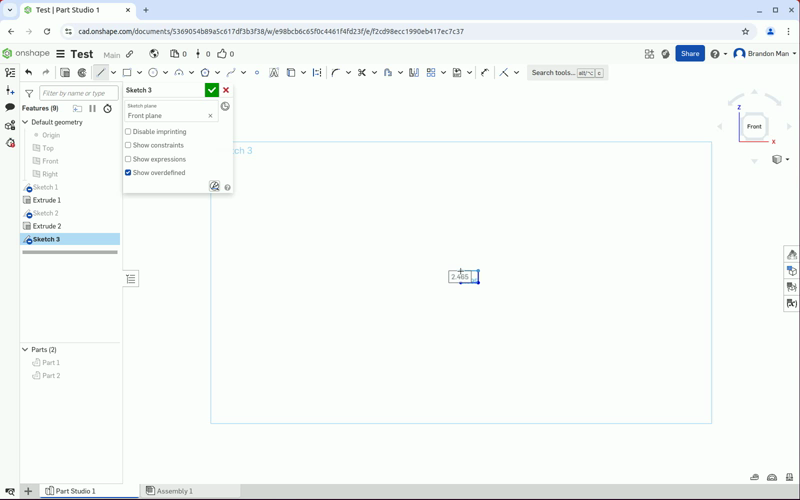
mouse_move(490, 270)
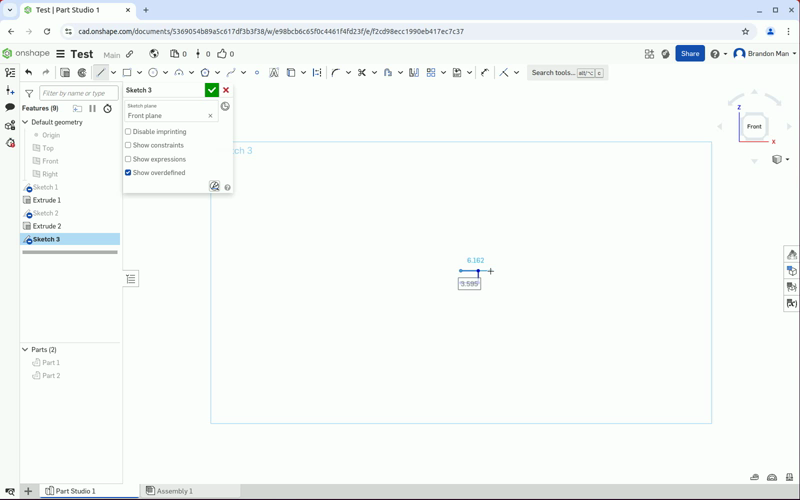
key_down(shift)
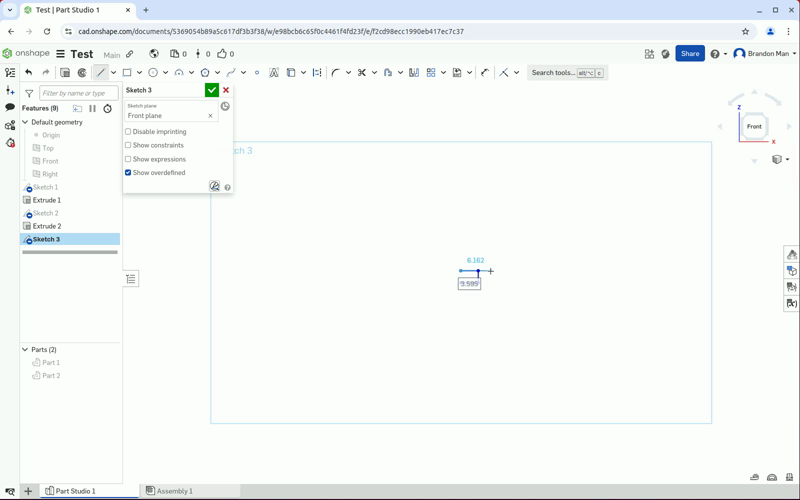
mouse_move(460, 282)
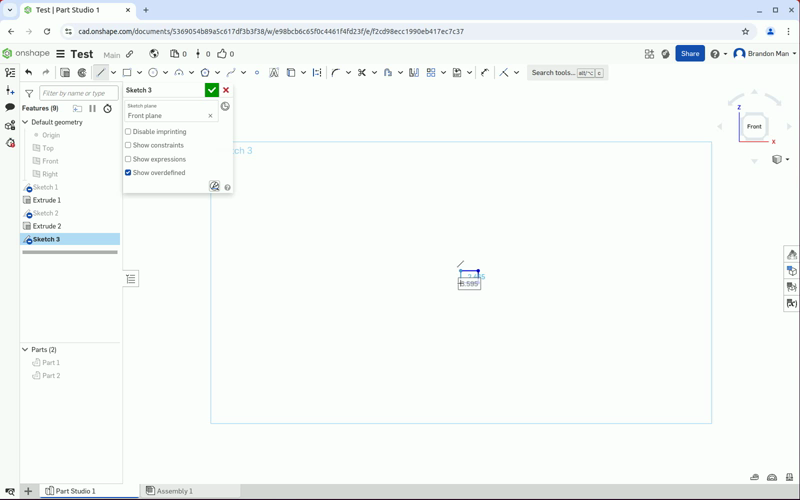
key_up(shift)
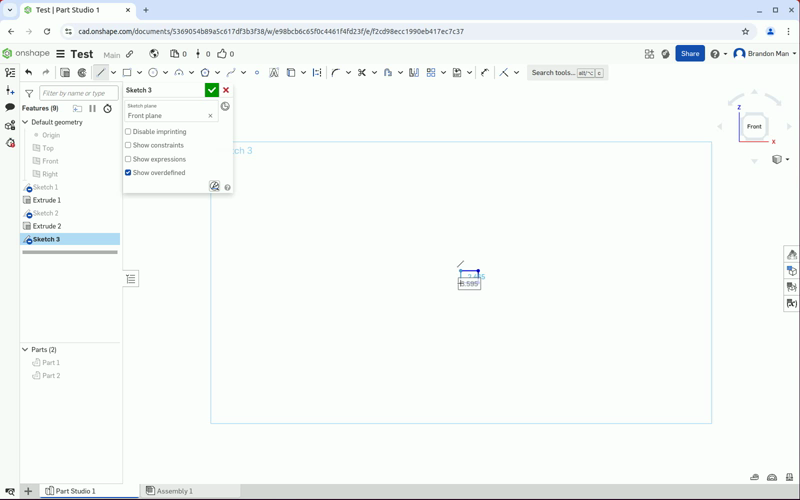
click(460, 282)
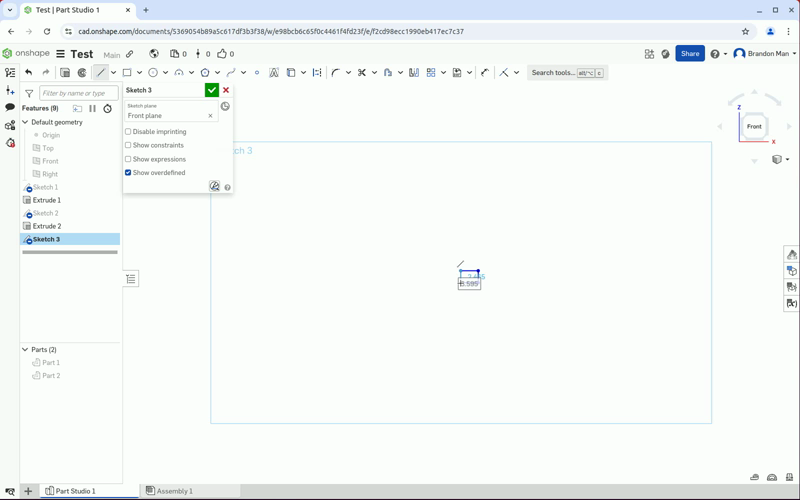
key(esc)
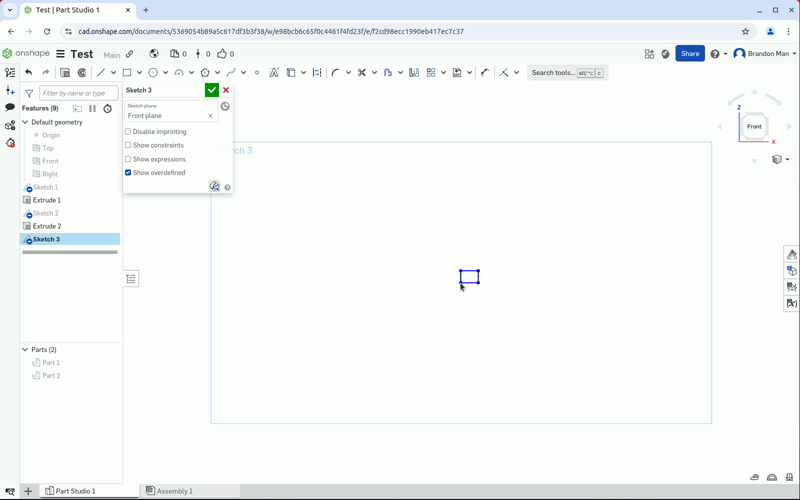
mouse_move(461, 279)
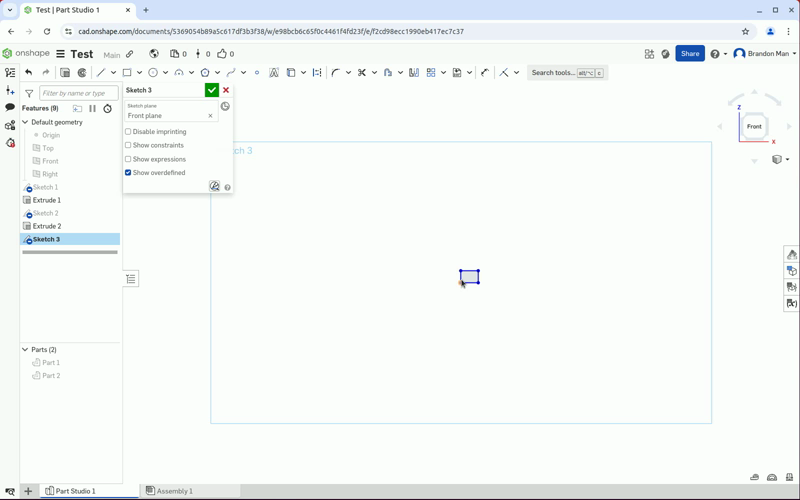
scroll(6)
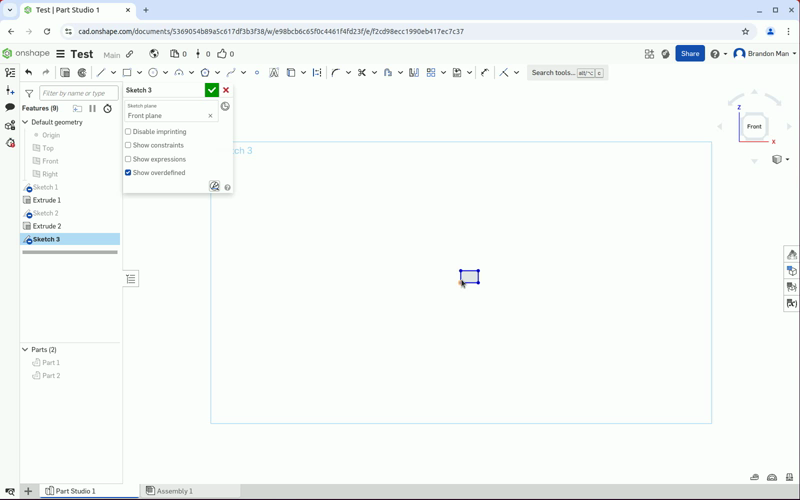
scroll(6)
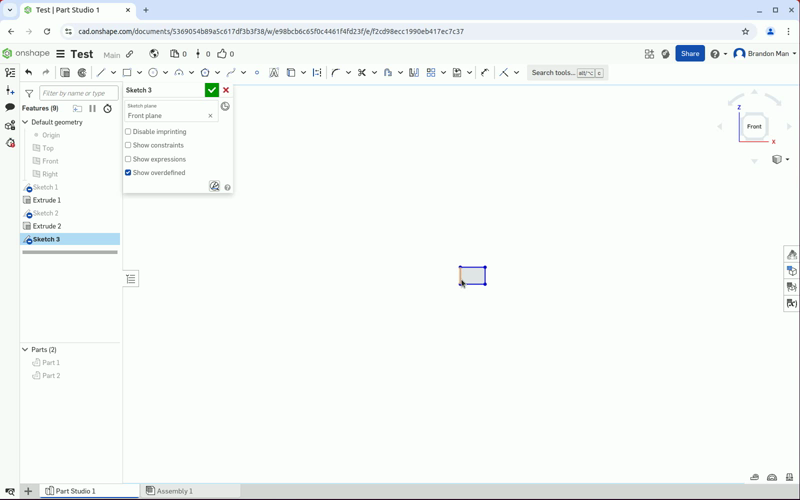
scroll(6)
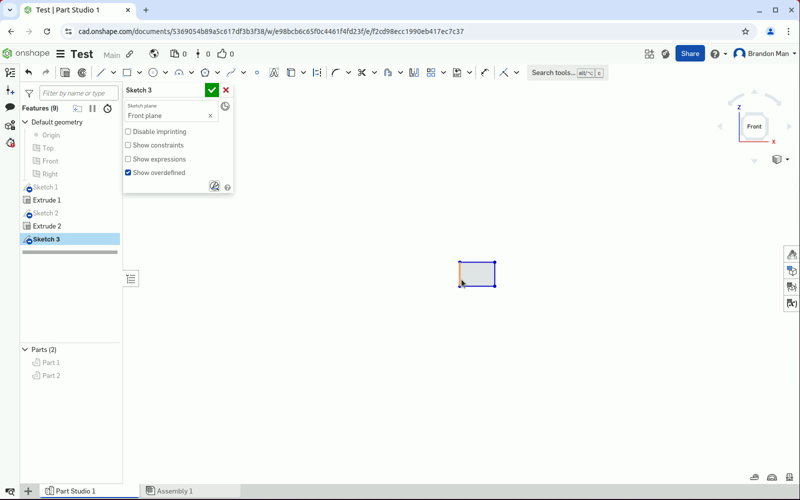
scroll(6)
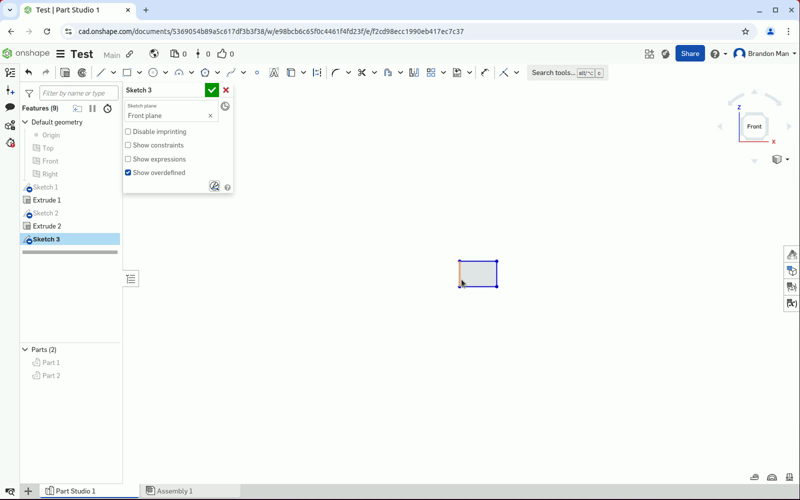
scroll(6)
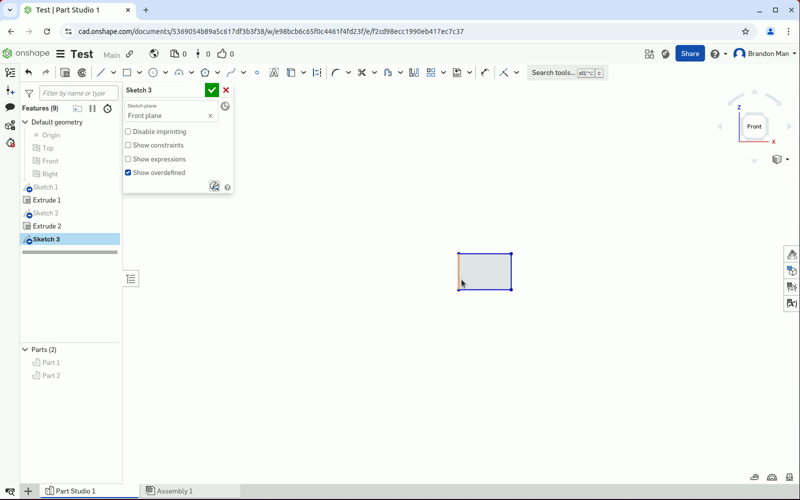
scroll(6)
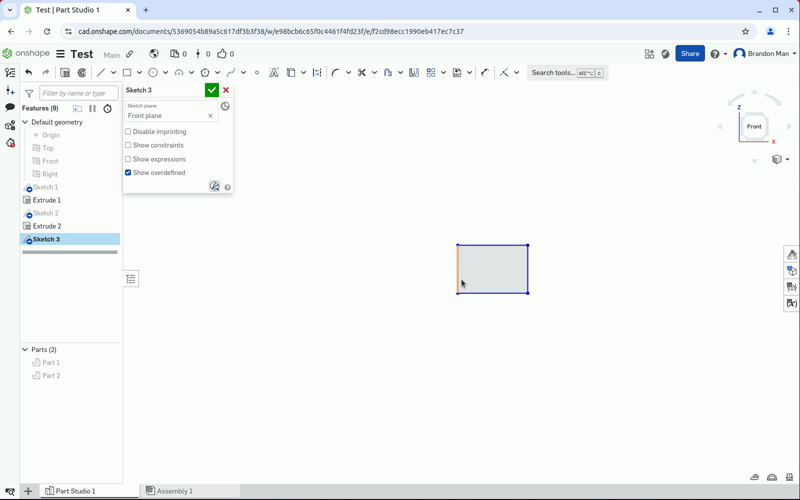
scroll(6)
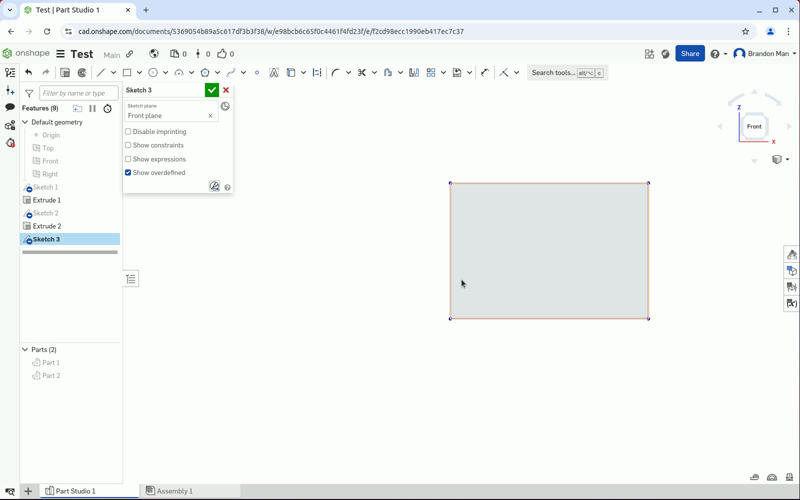
click(461, 279)
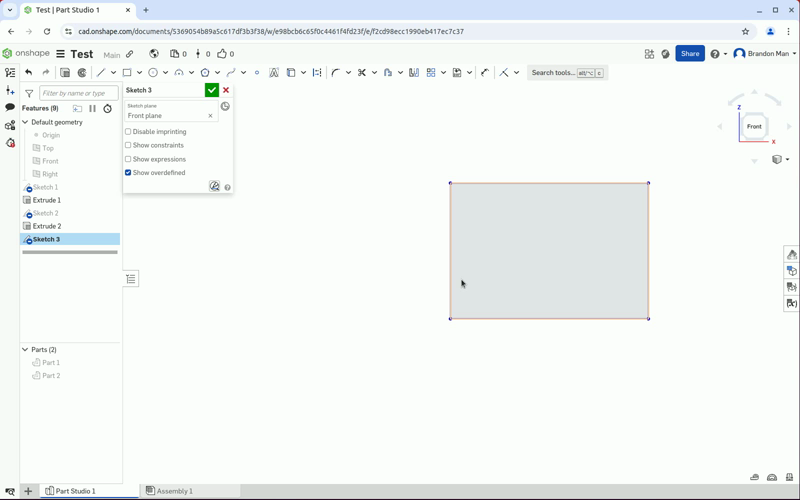
scroll(-6)
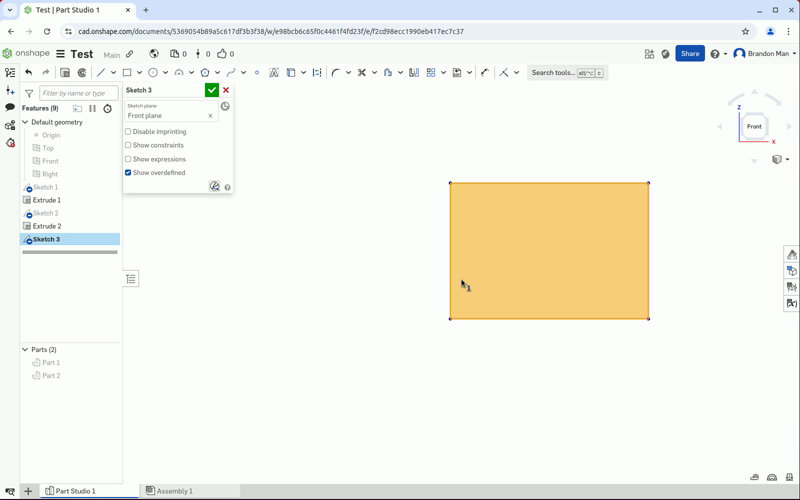
scroll(-6)
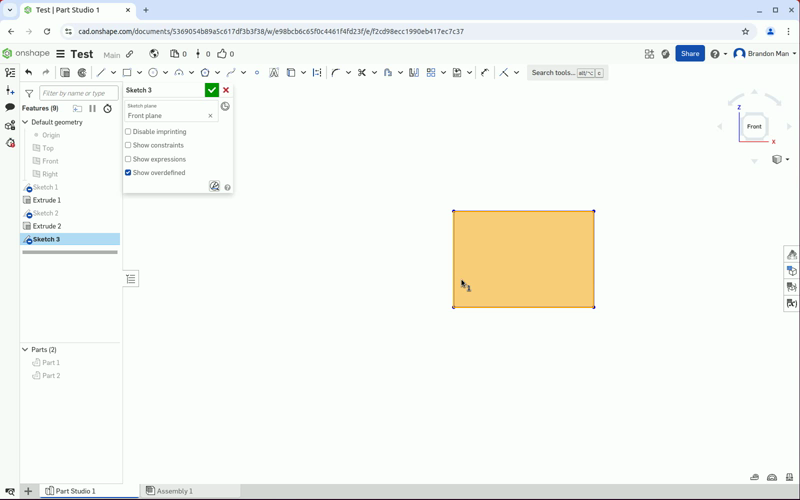
scroll(-6)
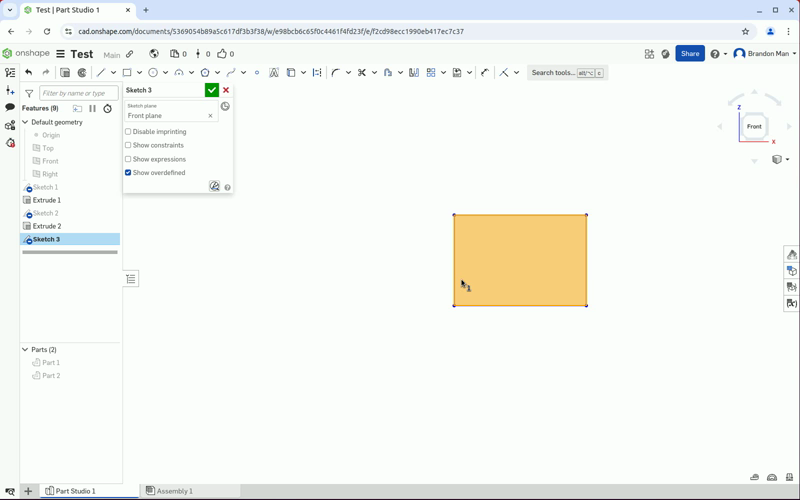
scroll(-6)
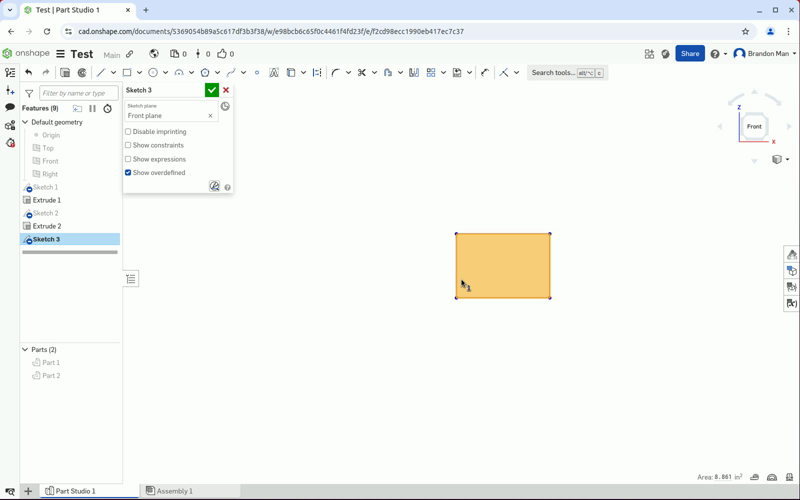
scroll(-6)
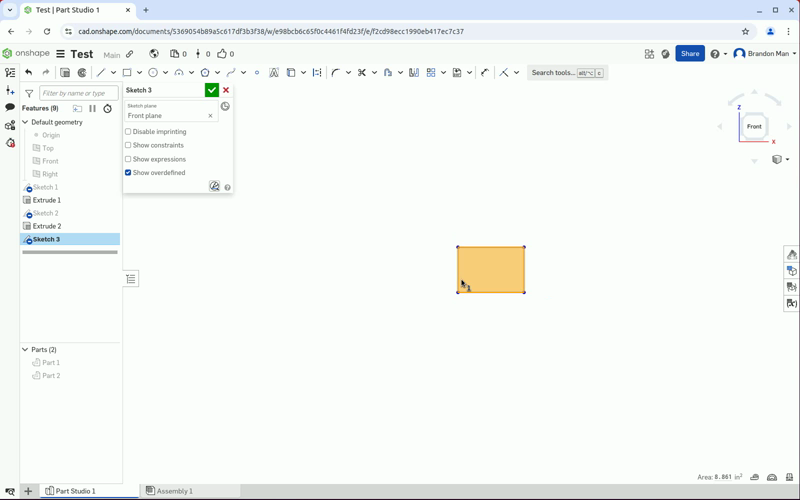
scroll(-6)
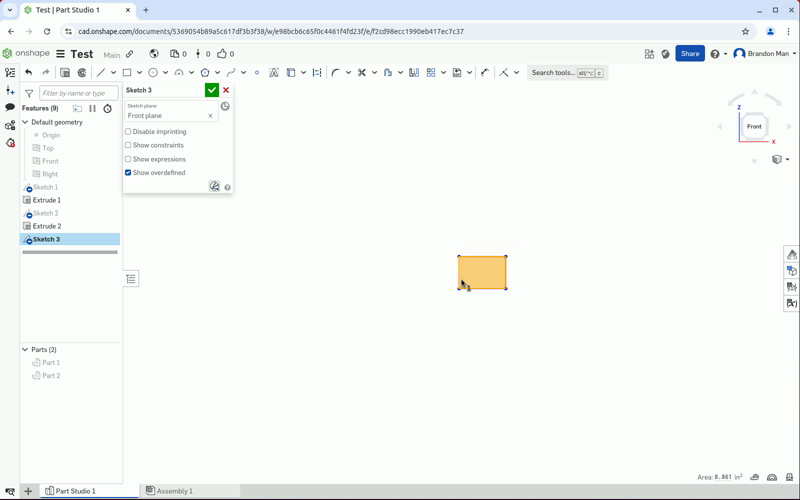
scroll(-6)
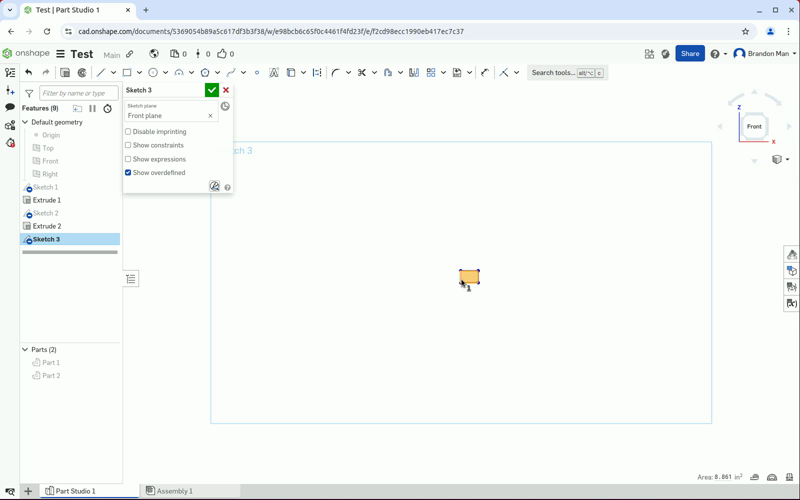
mouse_move(73, 352)
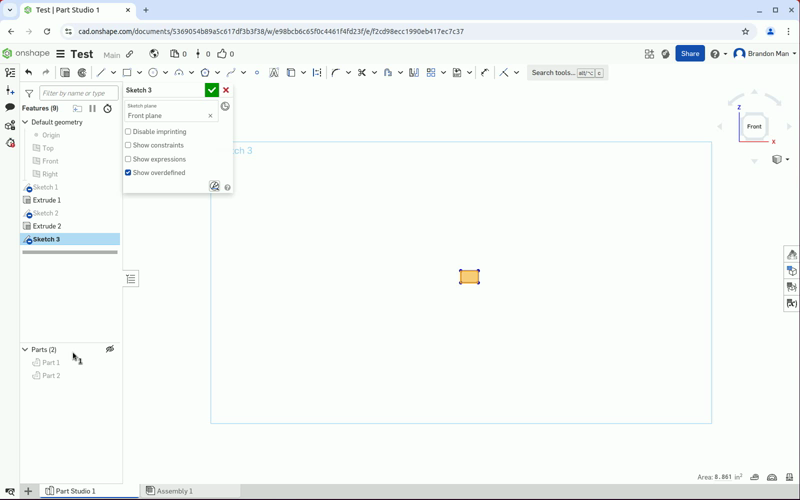
key(shift+y)
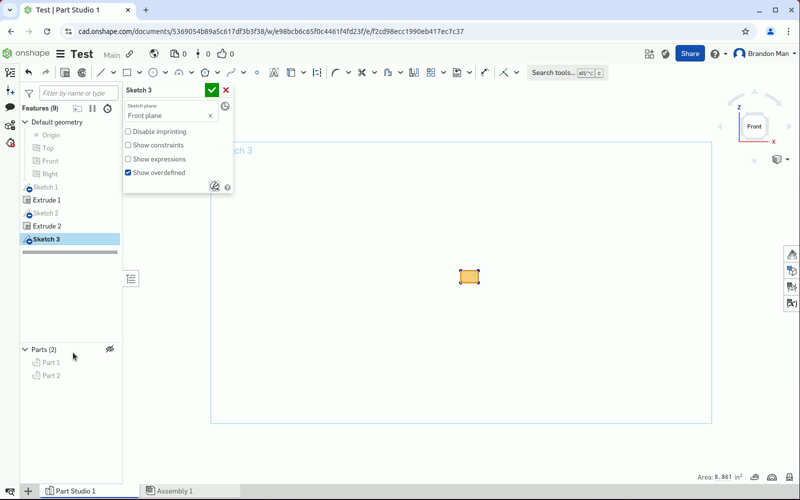
key(shift+e)
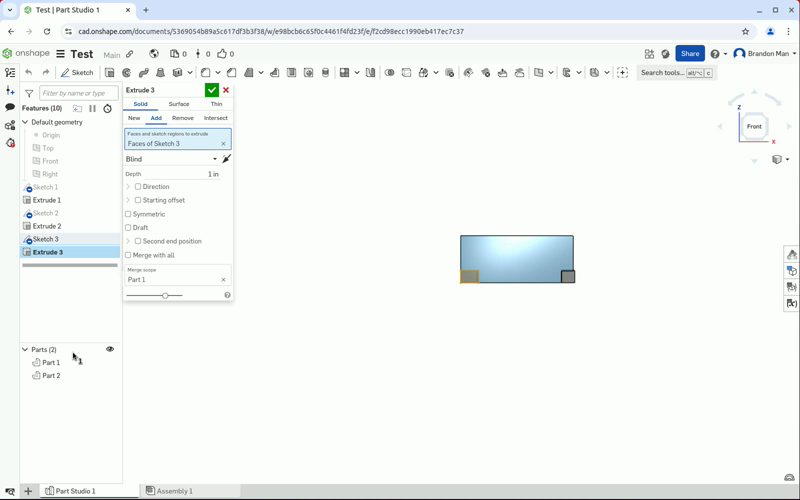
mouse_move(143, 106)
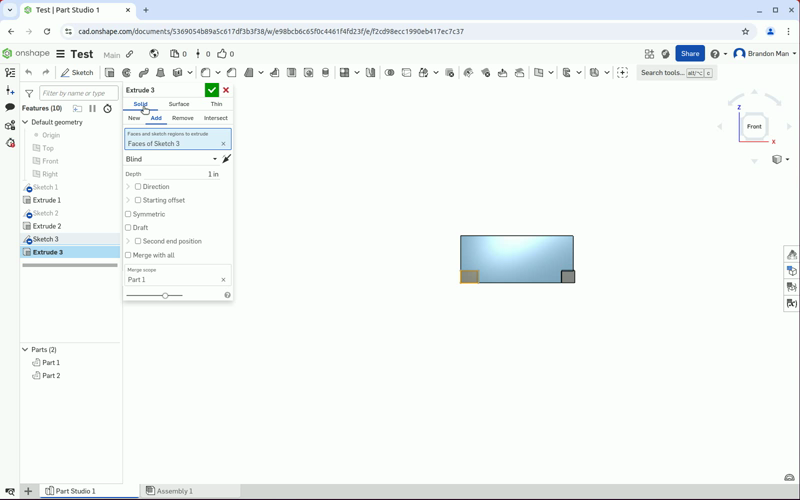
click(143, 106)
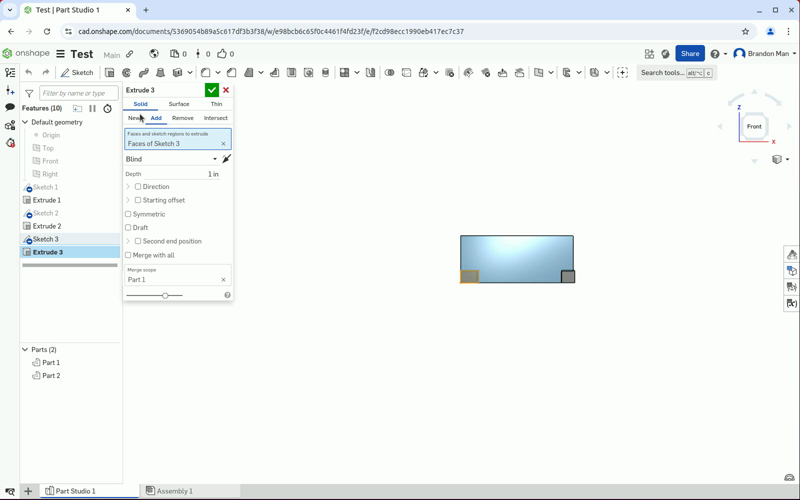
mouse_move(137, 120)
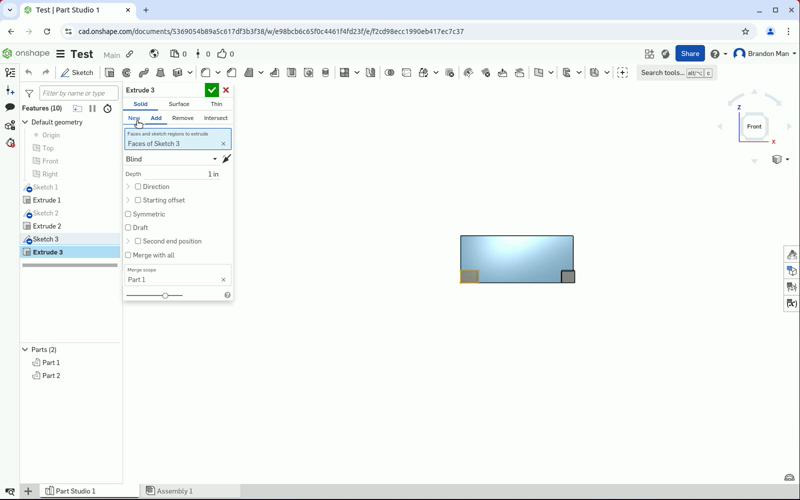
click(137, 120)
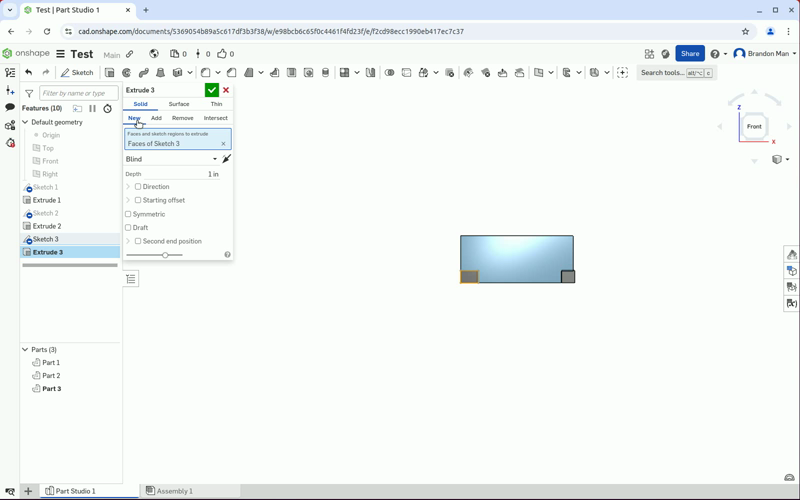
key(tab, 4)
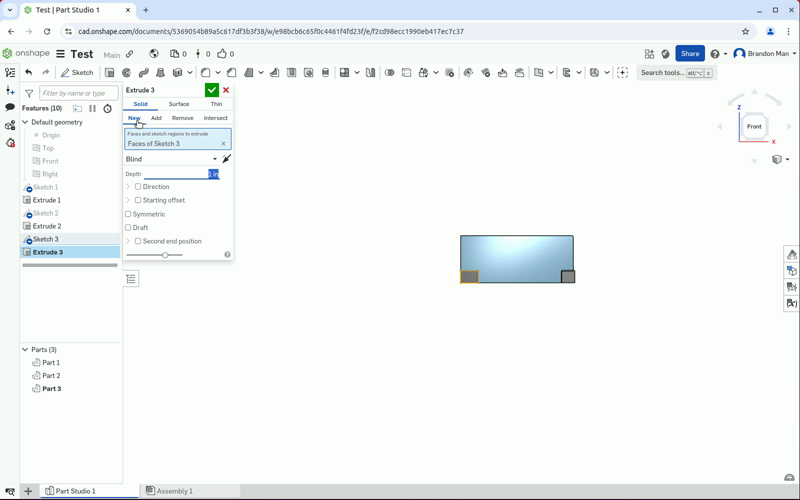
text(0.481)
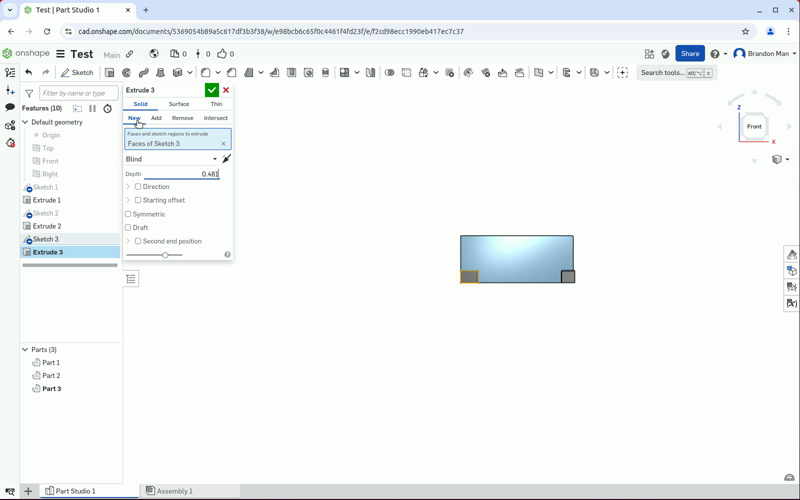
key(enter)
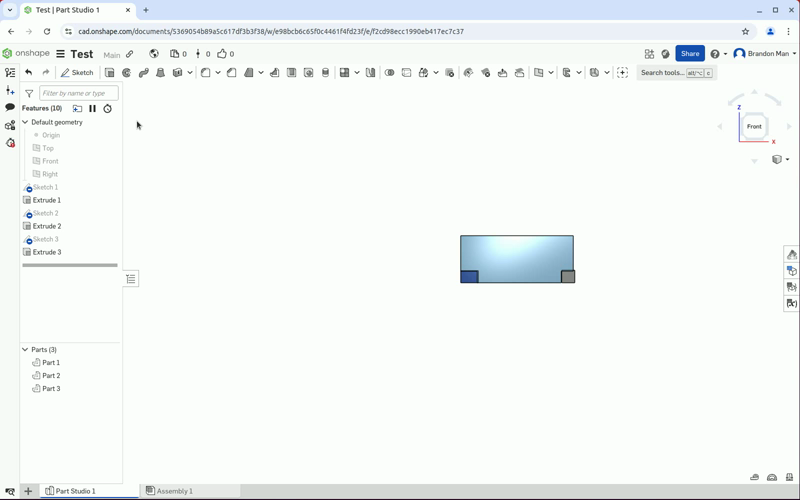
key(shift+h)
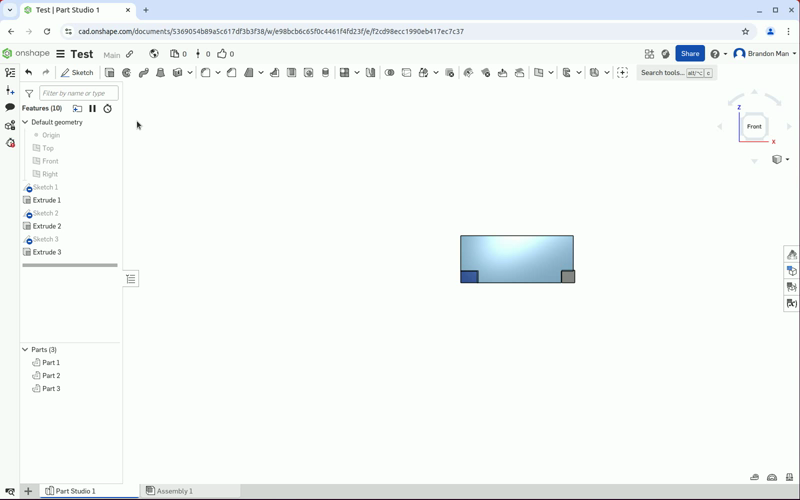
key(shift+h)
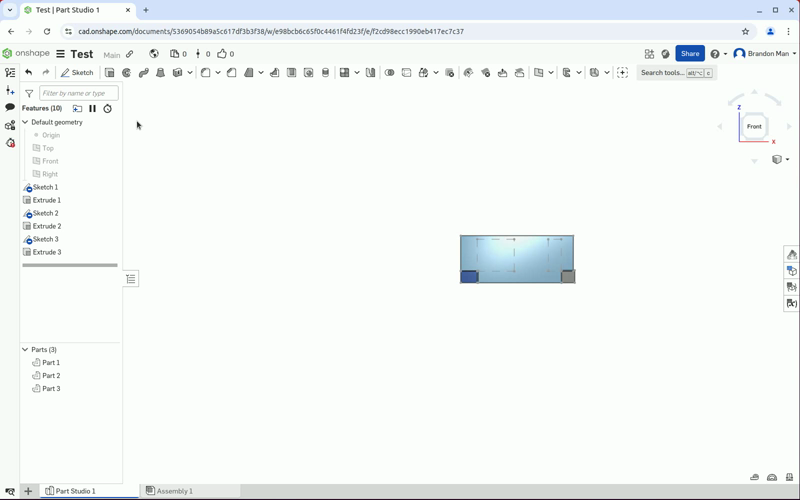
key(shift+7)
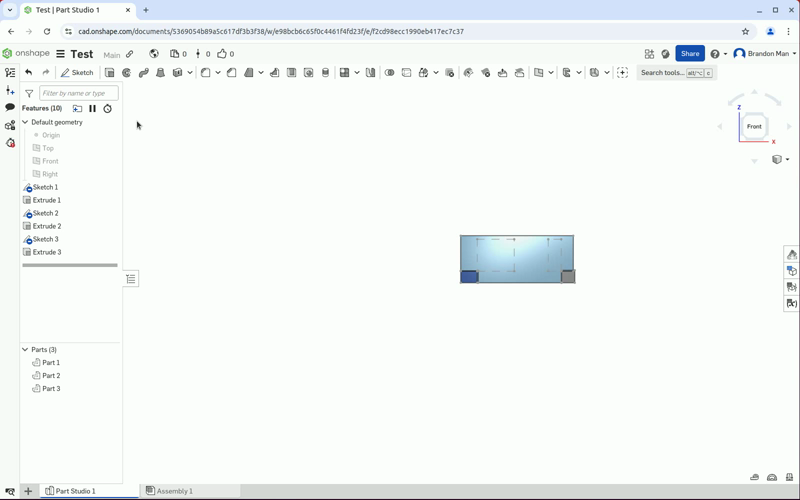
key(left, 2)
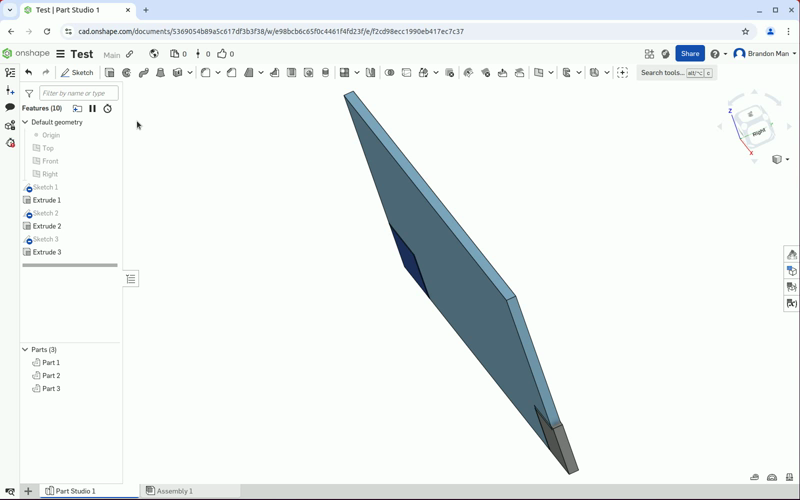
key(down, 2)
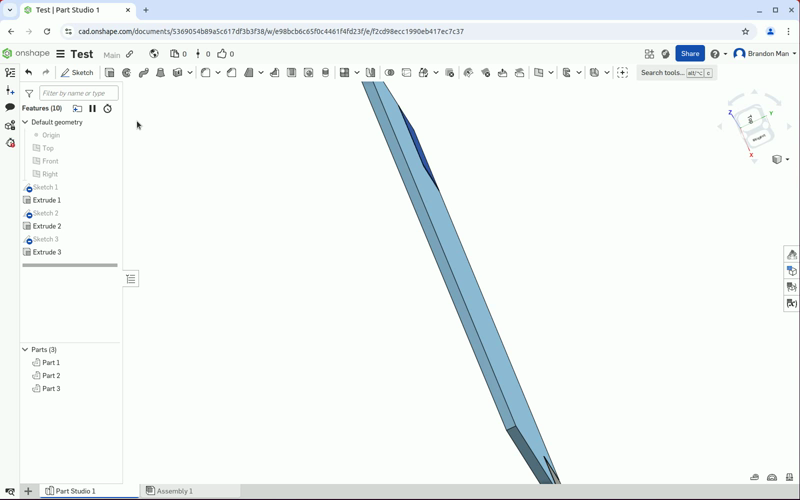
key(up, 2)
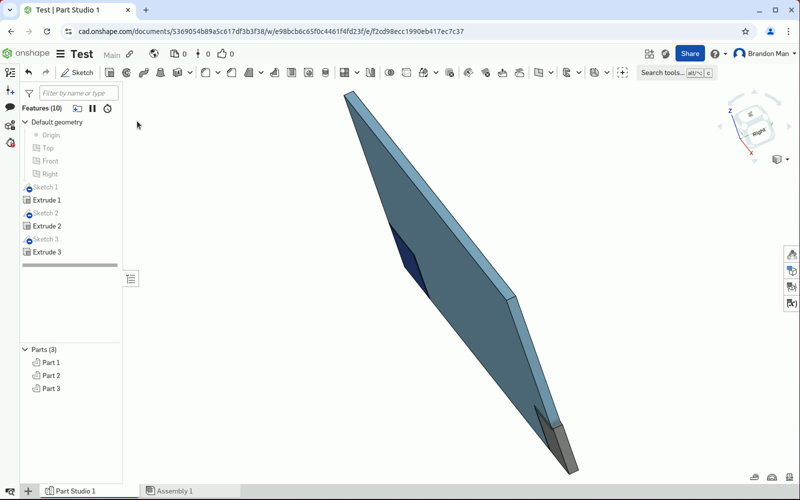
key(right, 2)
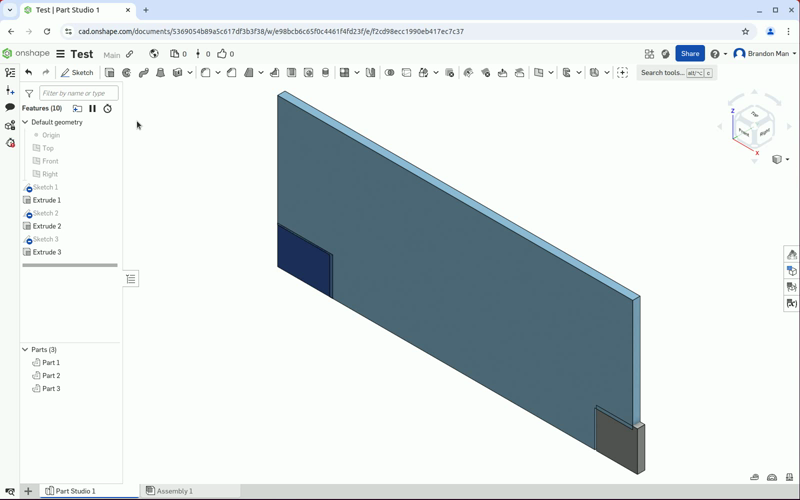
mouse_move(73, 189)
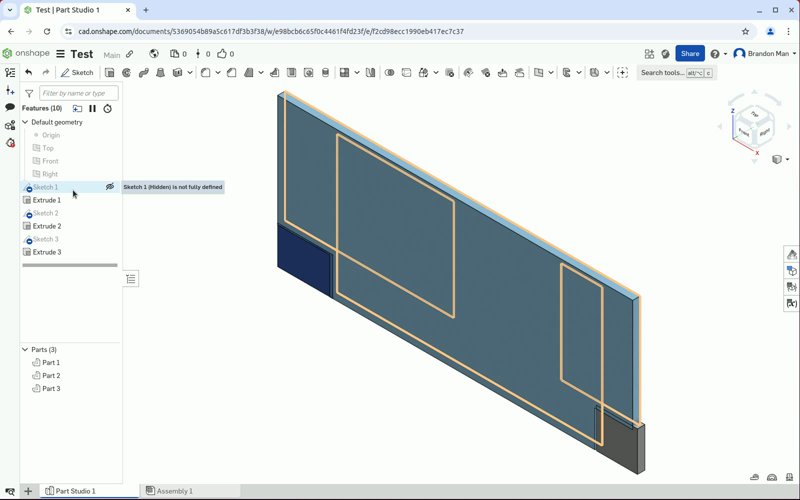
click(73, 189)